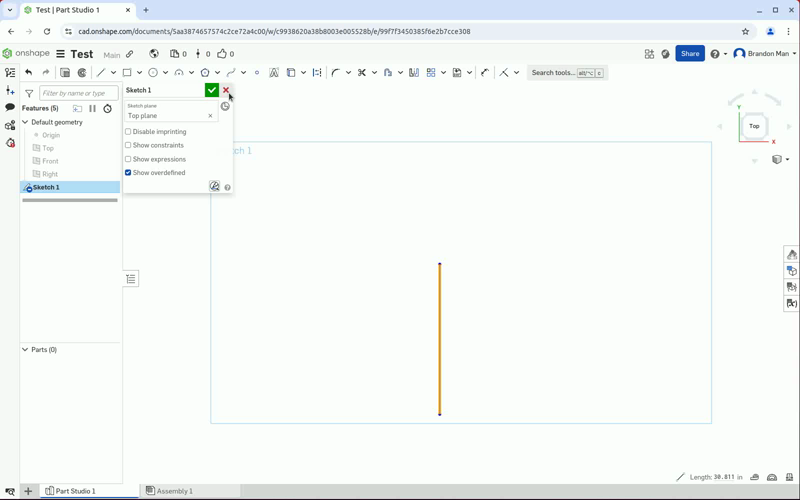
key(shift+h)
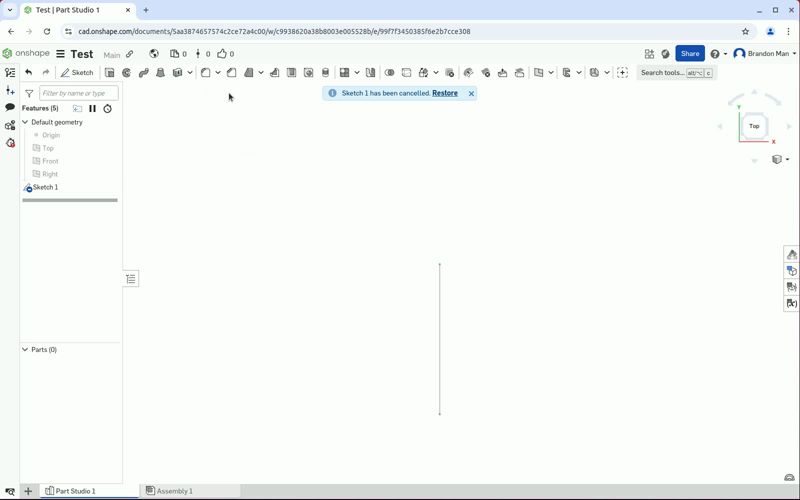
key(shift+s)
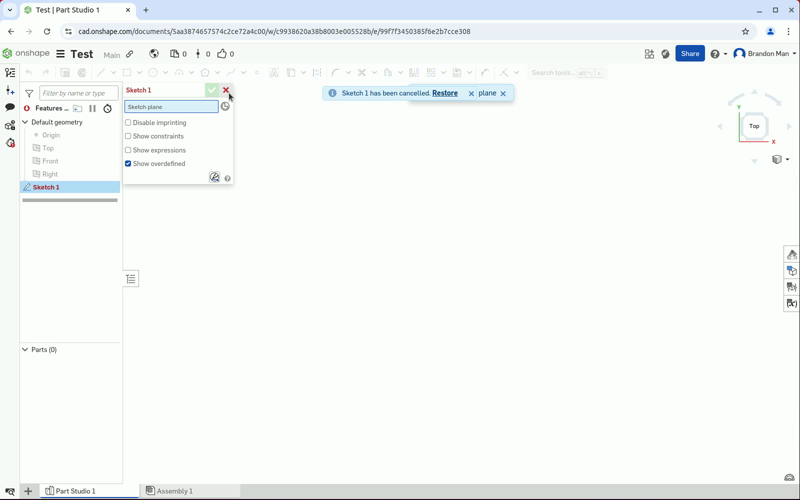
mouse_move(73, 150)
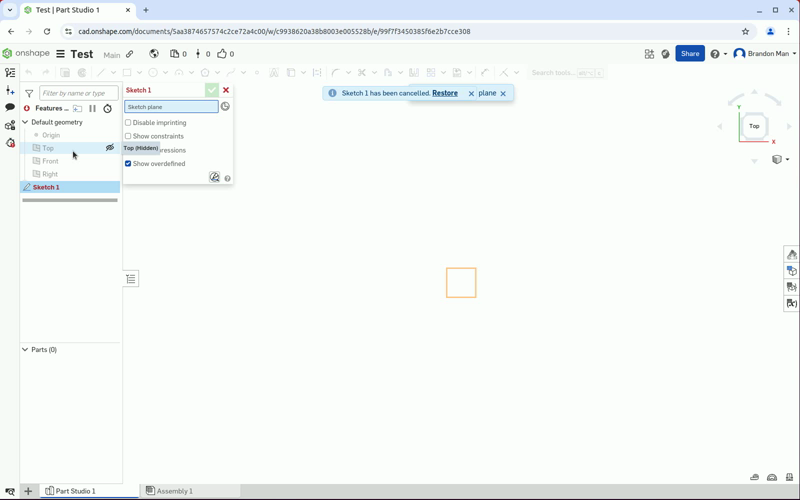
click(73, 150)
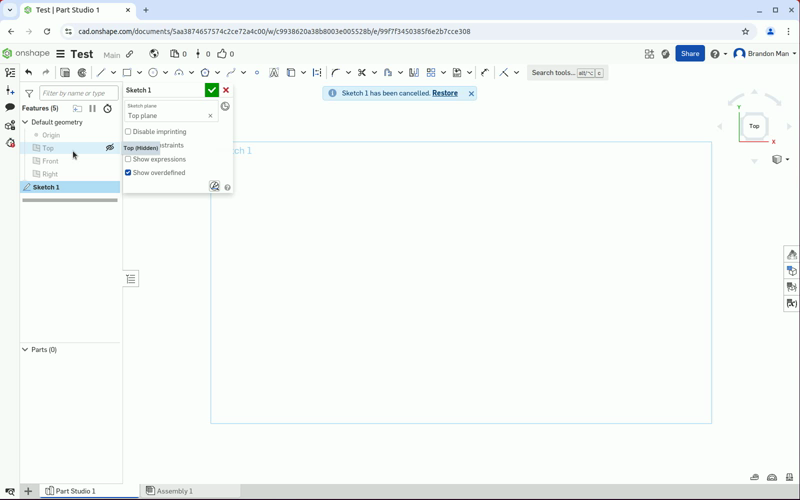
mouse_move(73, 352)
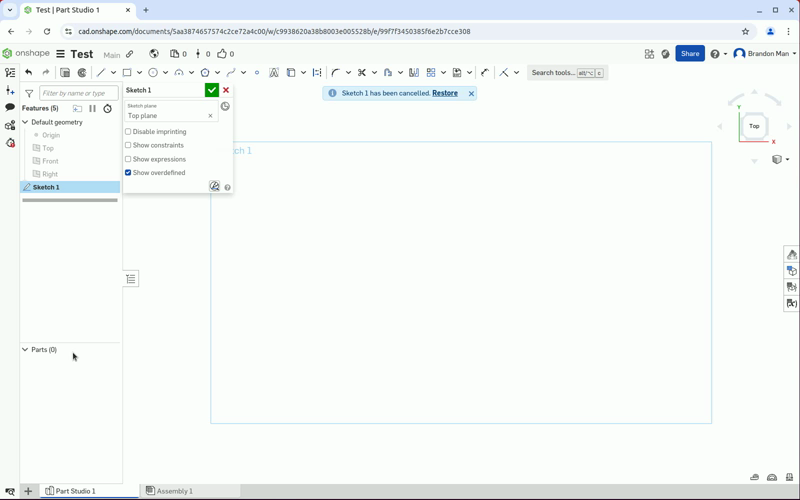
key(y)
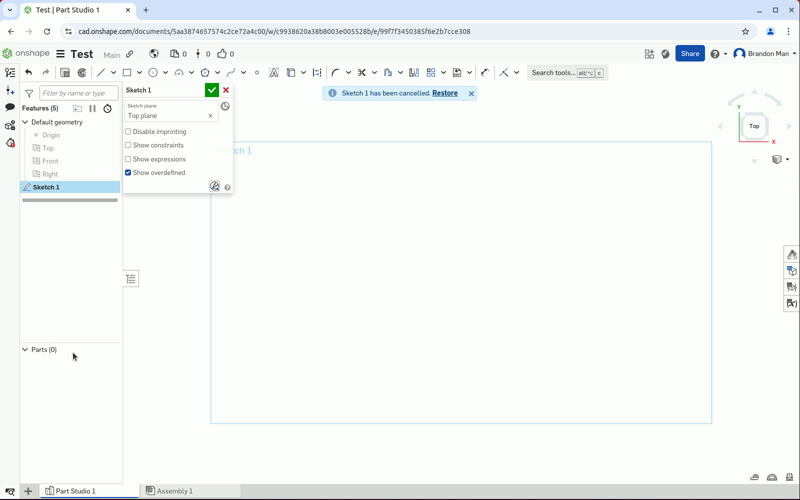
key(l)
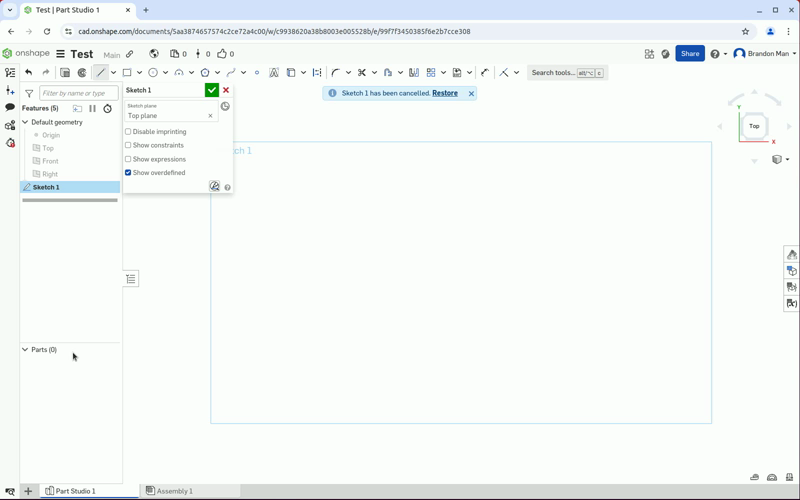
key_down(shift)
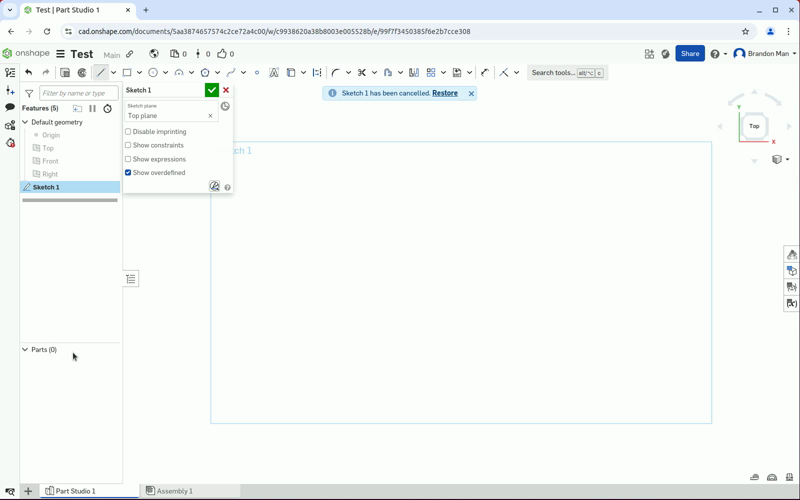
mouse_move(404, 311)
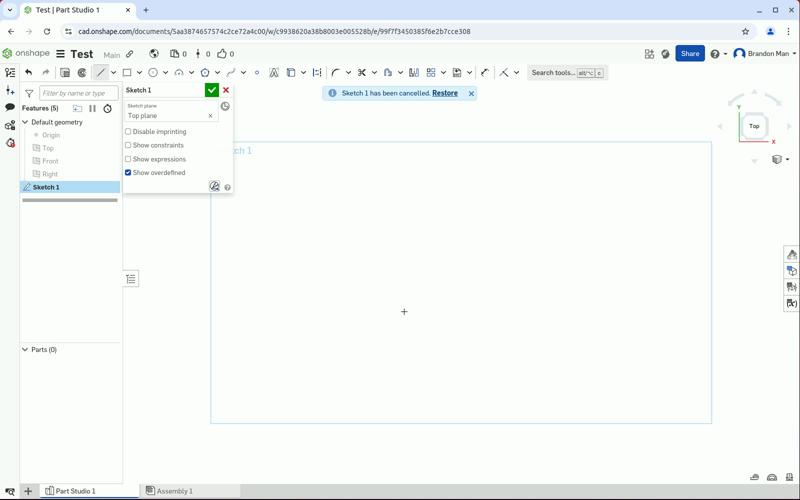
click(404, 311)
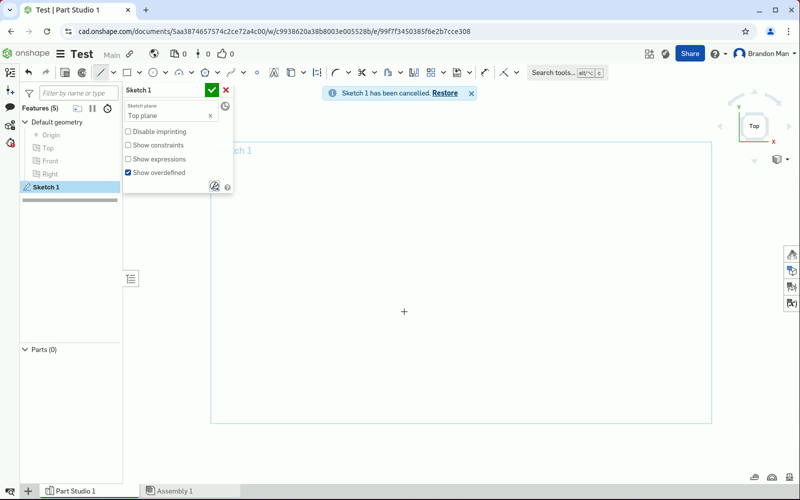
key_up(shift)
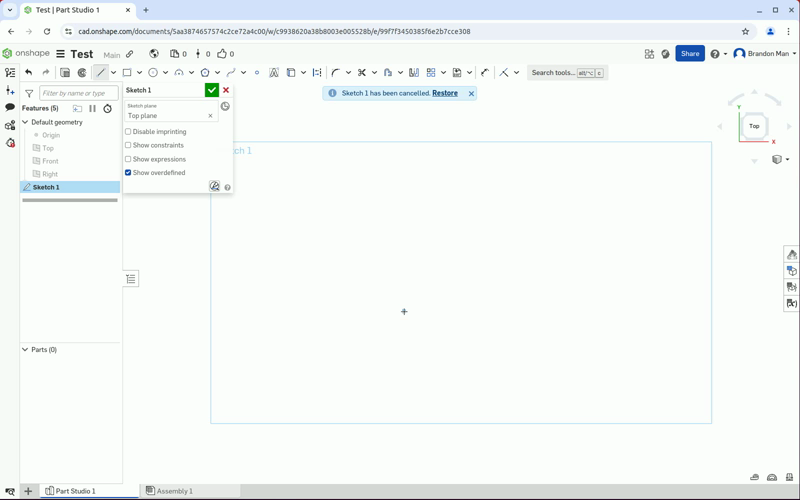
key_down(shift)
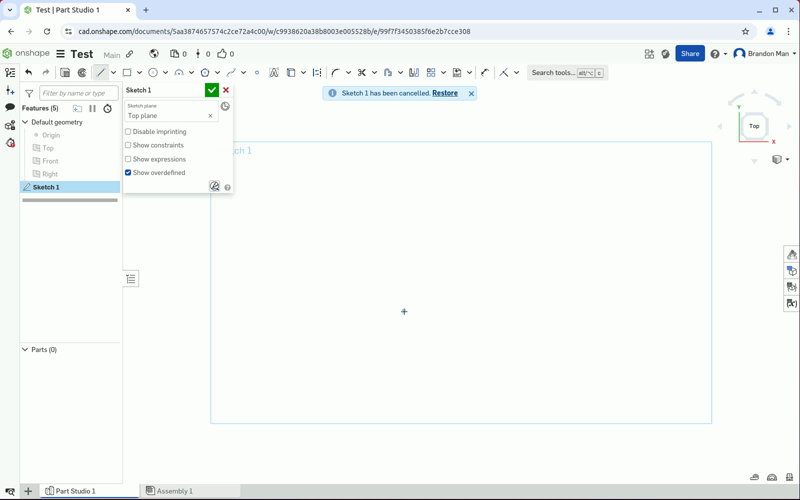
mouse_move(516, 311)
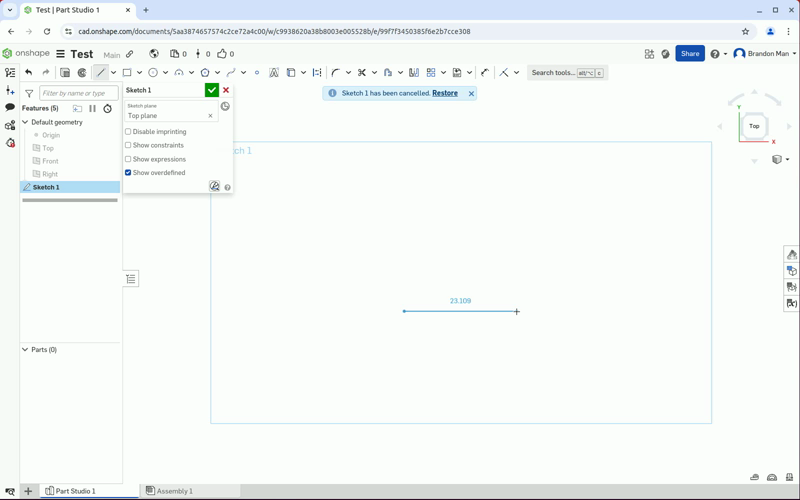
click(516, 311)
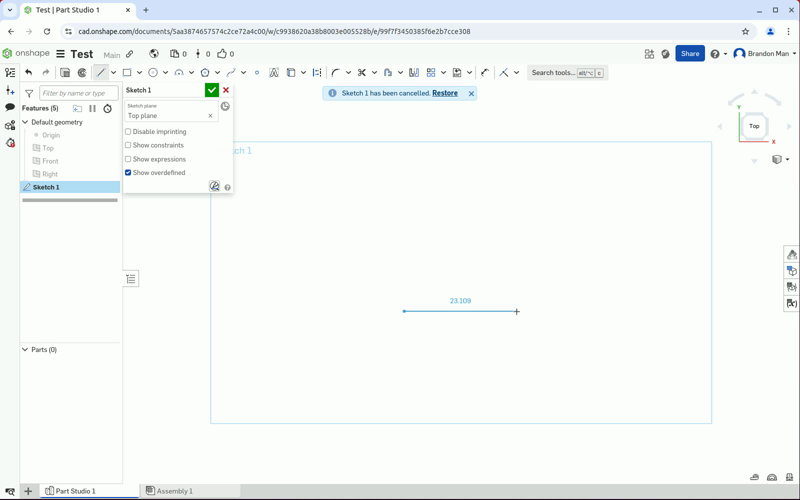
key_up(shift)
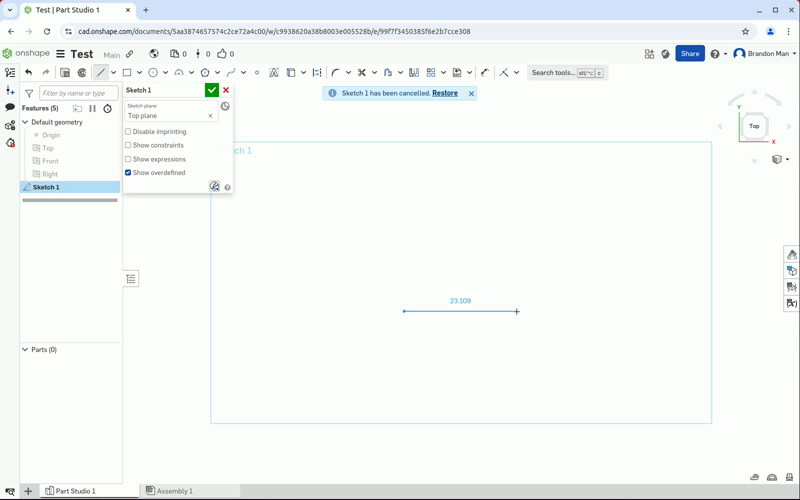
key_down(shift)
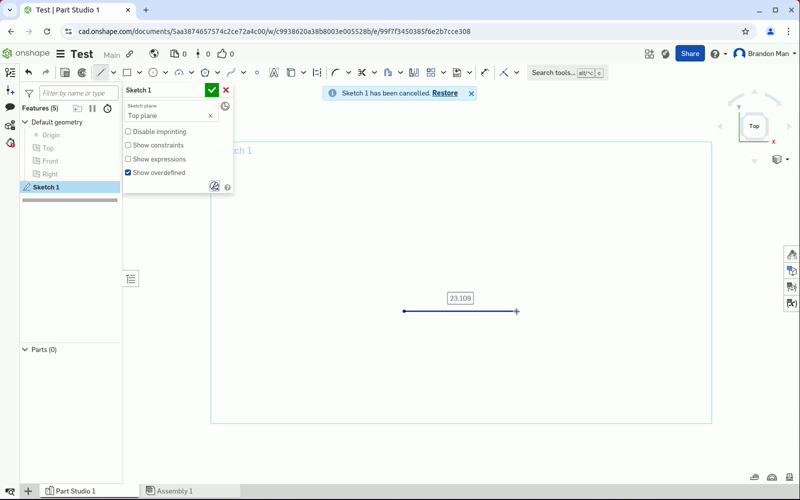
mouse_move(546, 311)
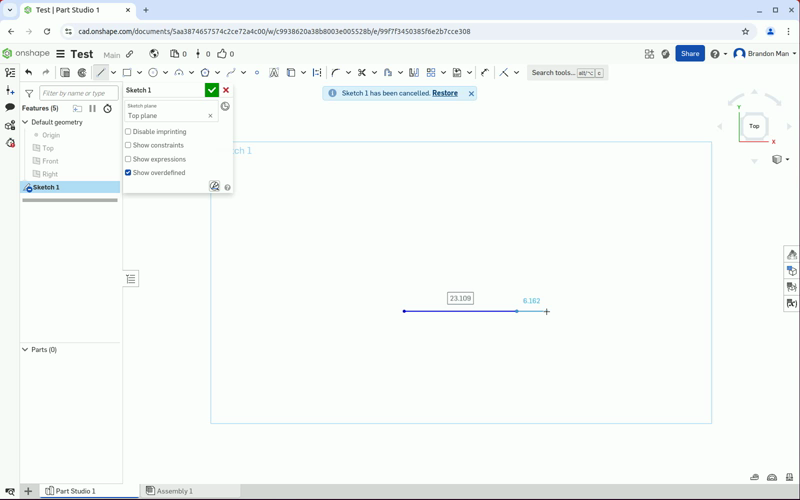
mouse_move(516, 254)
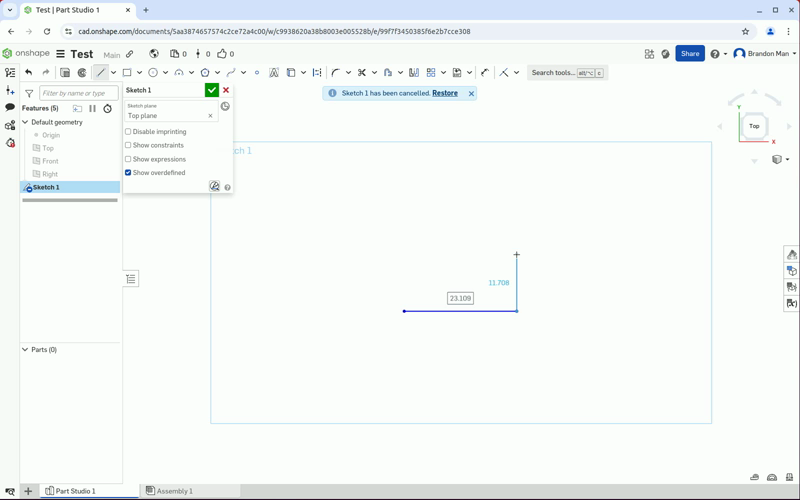
click(516, 254)
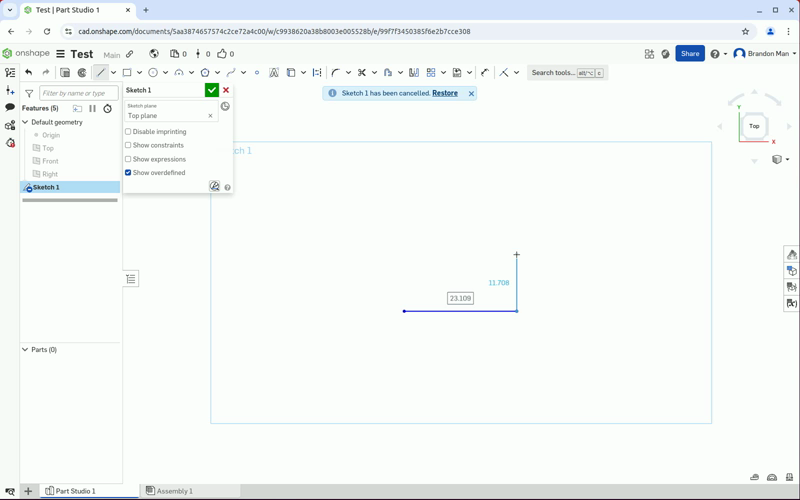
key_up(shift)
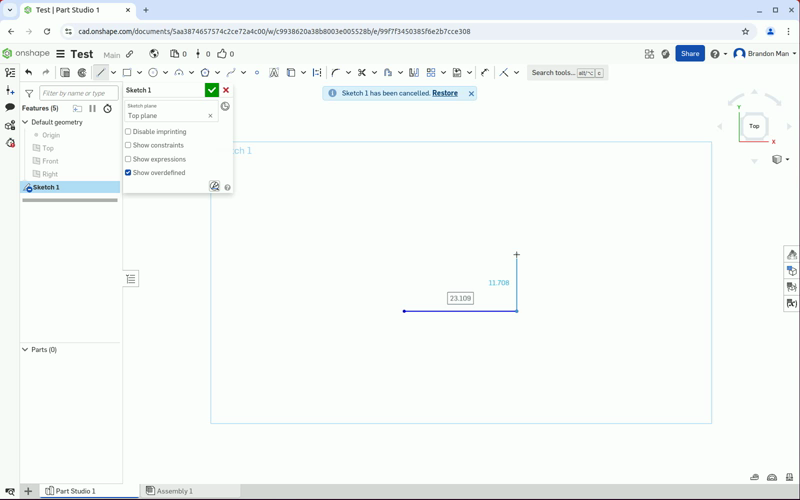
key_down(shift)
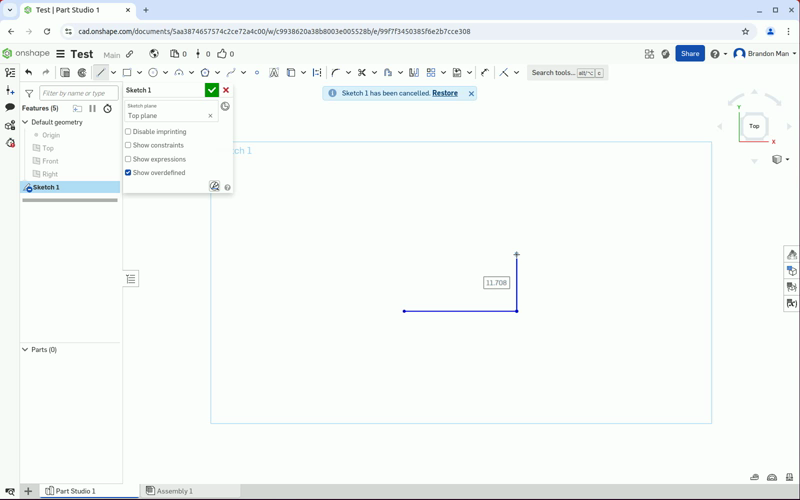
mouse_move(404, 254)
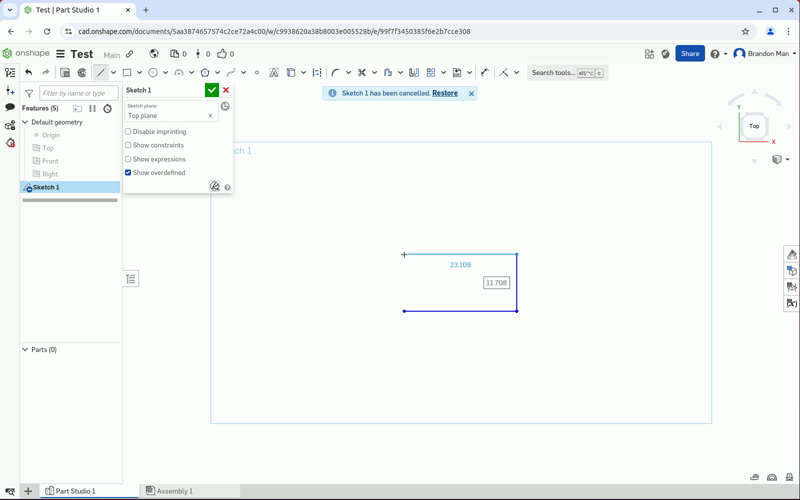
click(404, 254)
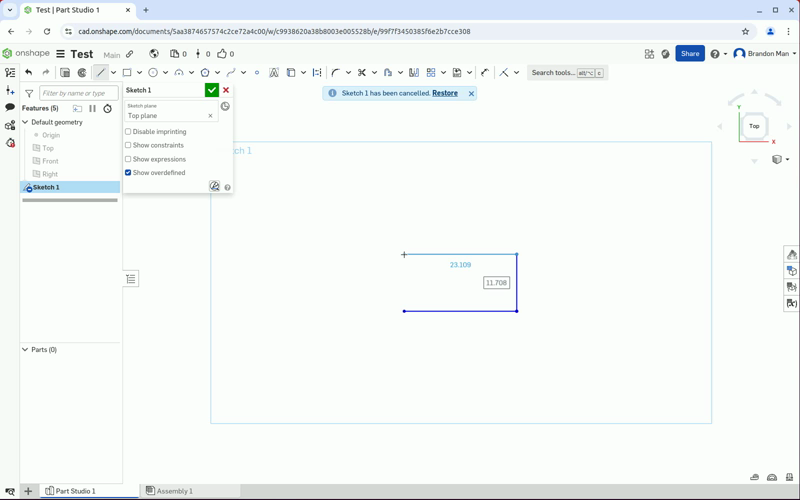
key_up(shift)
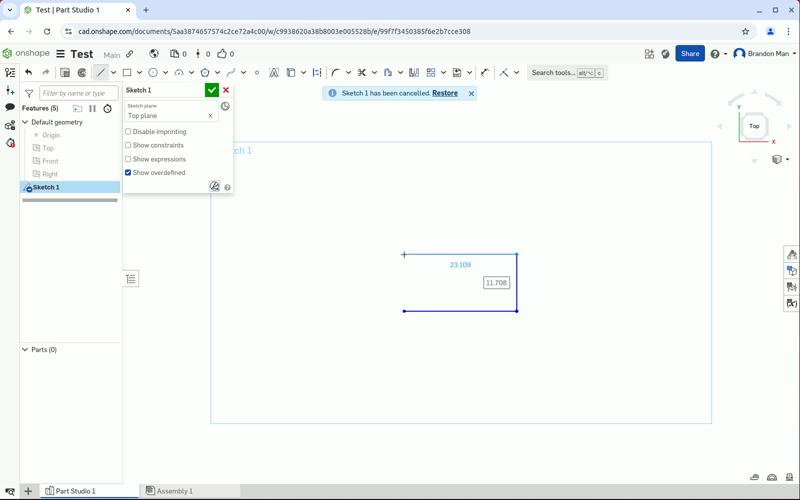
mouse_move(434, 254)
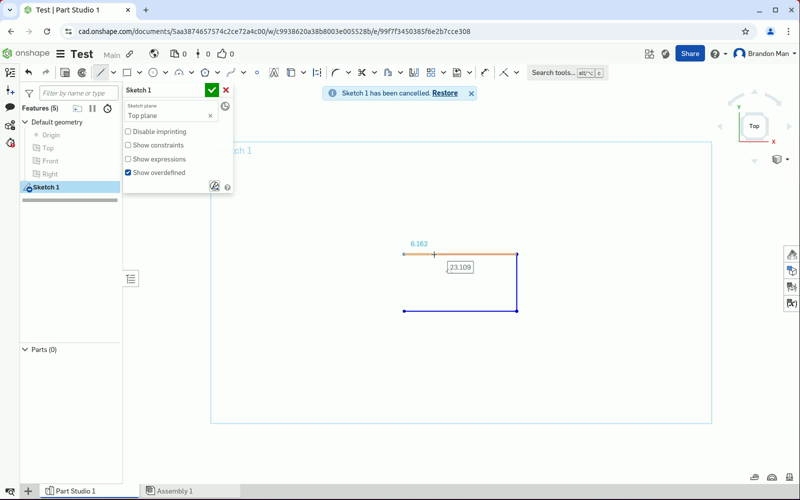
key_down(shift)
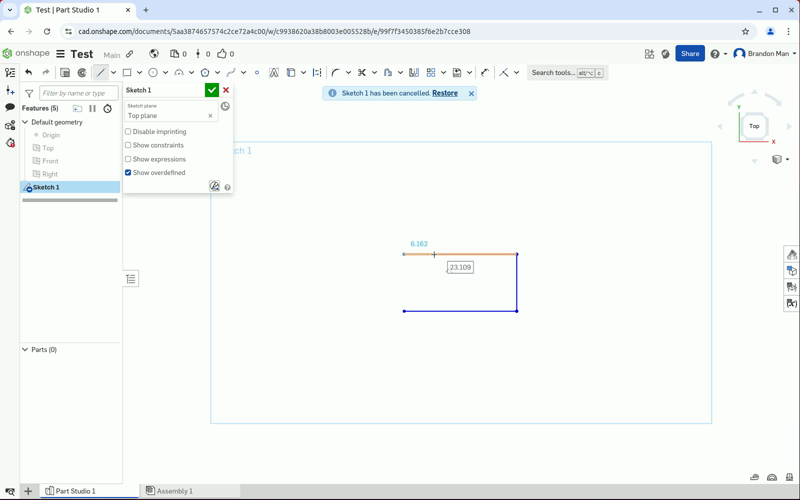
mouse_move(404, 311)
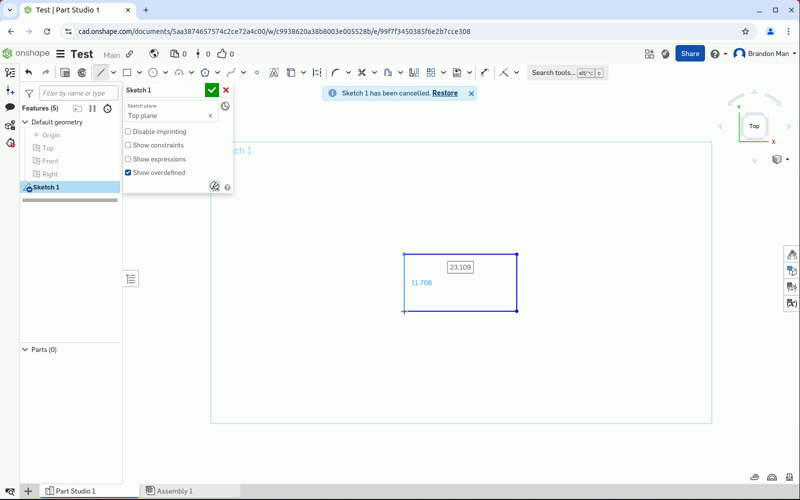
key_up(shift)
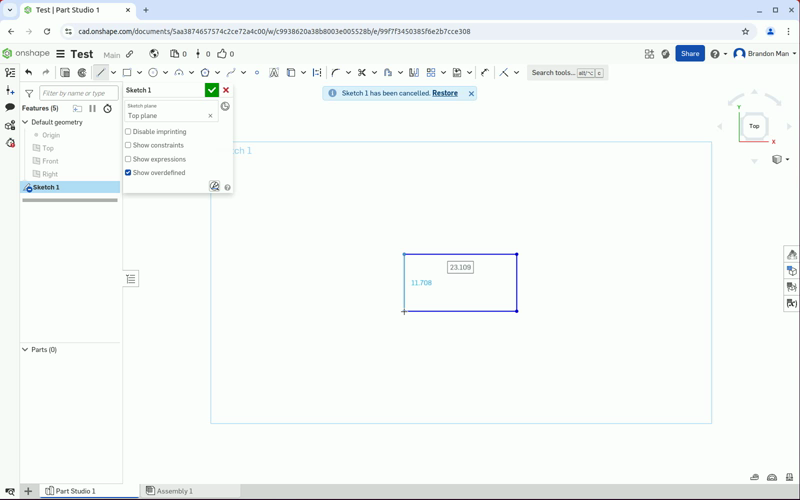
click(404, 311)
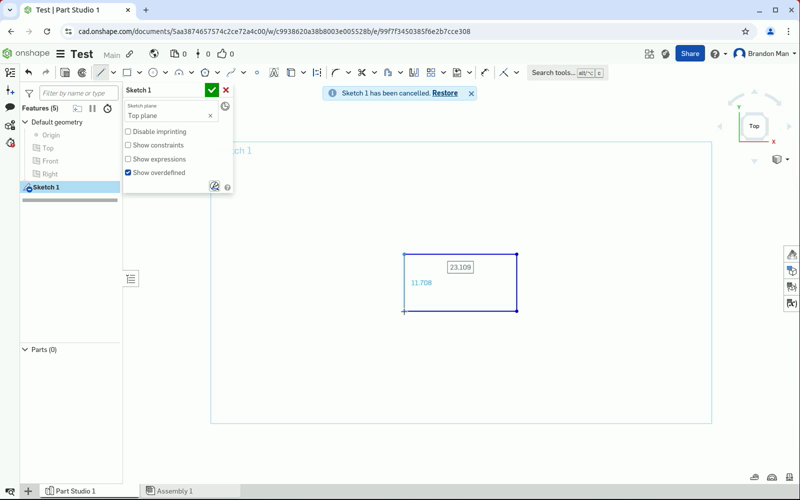
key(esc)
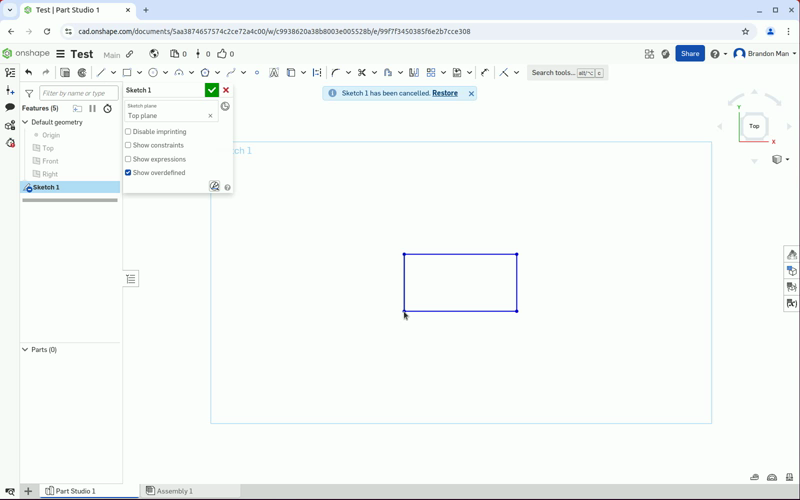
key(l)
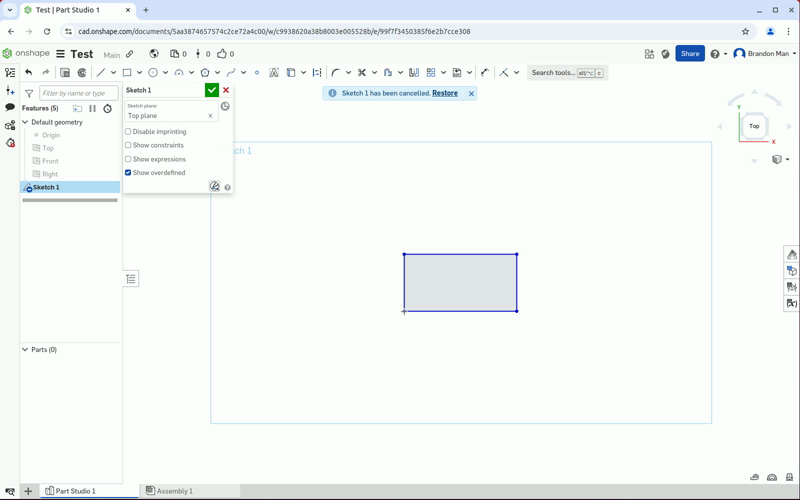
key_down(shift)
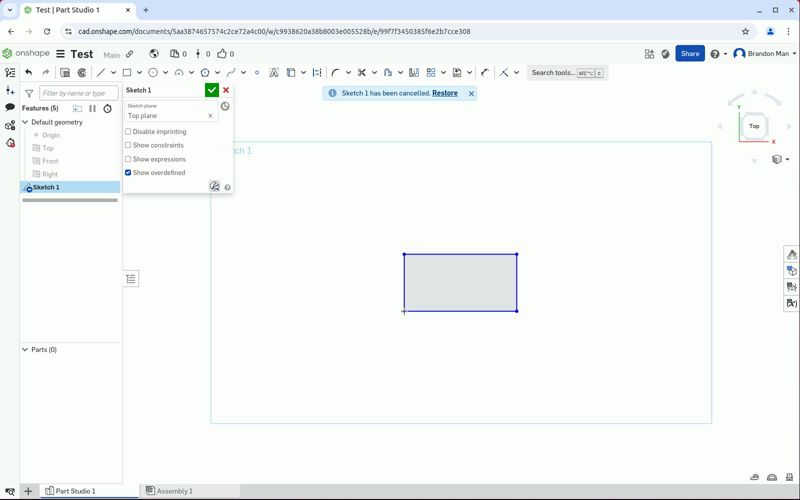
mouse_move(410, 305)
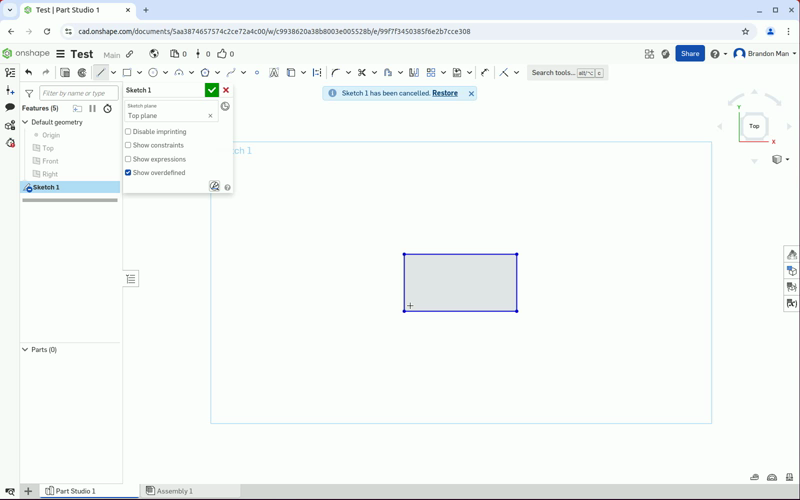
click(410, 305)
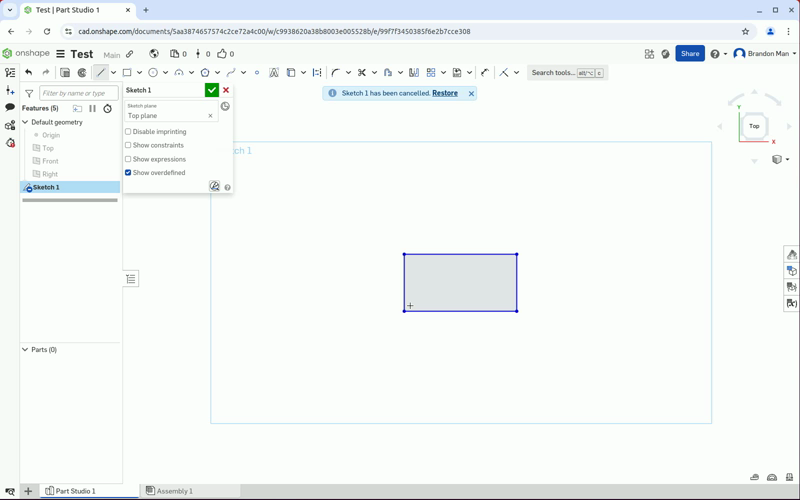
key_up(shift)
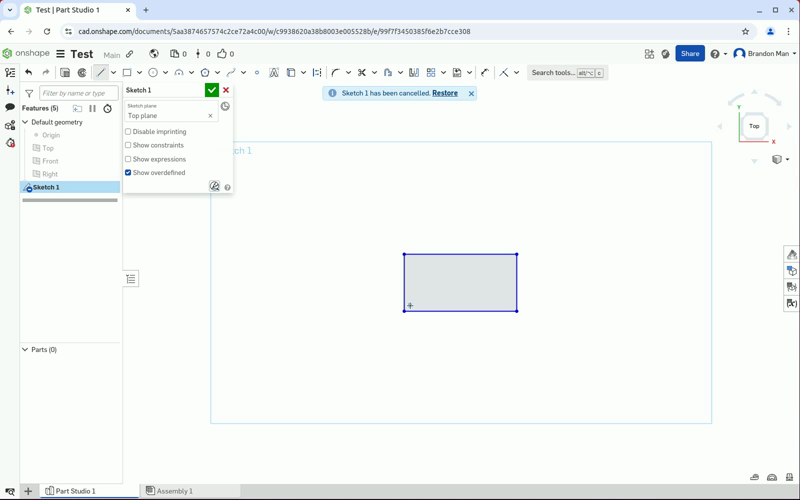
key_down(shift)
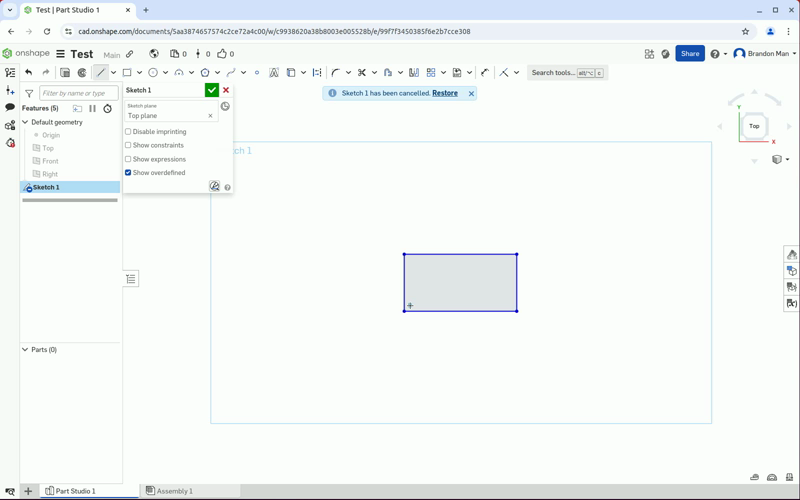
mouse_move(511, 305)
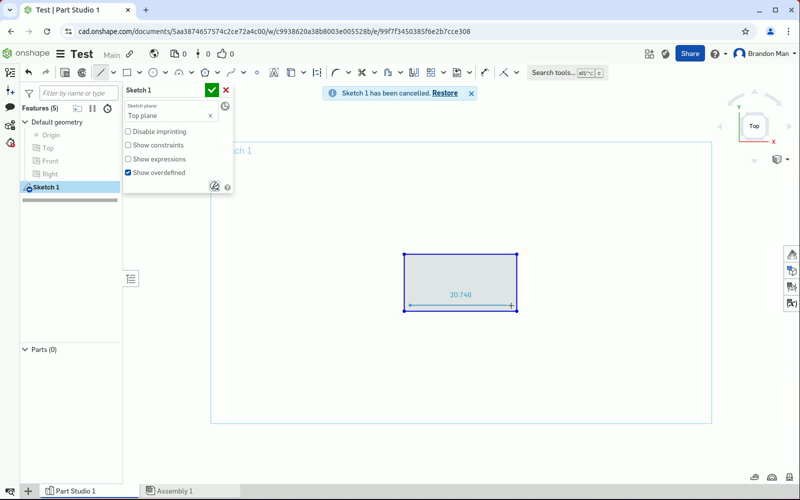
click(511, 305)
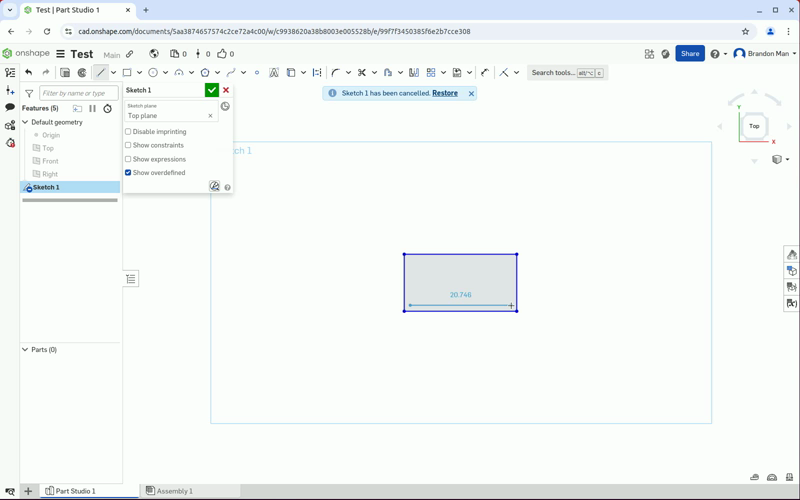
key_up(shift)
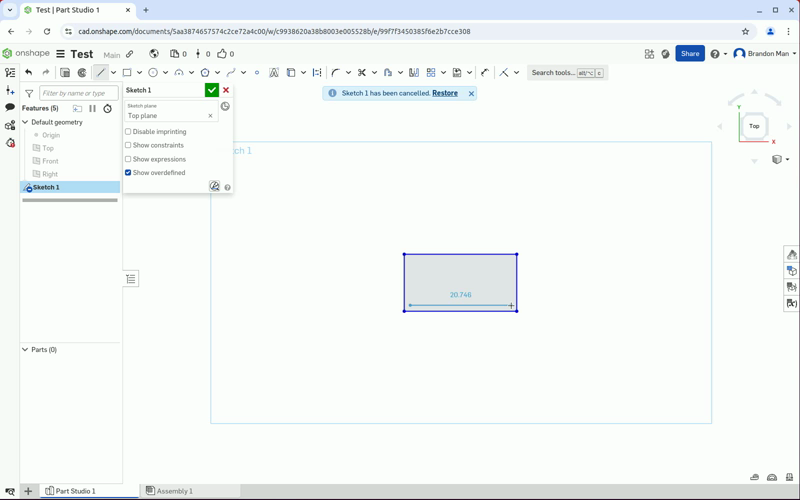
key_down(shift)
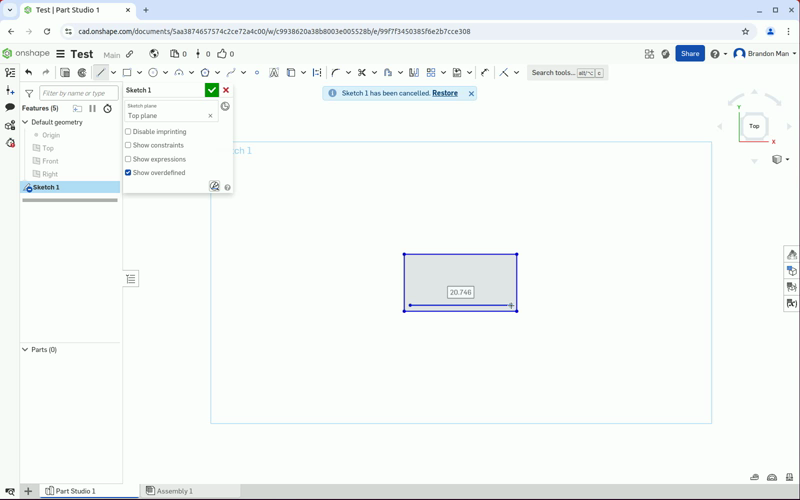
mouse_move(541, 305)
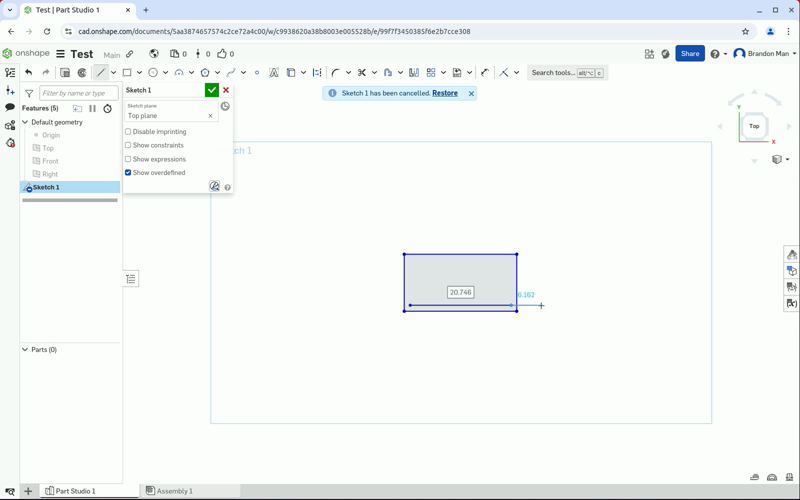
mouse_move(511, 260)
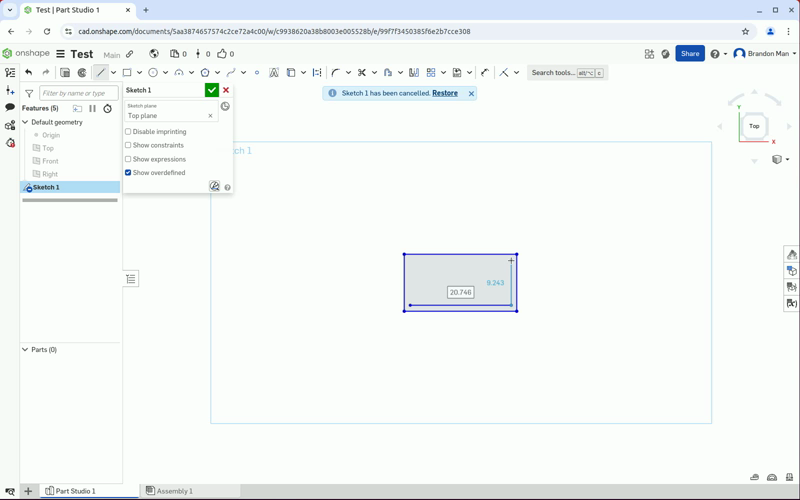
click(511, 260)
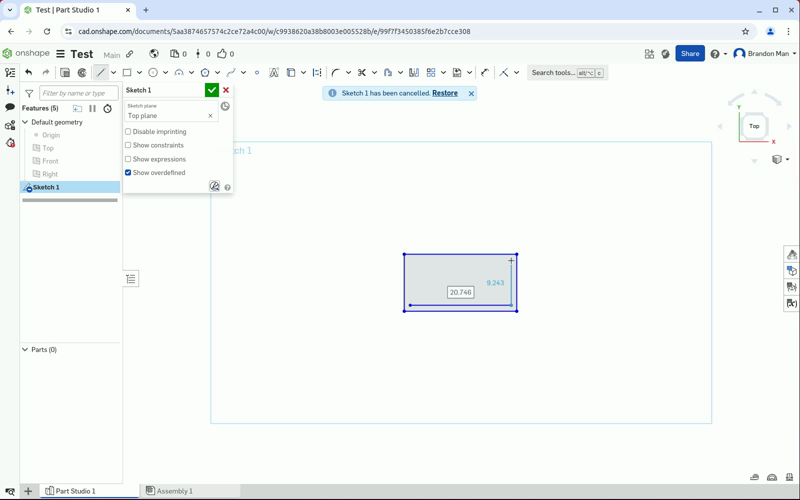
key_up(shift)
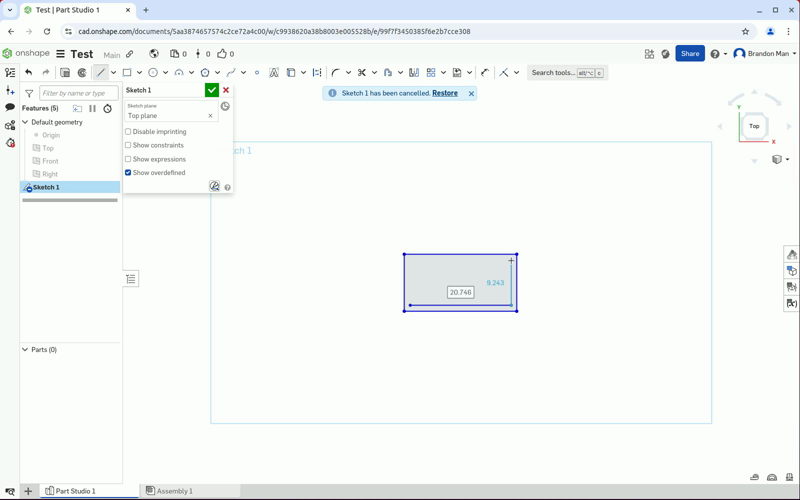
key_down(shift)
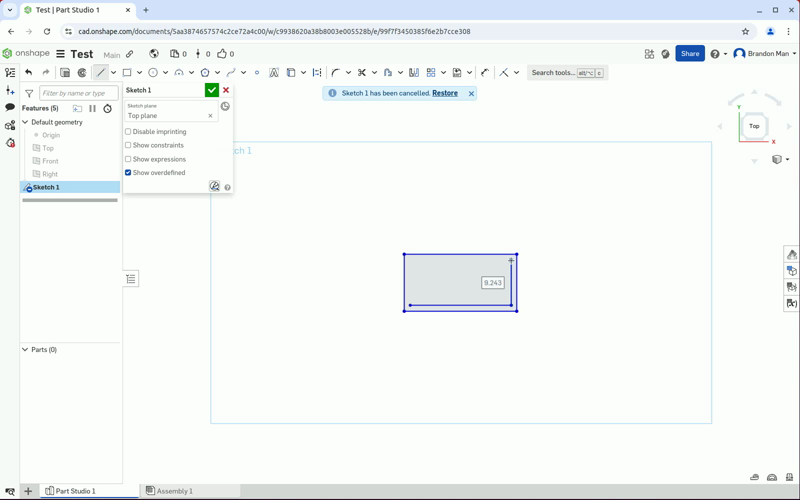
mouse_move(410, 260)
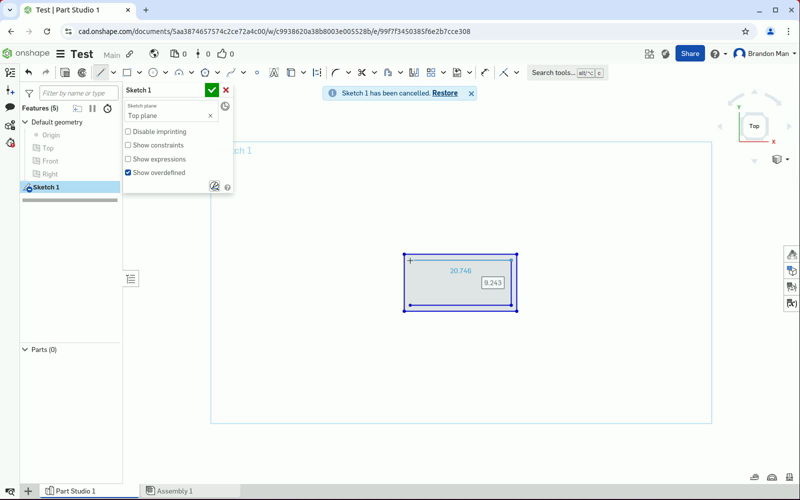
click(410, 260)
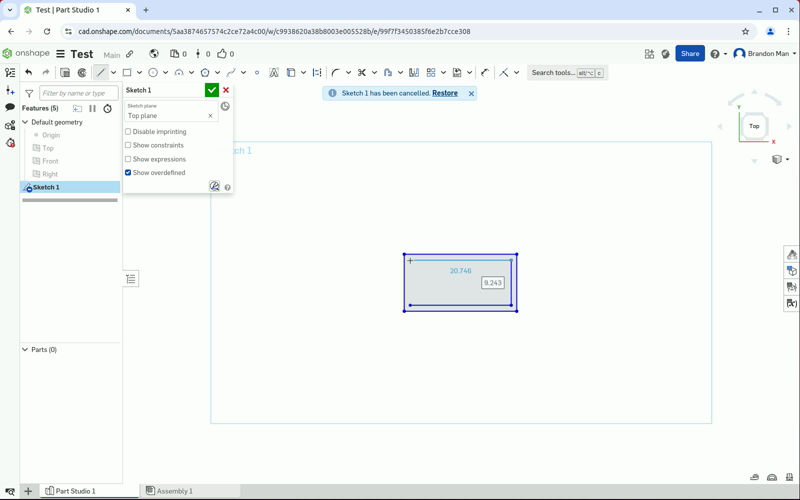
key_up(shift)
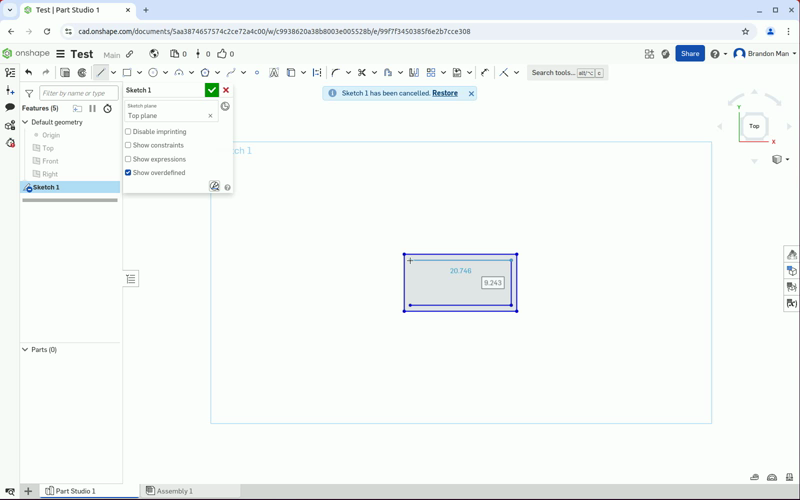
mouse_move(440, 260)
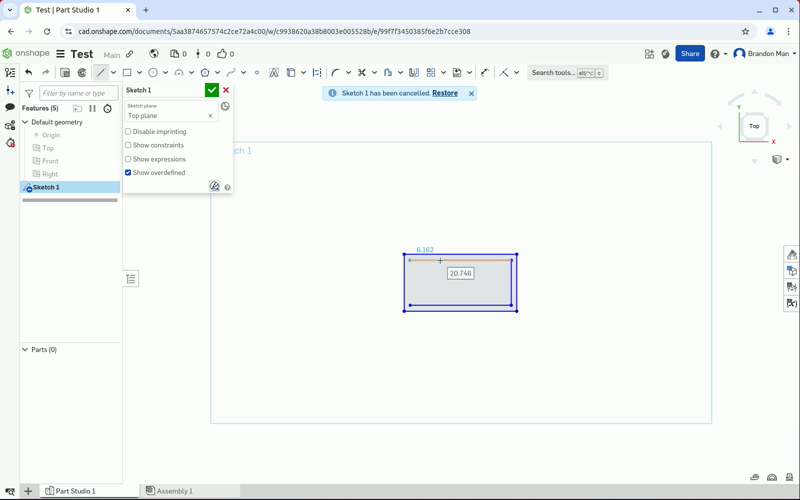
key_down(shift)
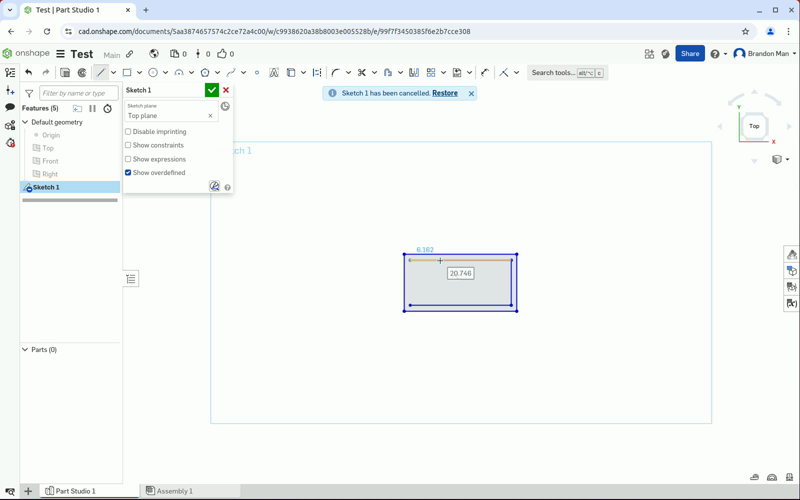
mouse_move(410, 305)
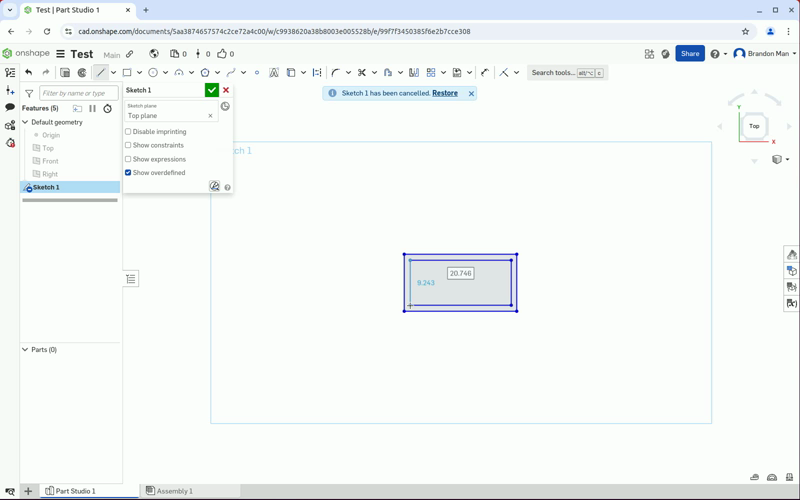
key_up(shift)
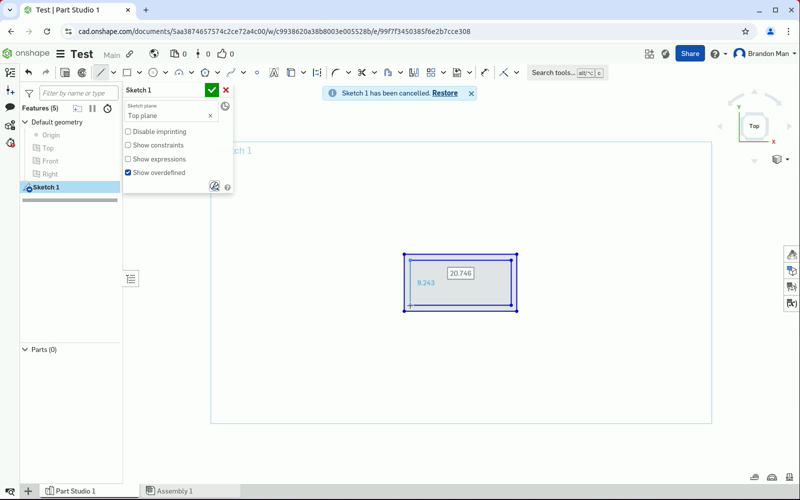
click(410, 305)
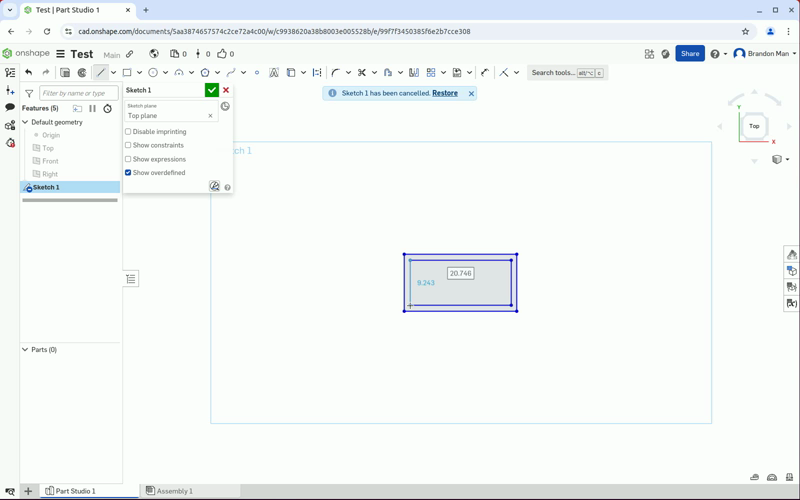
key(esc)
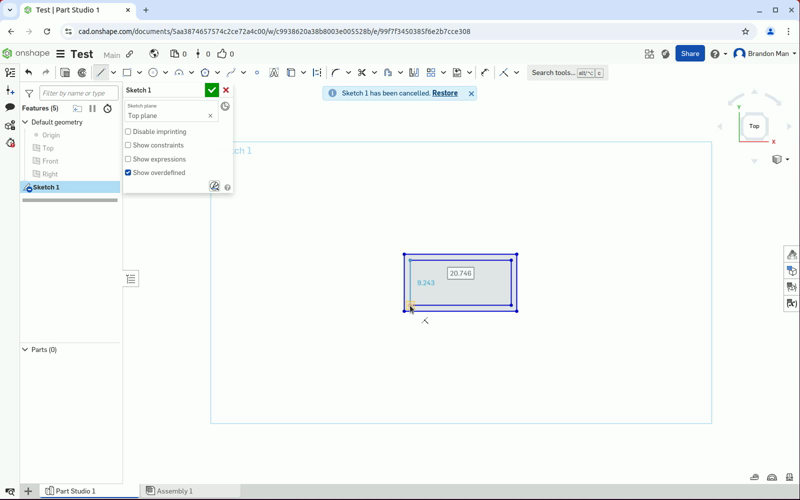
mouse_move(406, 300)
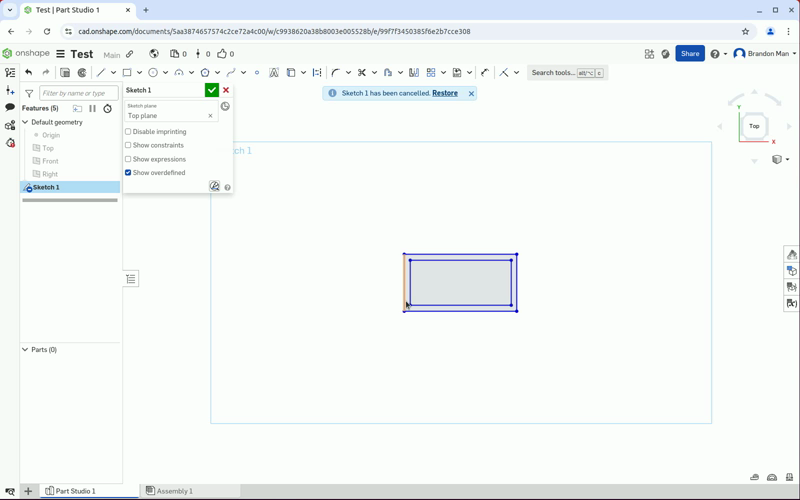
click(406, 300)
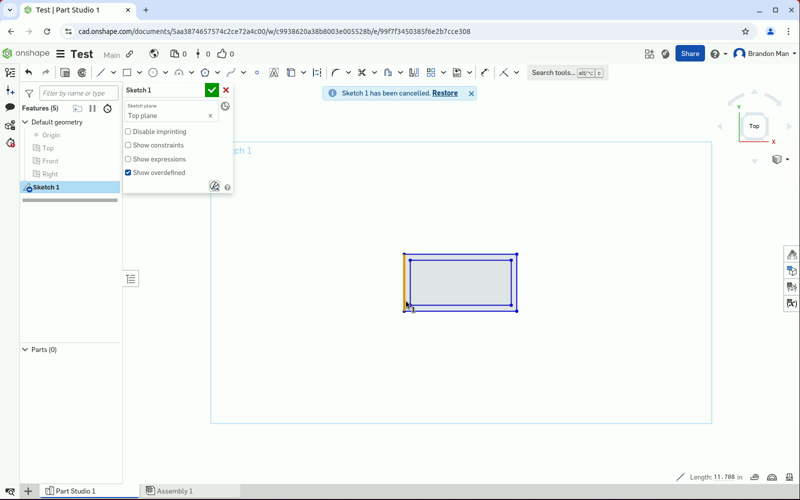
mouse_move(73, 352)
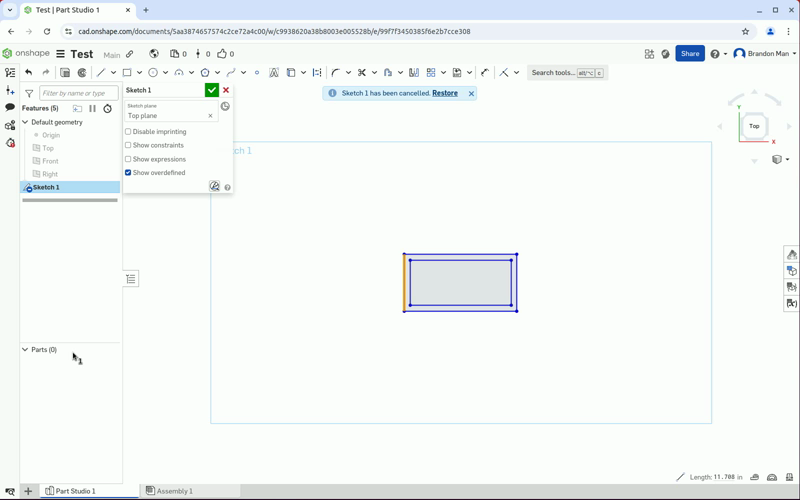
key(shift+y)
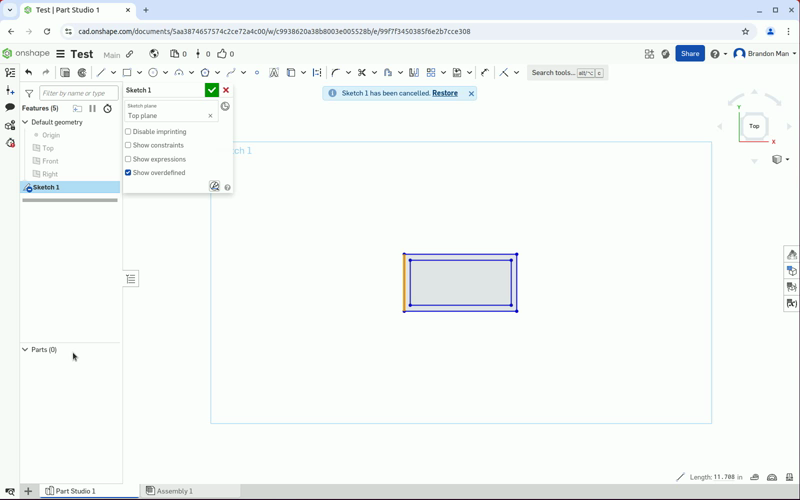
key(shift+e)
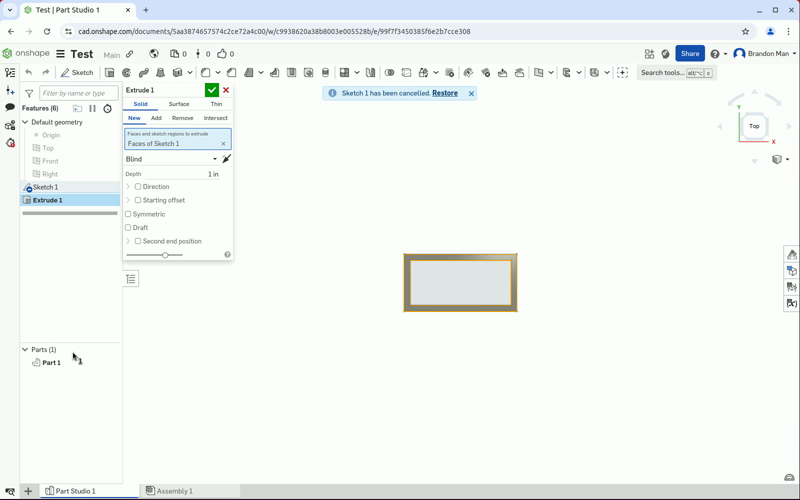
mouse_move(143, 106)
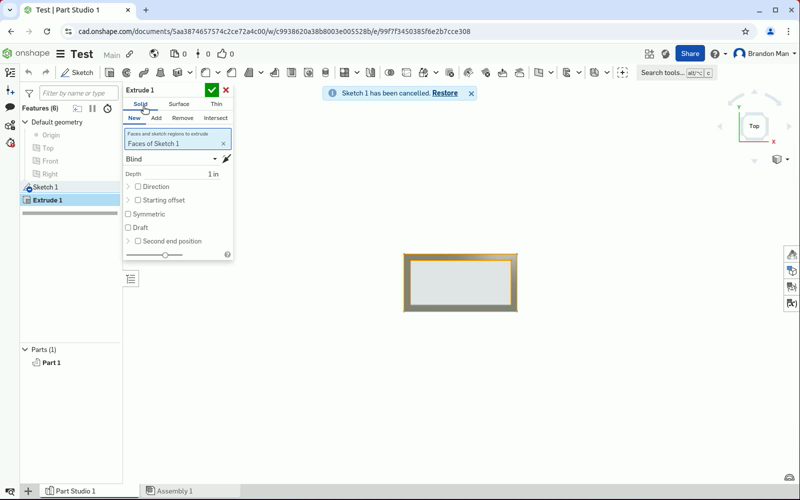
click(143, 106)
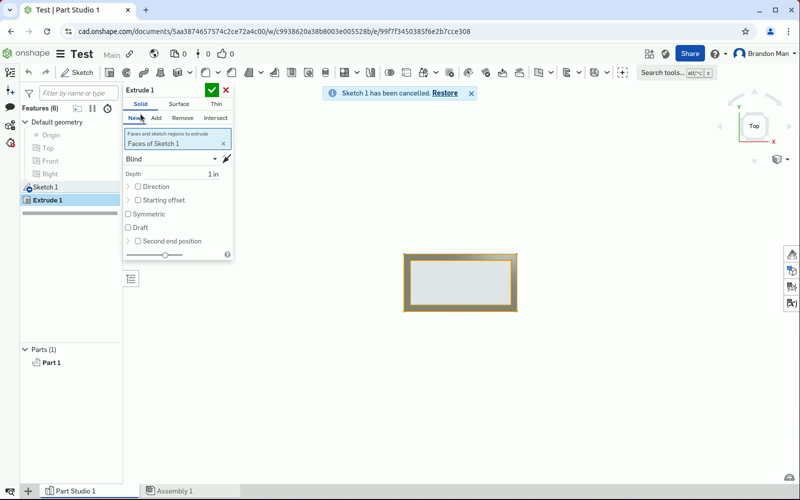
mouse_move(137, 120)
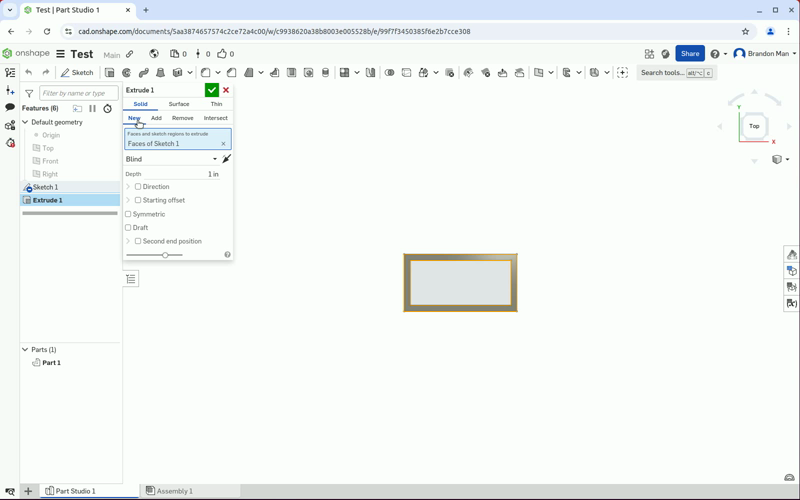
click(137, 120)
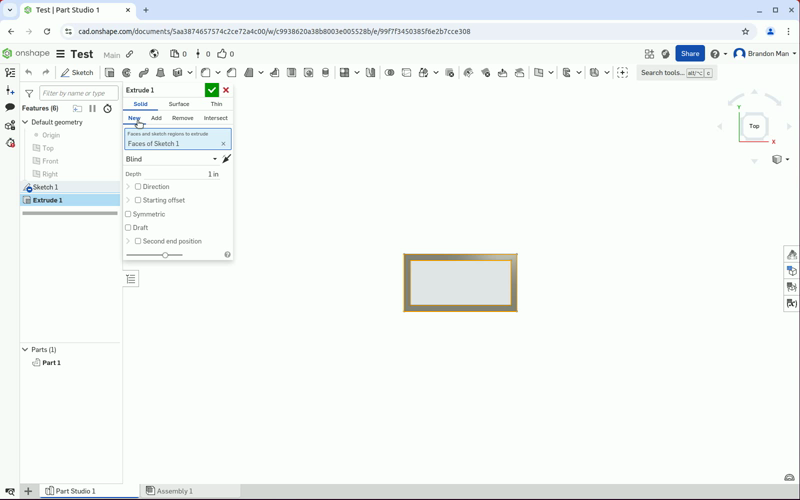
key(tab, 4)
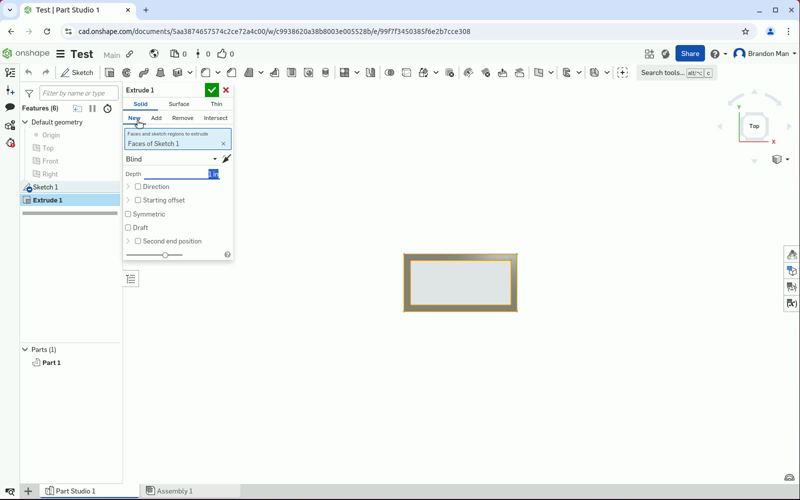
text(23.108)
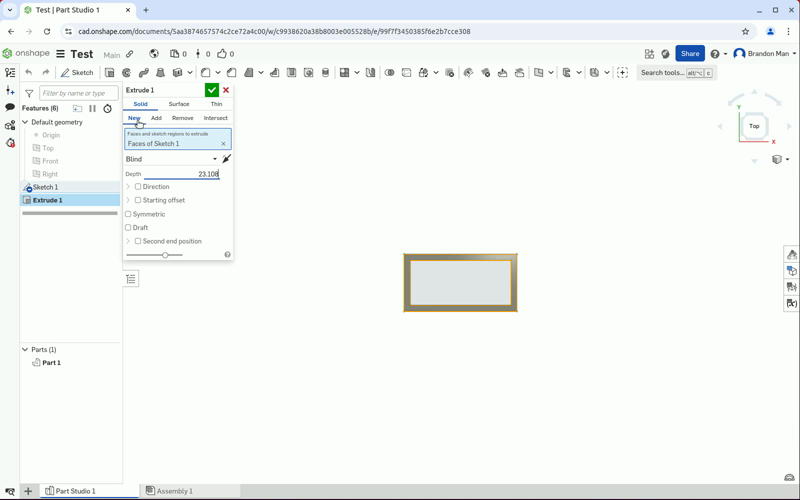
key(enter)
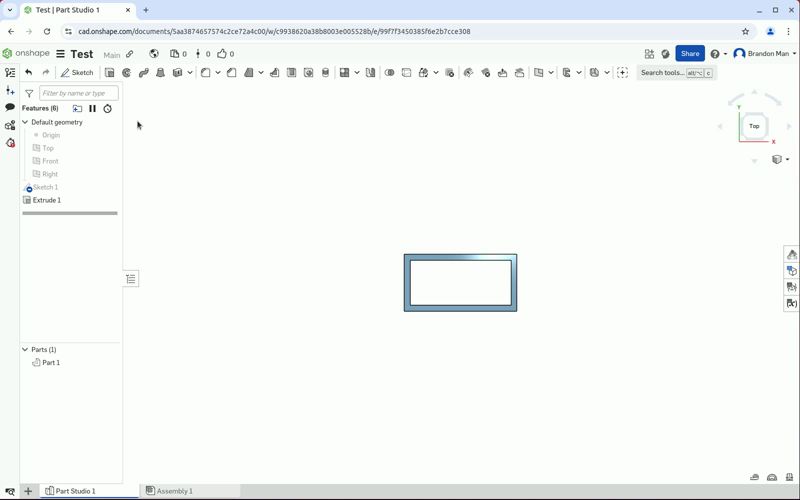
key(shift+h)
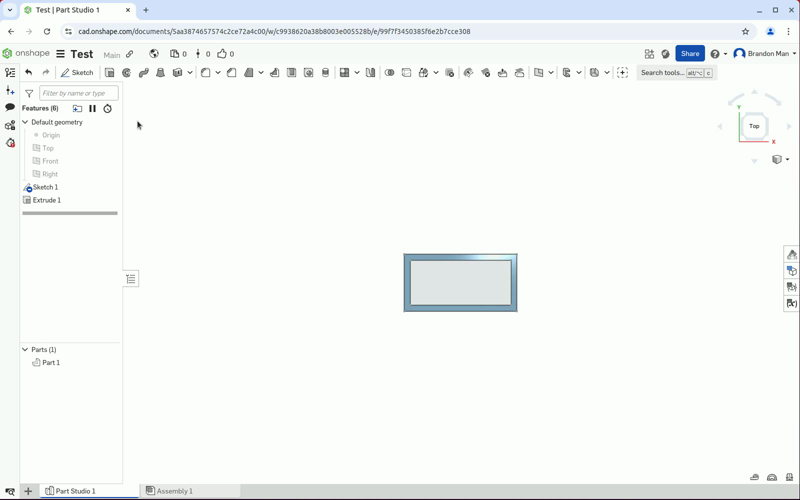
key(shift+h)
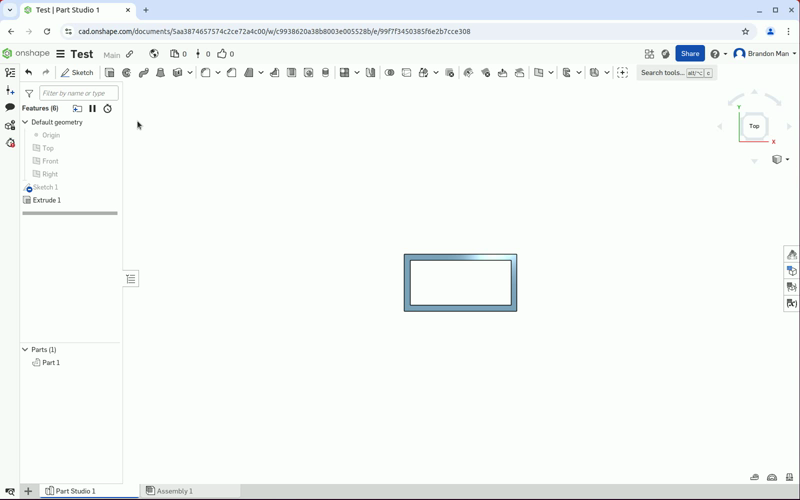
mouse_move(73, 189)
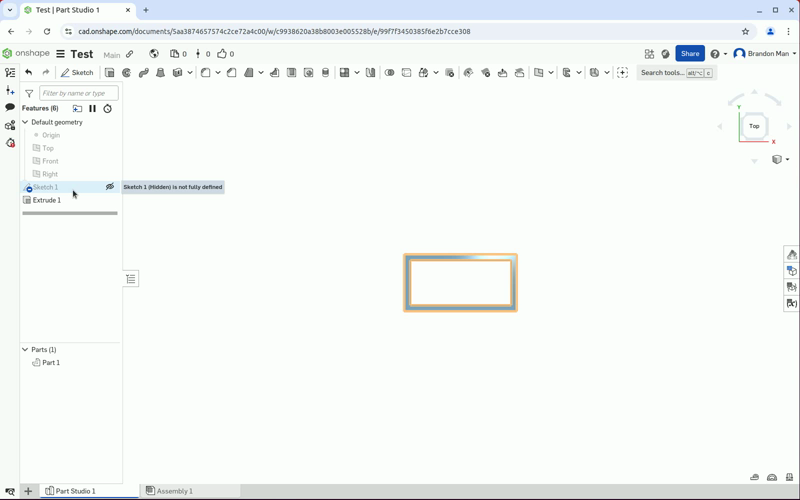
click(73, 189)
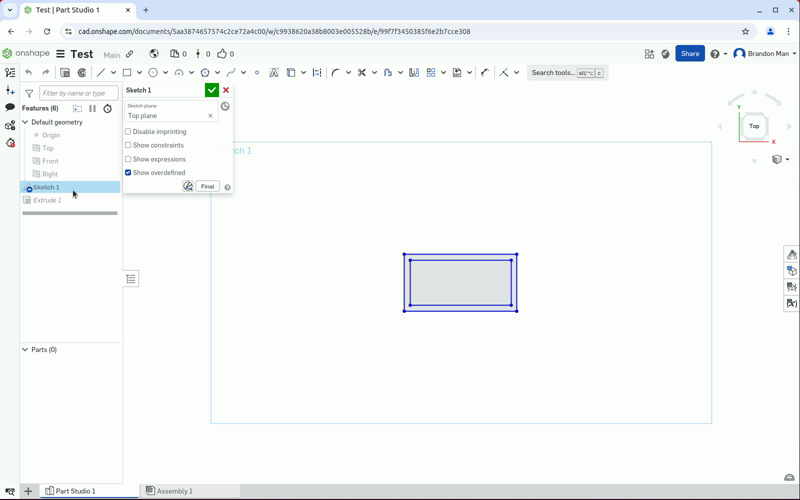
mouse_move(229, 92)
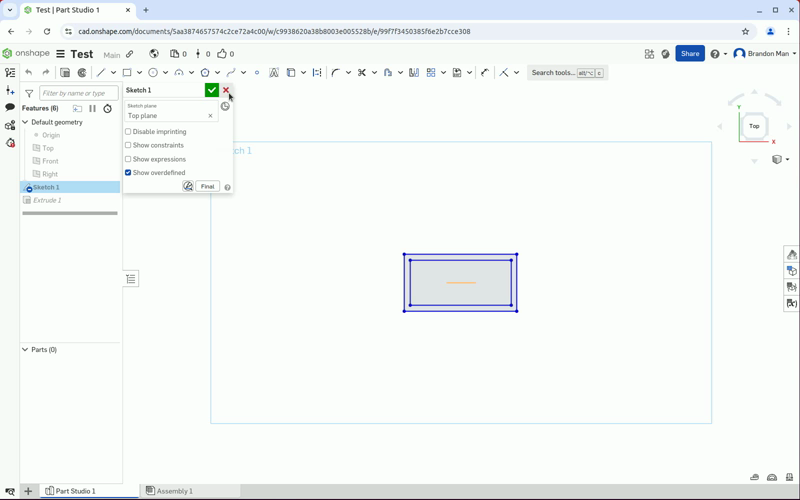
click(229, 92)
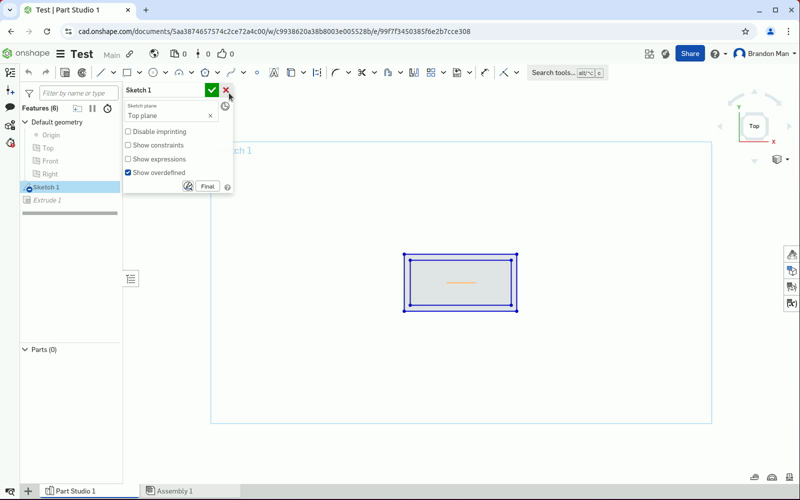
key(shift+s)
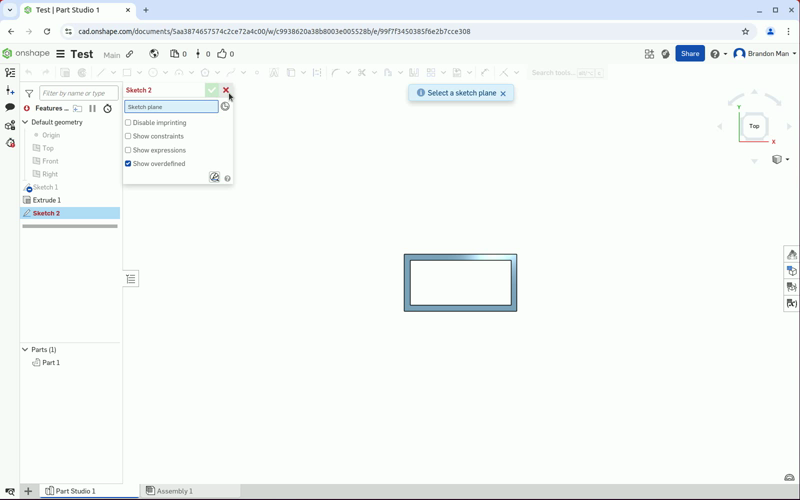
mouse_move(73, 150)
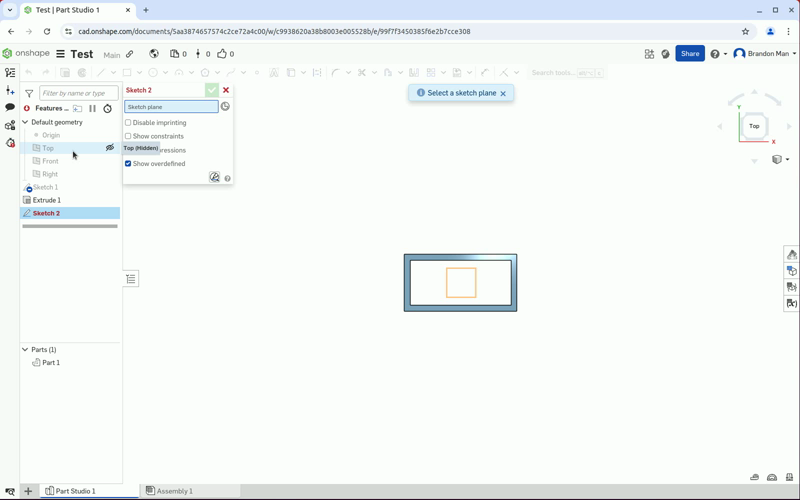
click(73, 150)
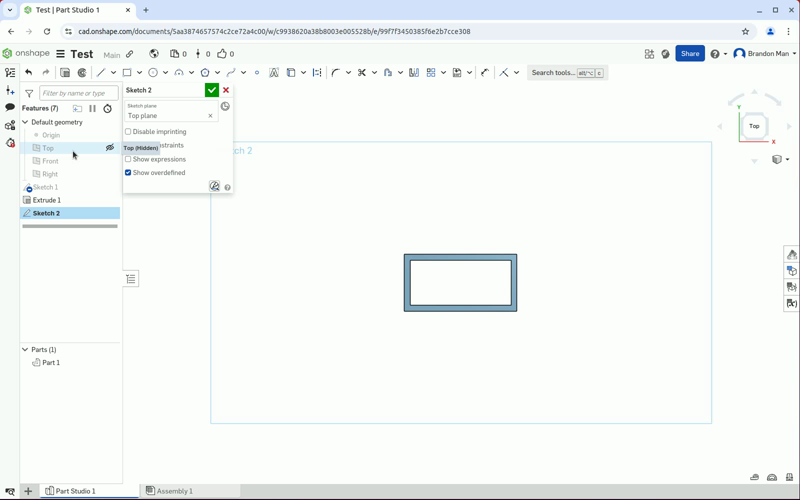
mouse_move(73, 352)
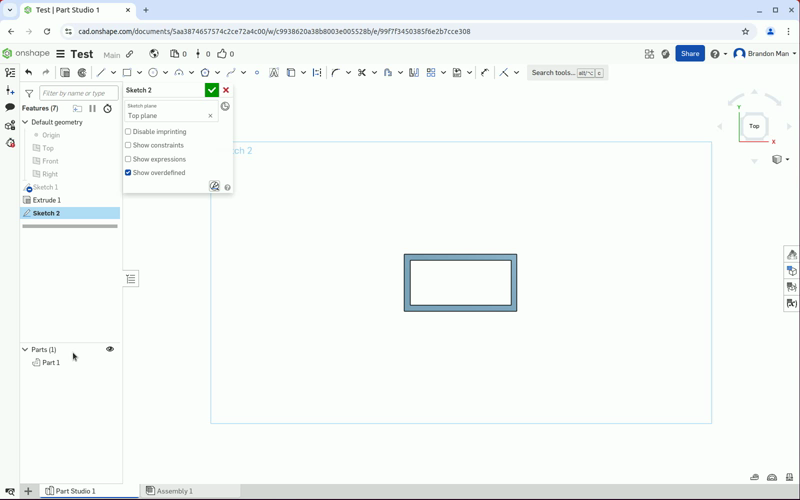
key(y)
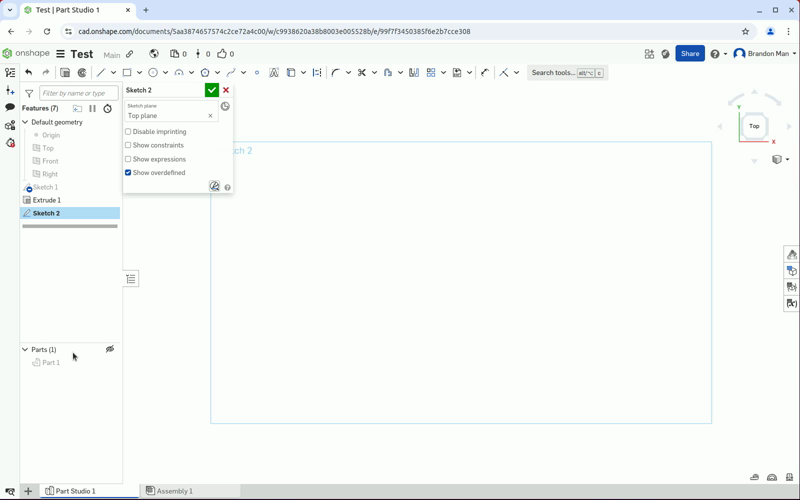
key(l)
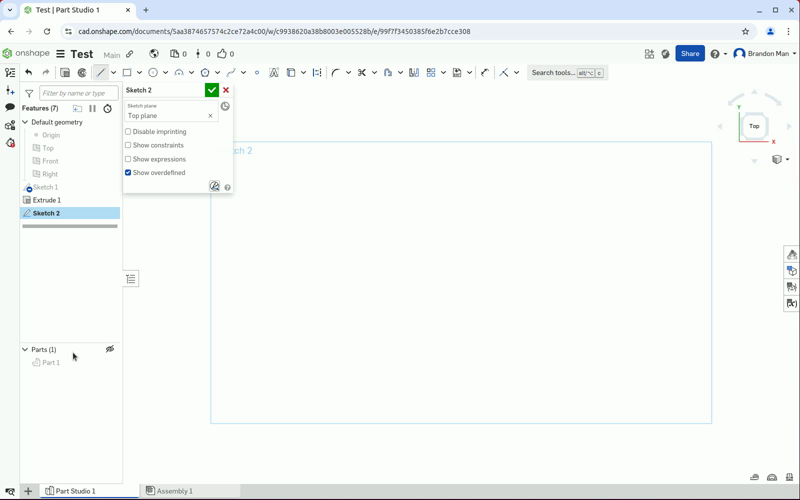
key_down(shift)
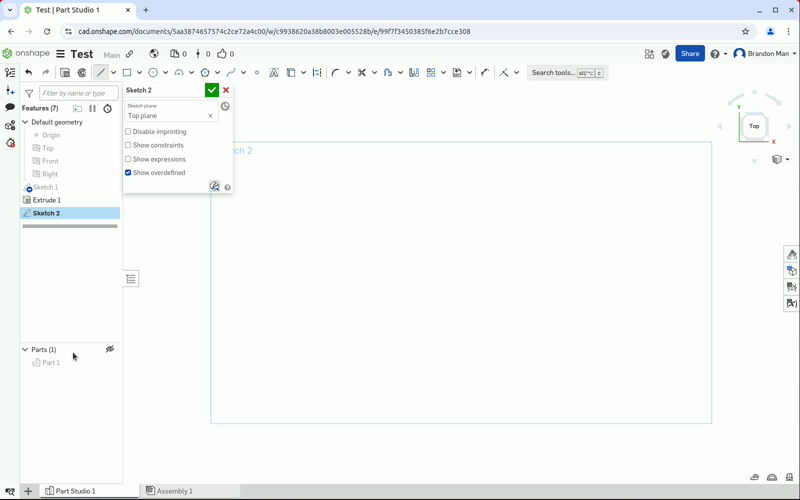
mouse_move(410, 305)
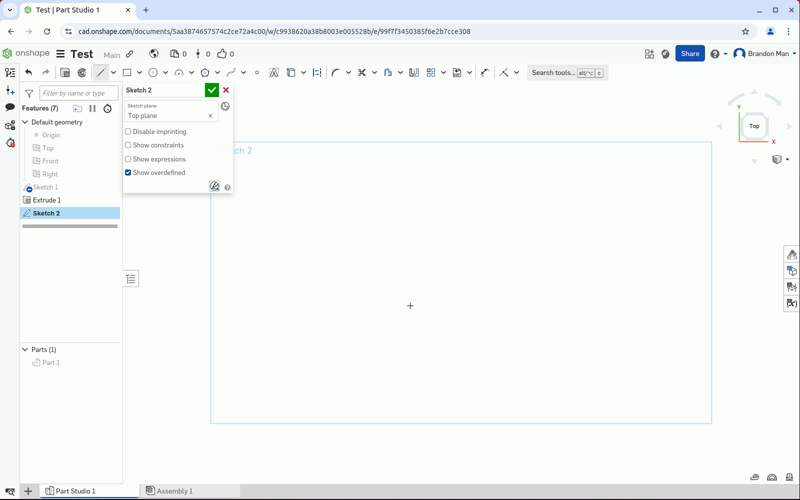
click(410, 305)
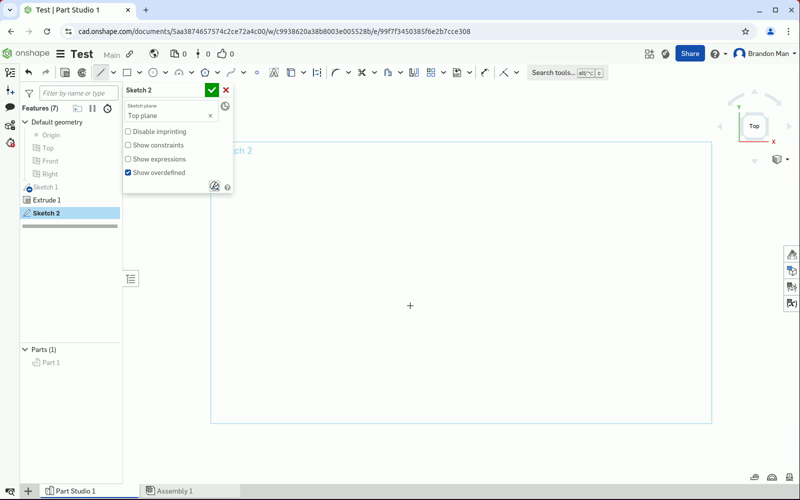
key_up(shift)
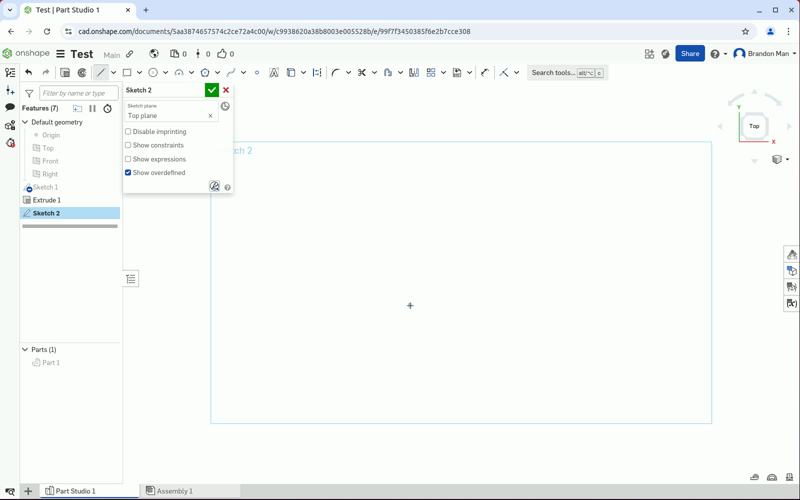
key_down(shift)
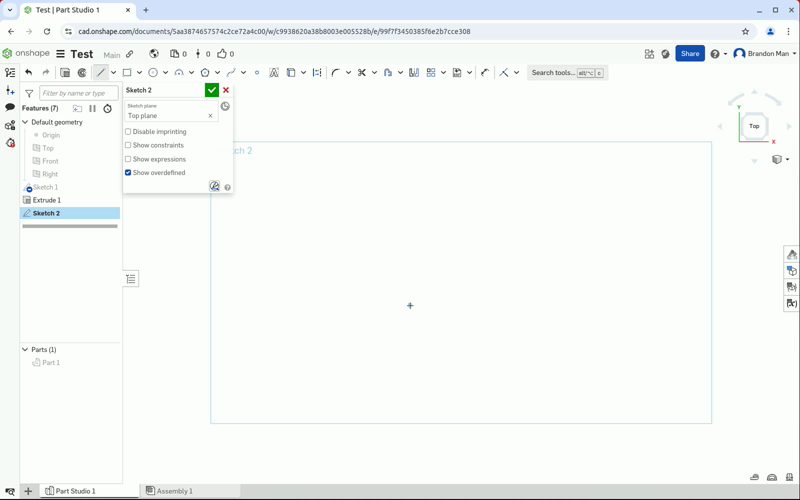
mouse_move(511, 305)
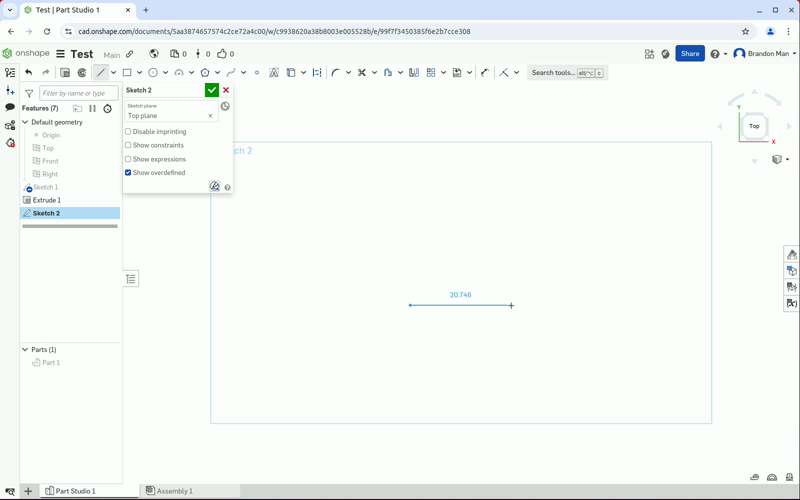
click(511, 305)
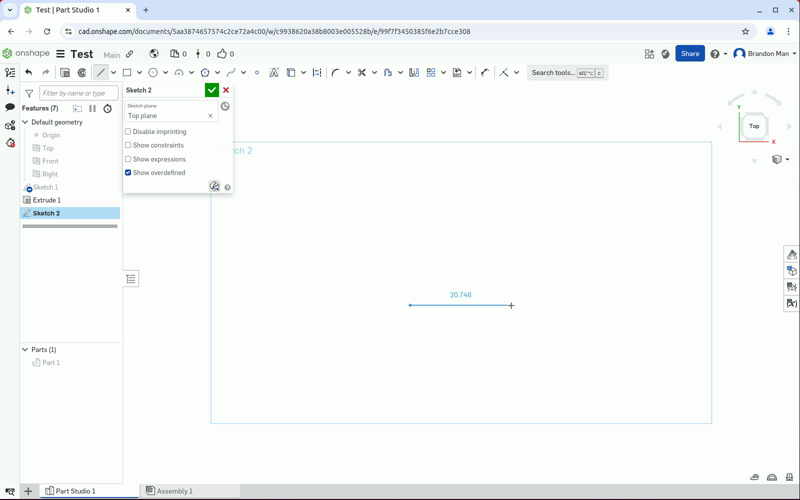
key_up(shift)
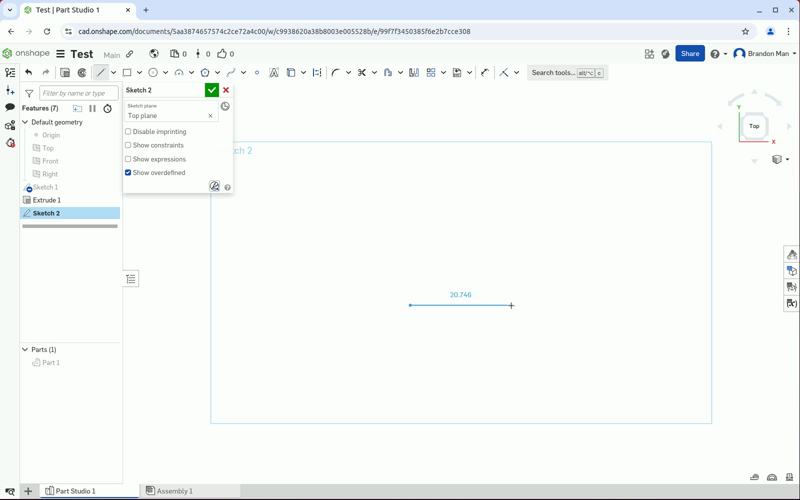
key_down(shift)
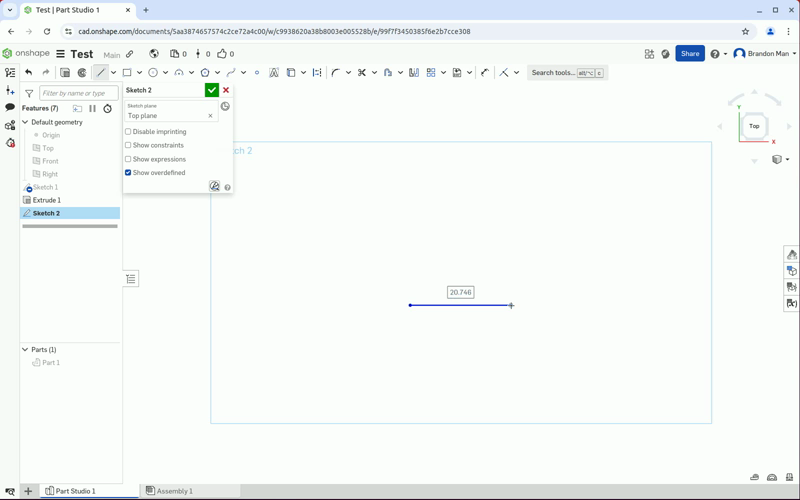
mouse_move(541, 305)
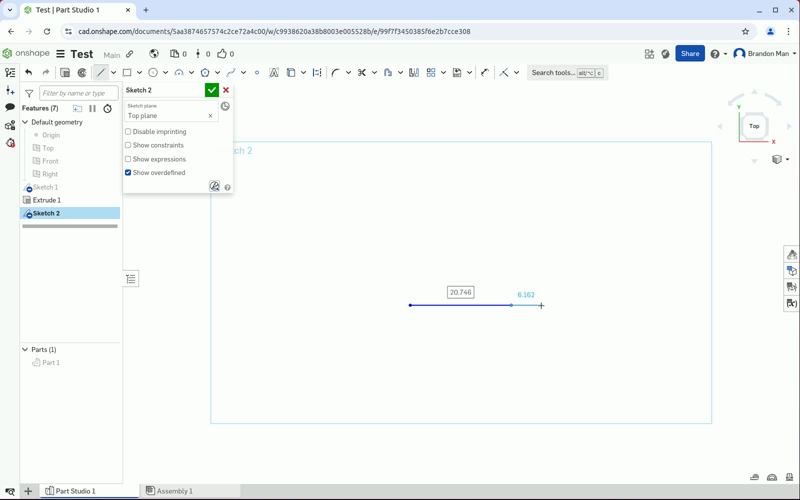
mouse_move(511, 260)
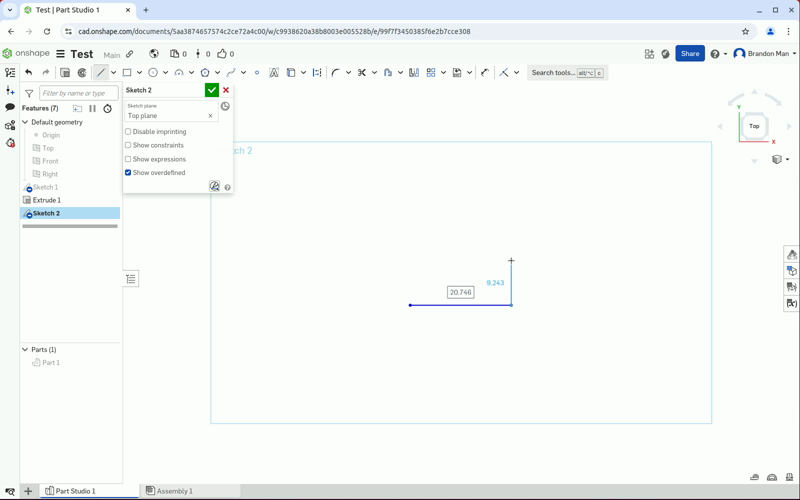
click(511, 260)
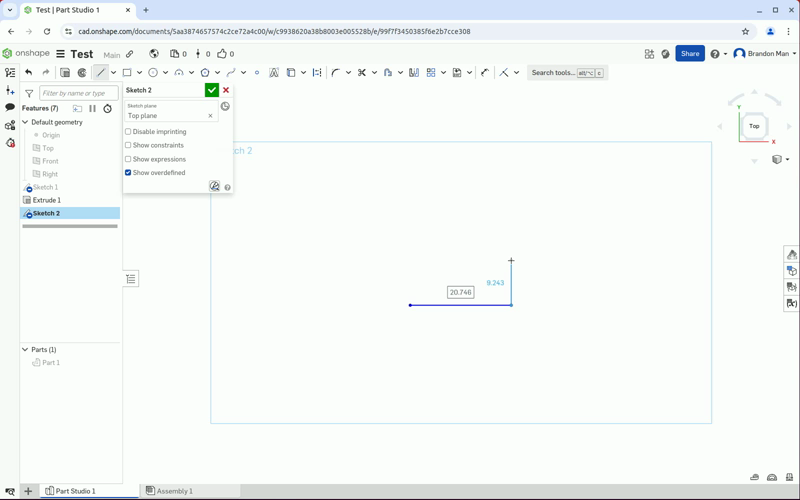
key_up(shift)
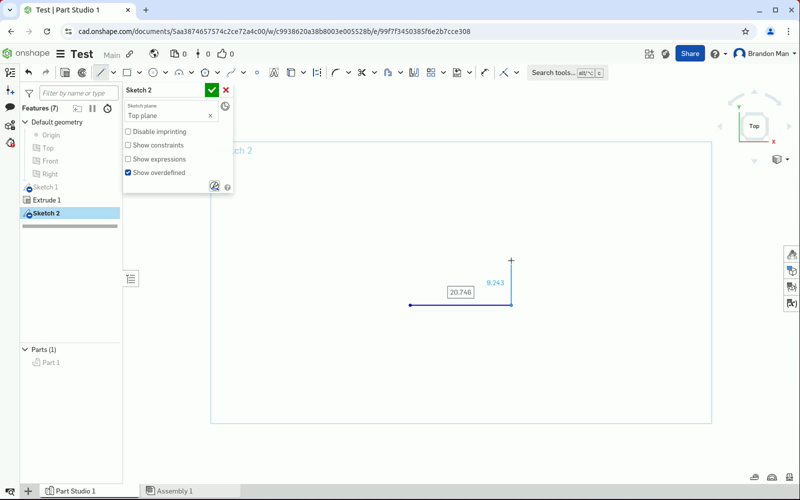
key_down(shift)
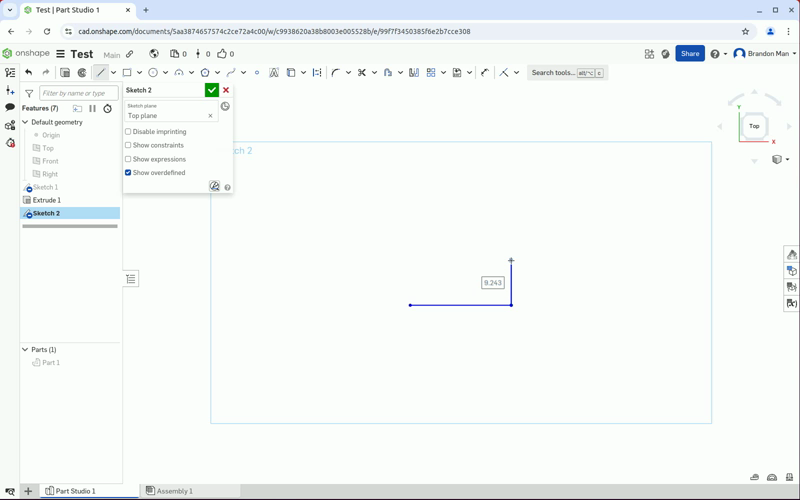
mouse_move(410, 260)
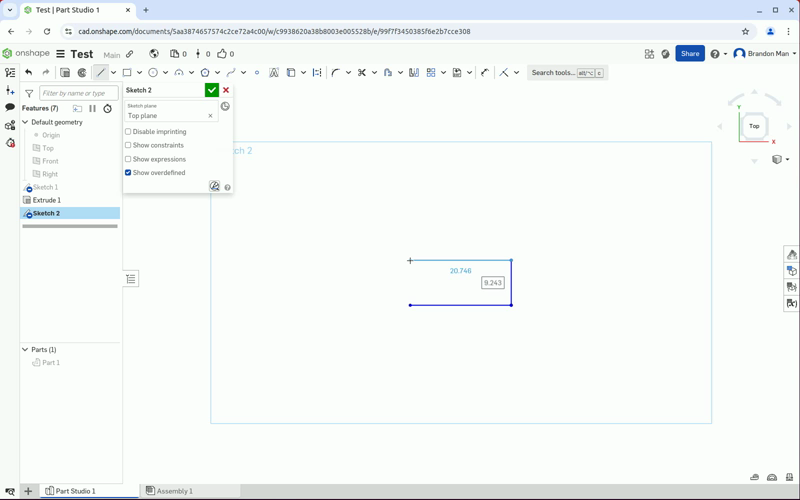
click(410, 260)
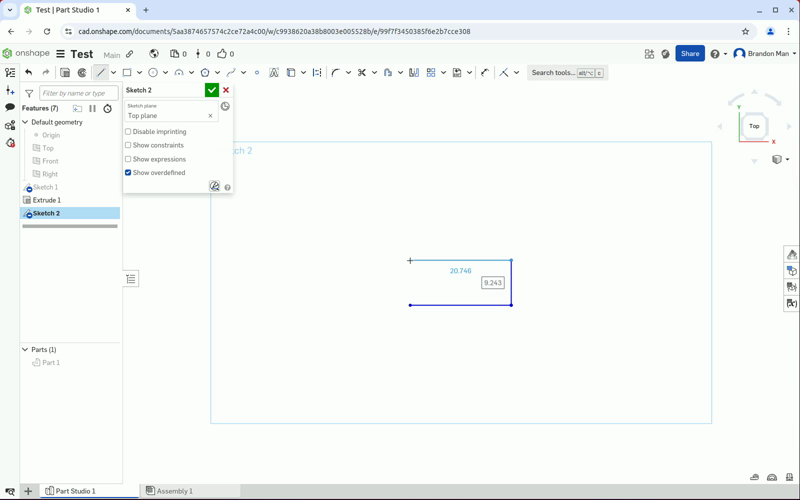
key_up(shift)
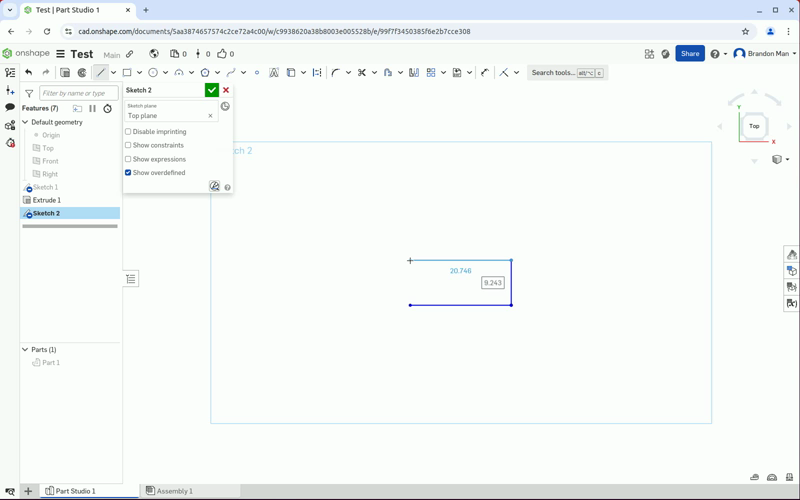
mouse_move(440, 260)
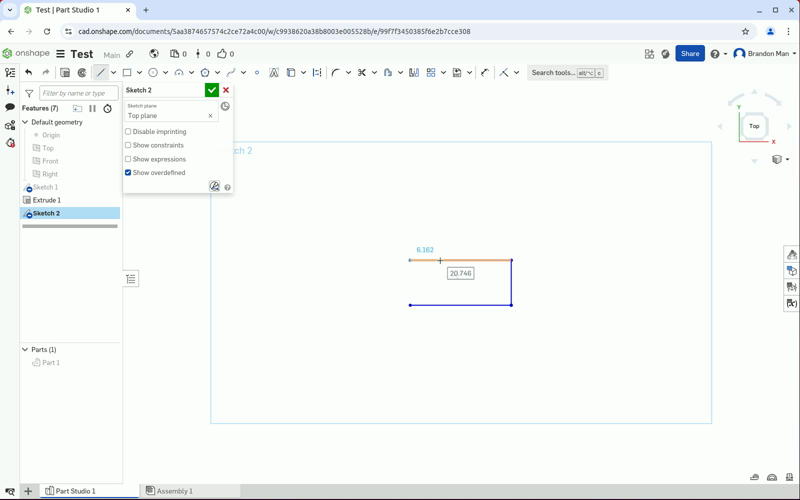
key_down(shift)
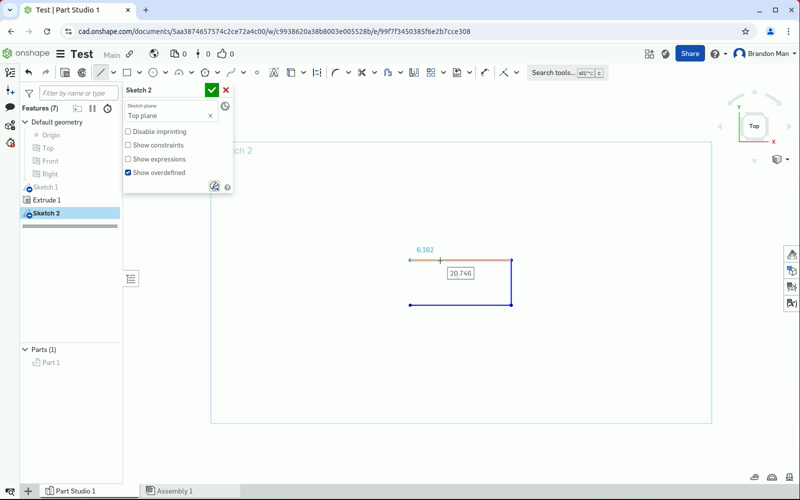
mouse_move(410, 305)
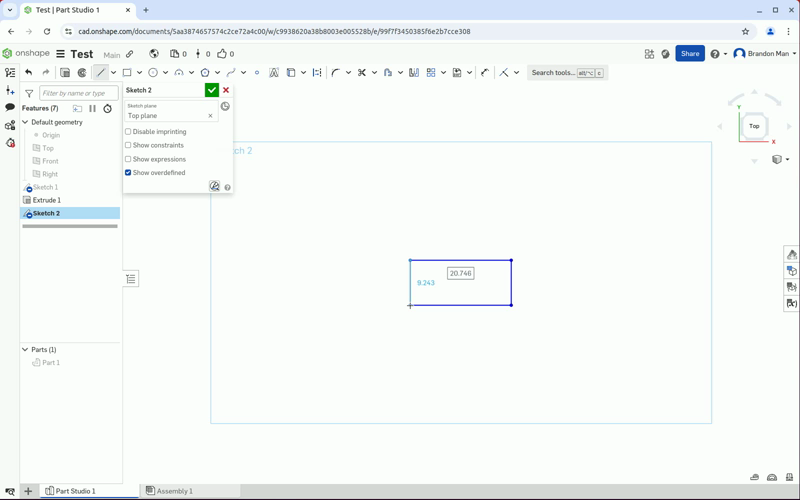
key_up(shift)
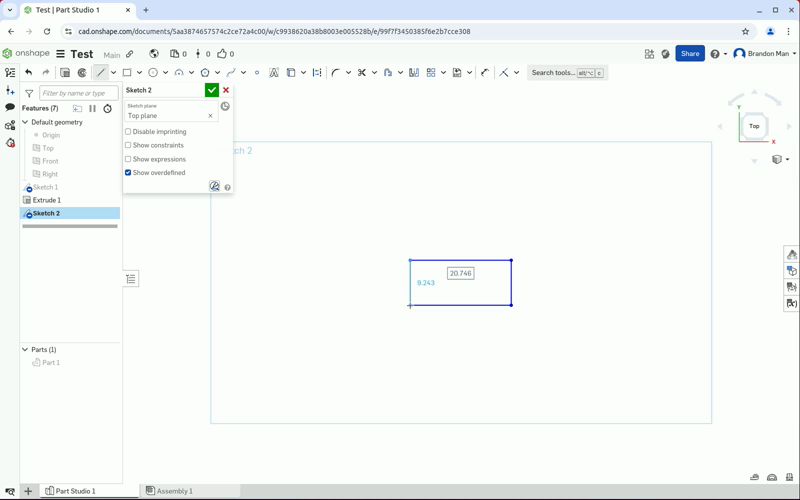
click(410, 305)
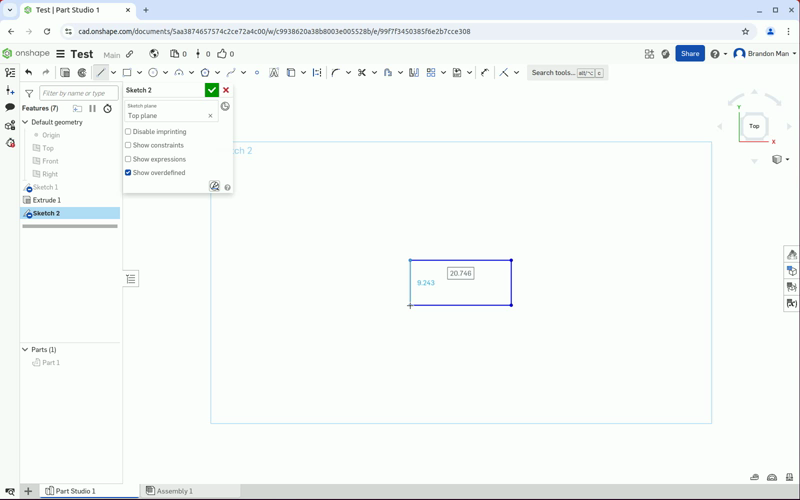
key(esc)
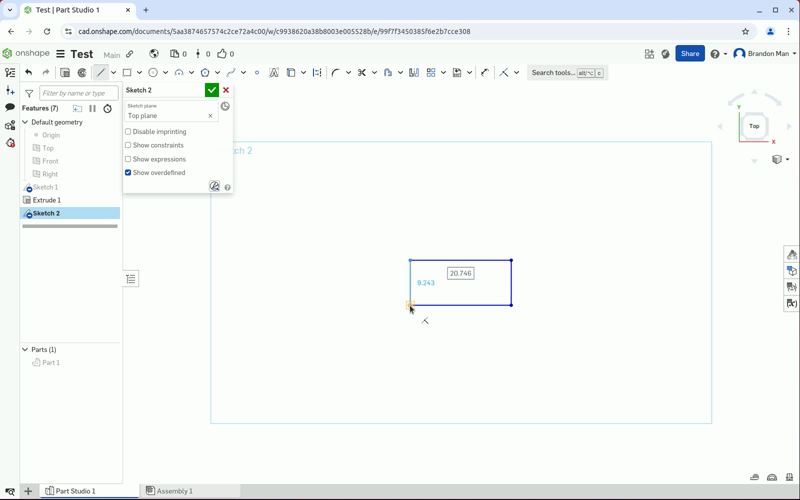
mouse_move(431, 282)
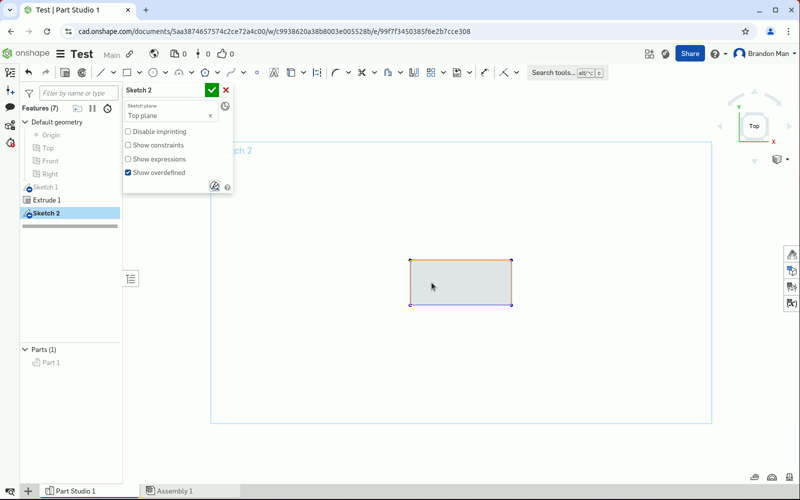
click(431, 282)
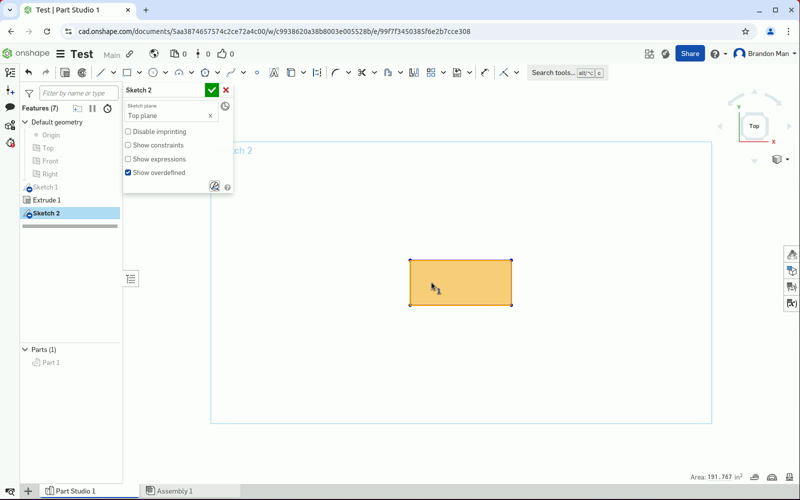
mouse_move(73, 352)
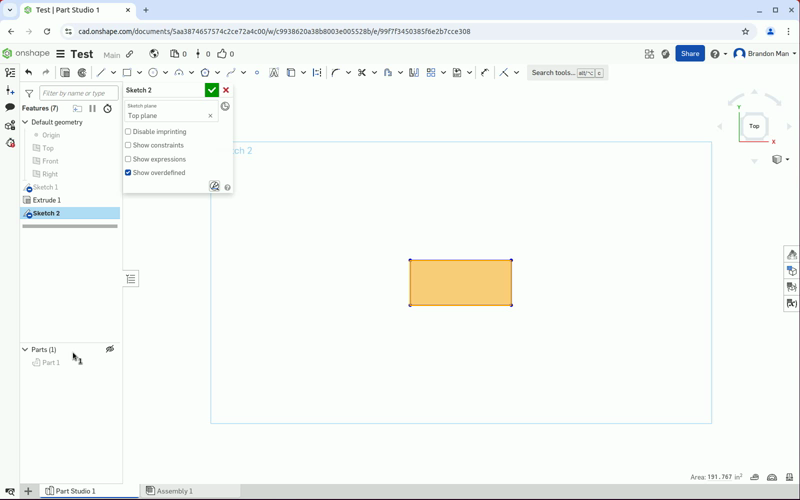
key(shift+y)
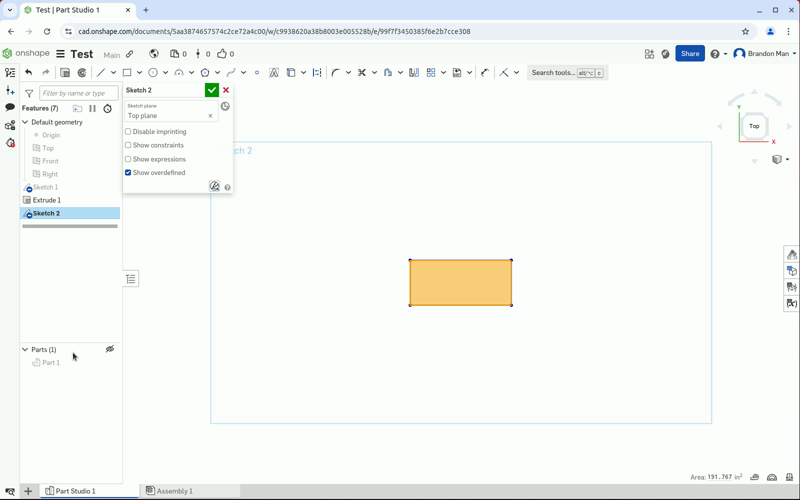
key(shift+e)
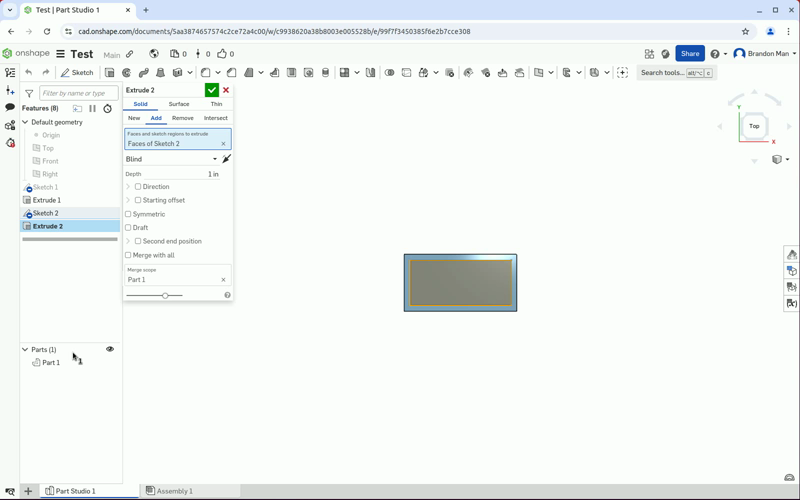
mouse_move(143, 106)
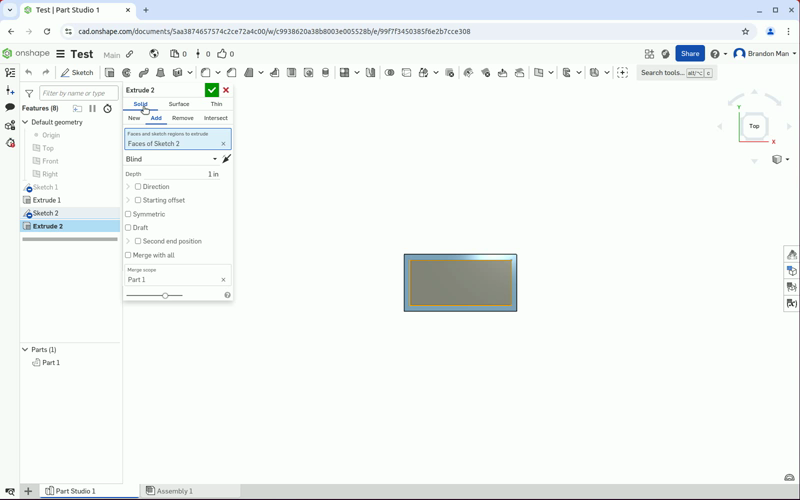
click(143, 106)
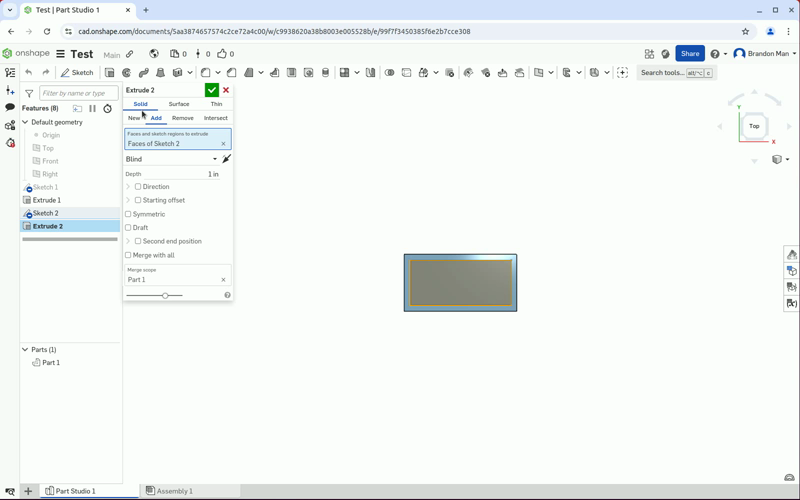
mouse_move(137, 120)
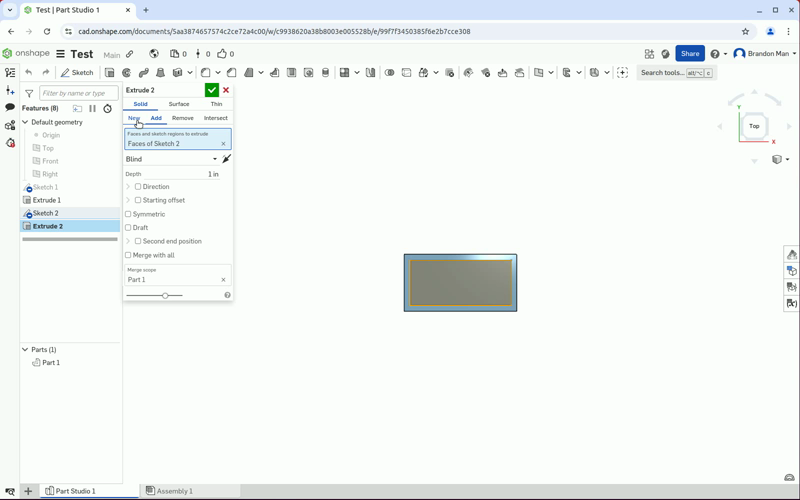
click(137, 120)
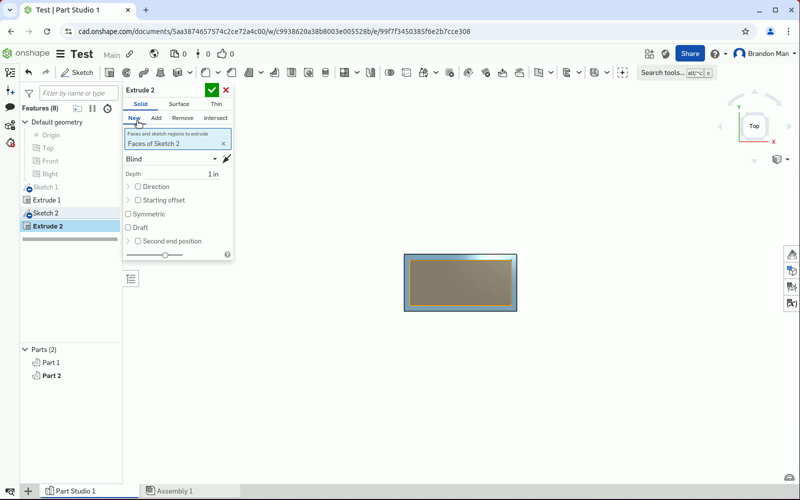
key(tab, 4)
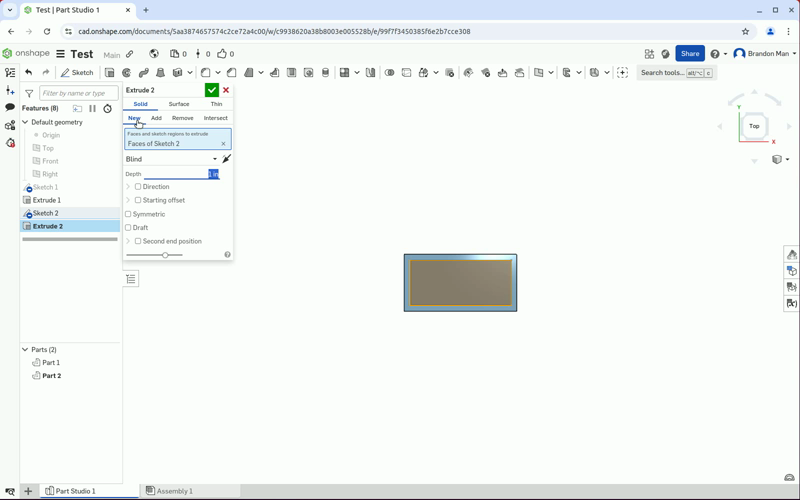
text(-2.407)
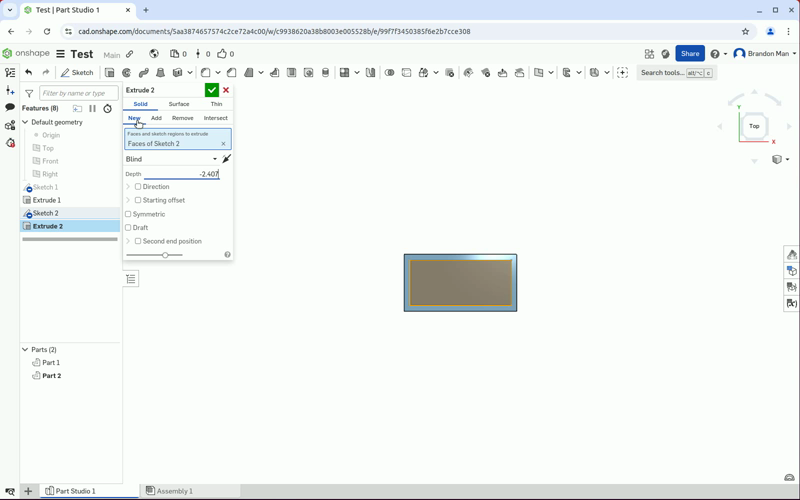
key(enter)
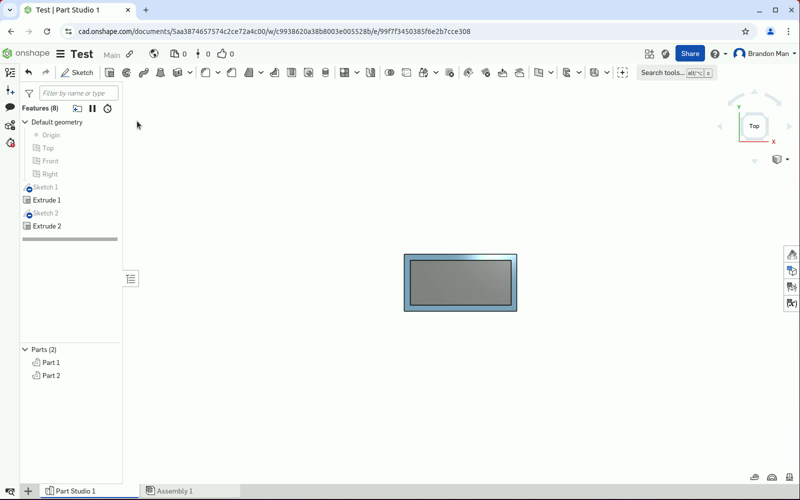
key(shift+h)
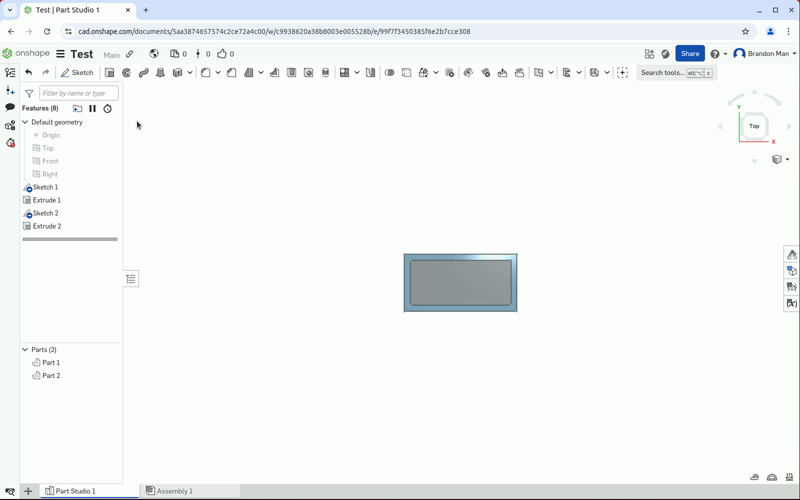
key(shift+h)
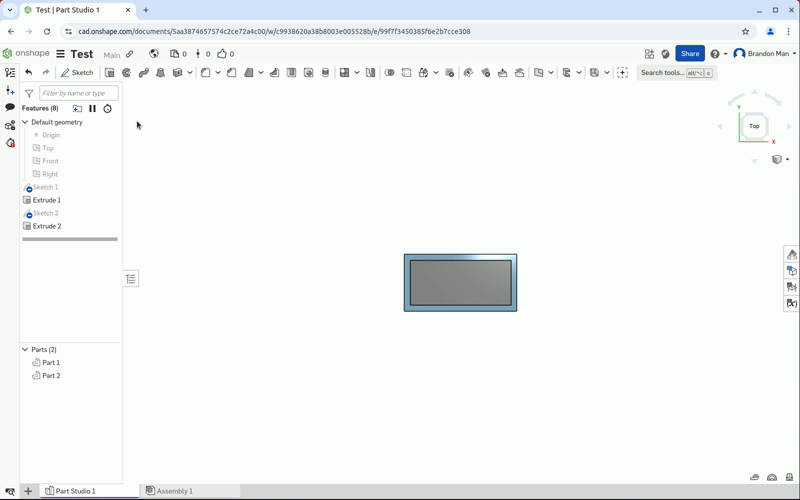
mouse_move(73, 189)
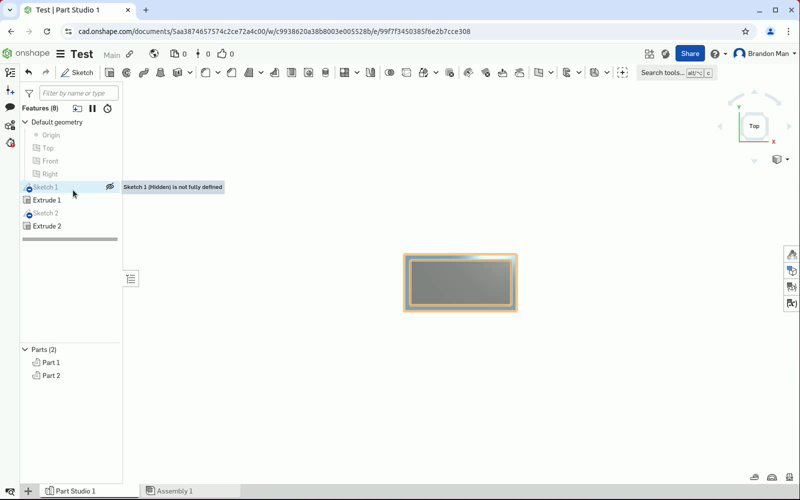
click(73, 189)
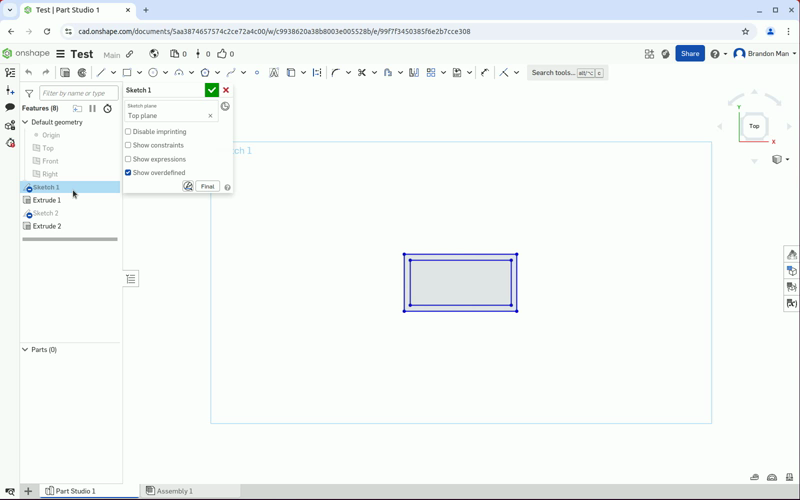
mouse_move(229, 92)
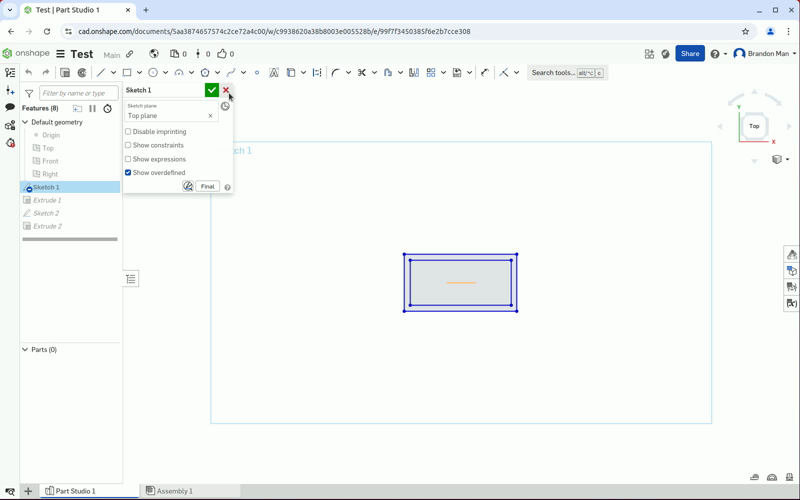
click(229, 92)
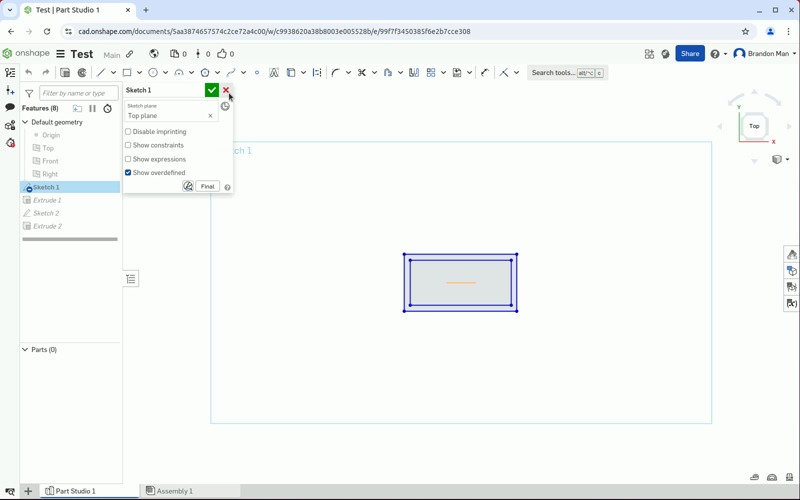
key(shift+s)
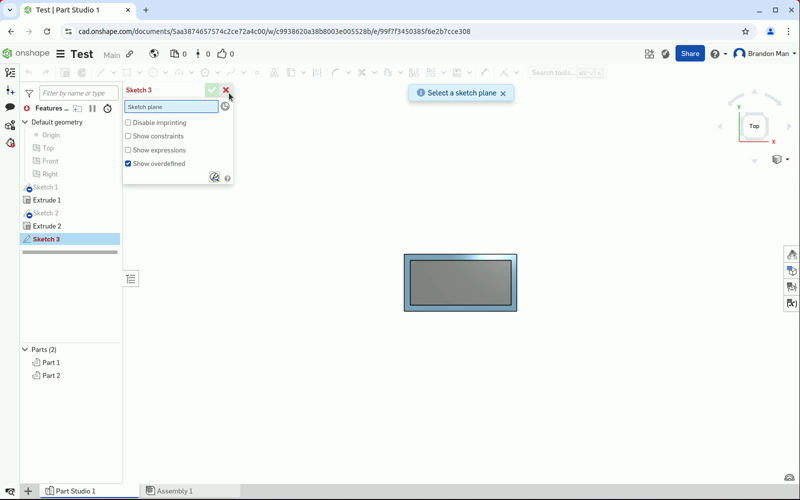
mouse_move(73, 150)
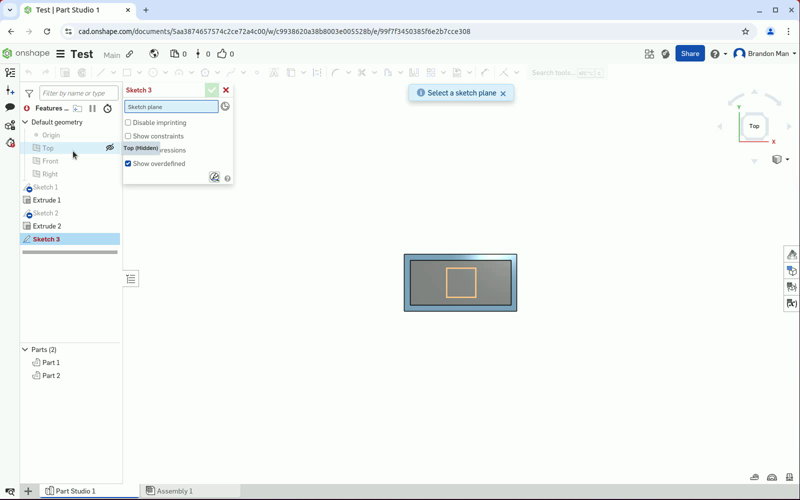
click(73, 150)
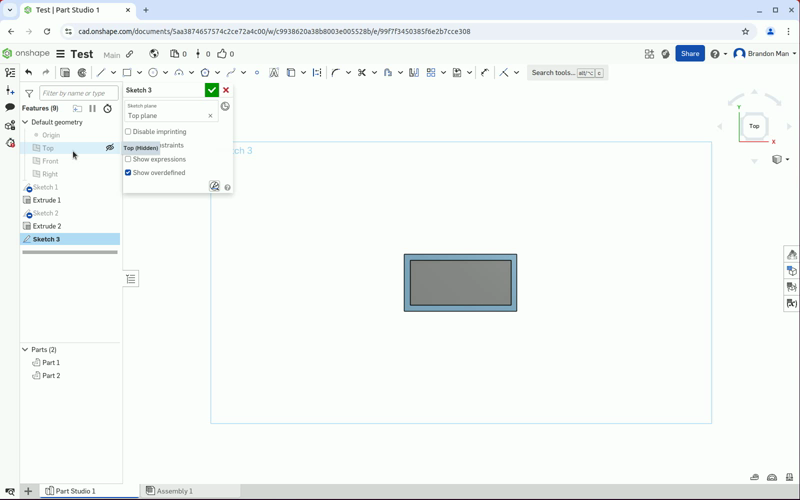
mouse_move(73, 352)
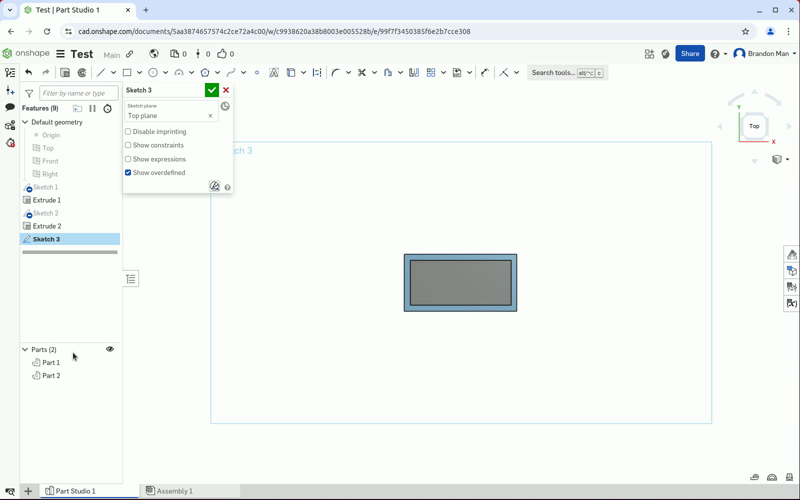
key(y)
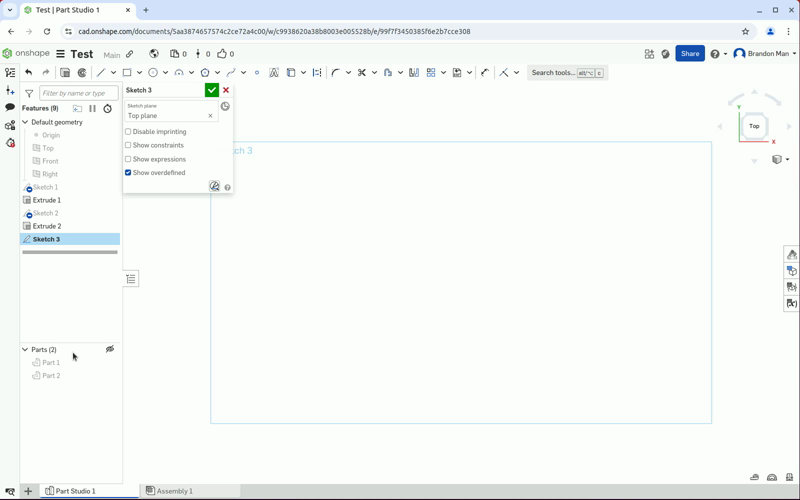
key(l)
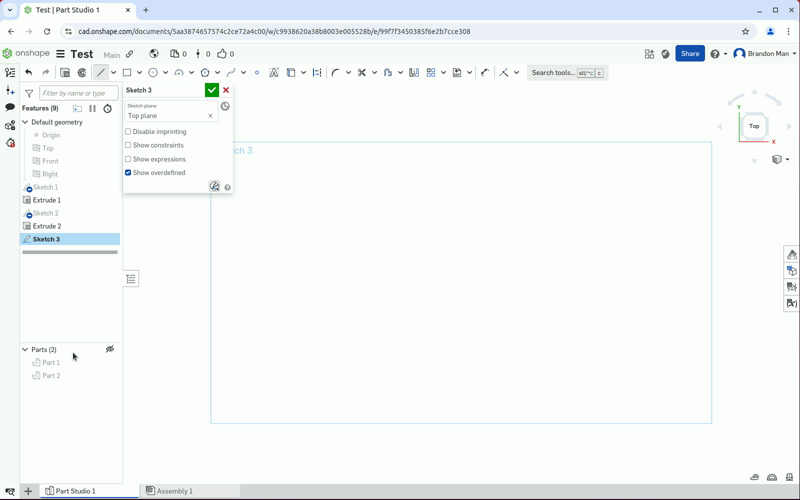
key_down(shift)
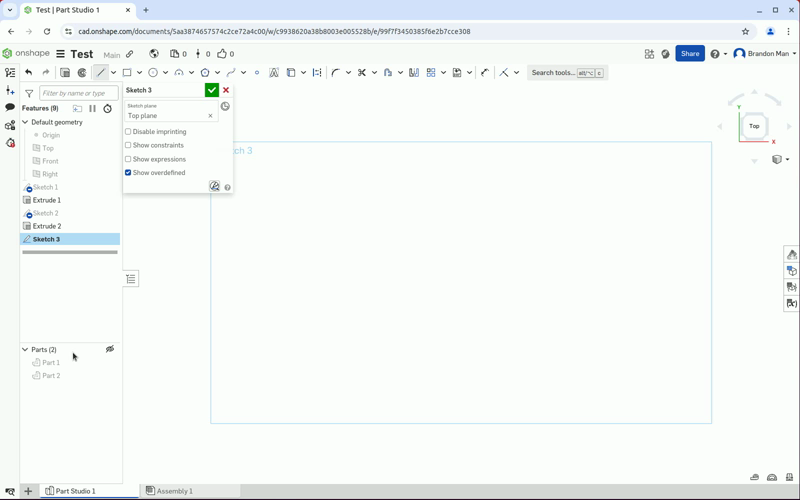
mouse_move(404, 311)
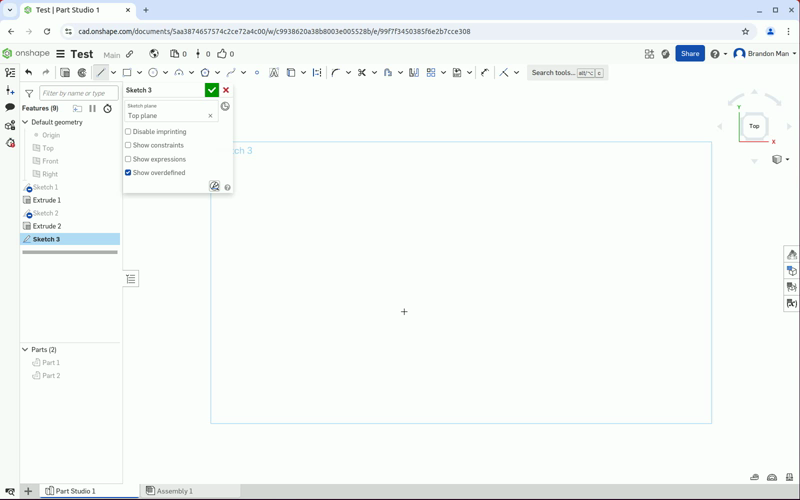
click(404, 311)
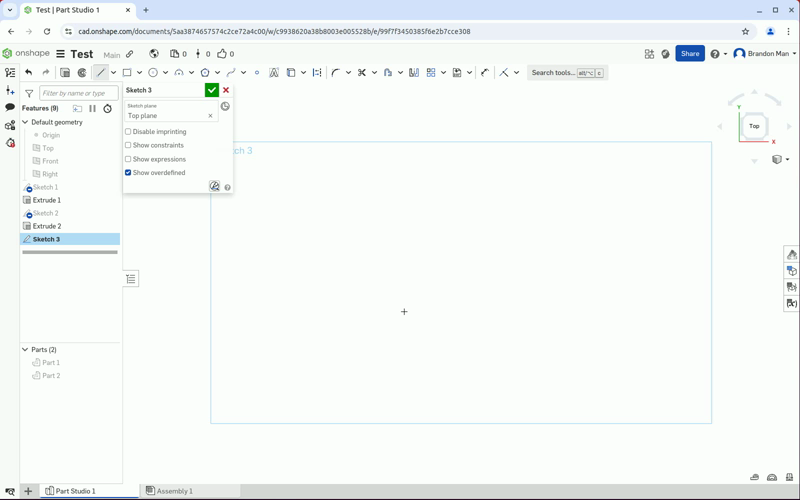
key_up(shift)
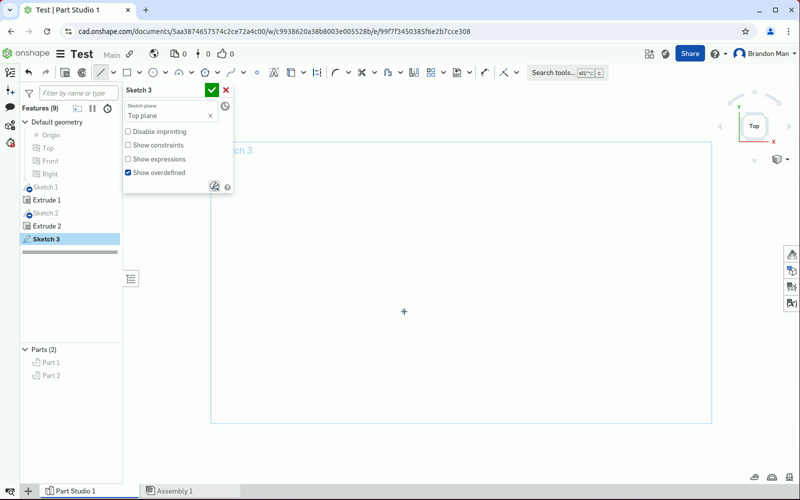
key_down(shift)
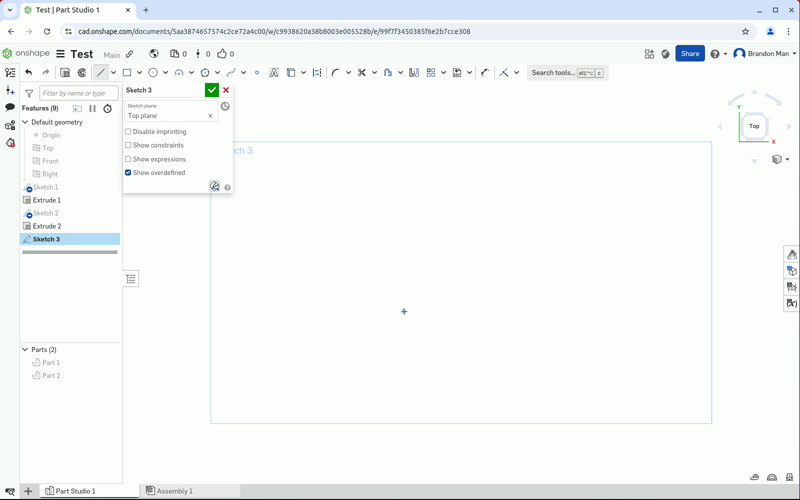
mouse_move(516, 311)
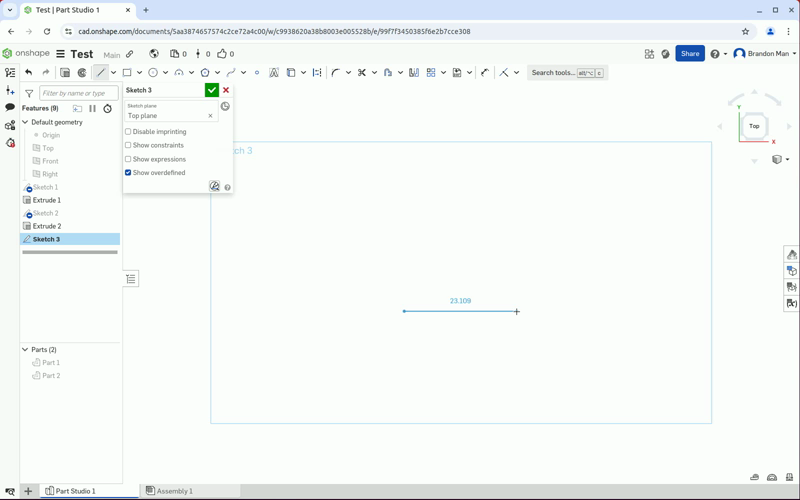
click(516, 311)
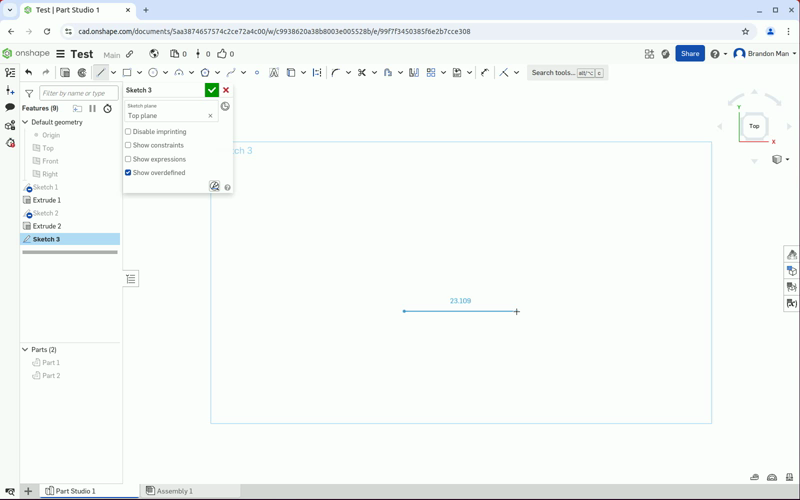
key_up(shift)
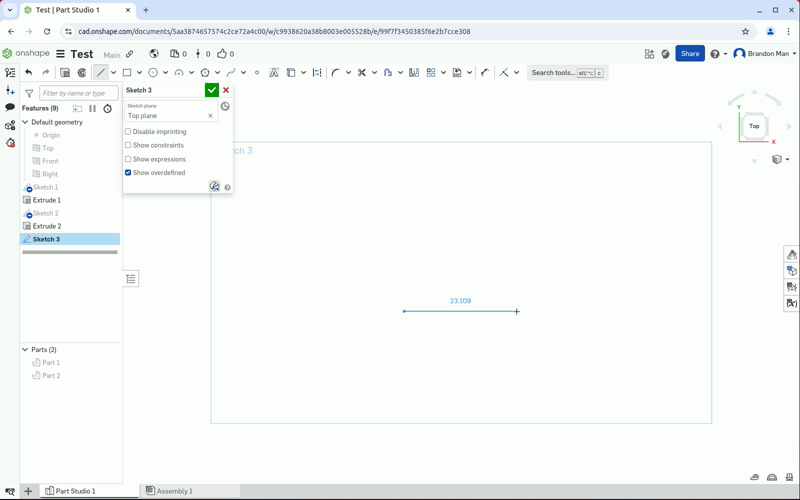
key_down(shift)
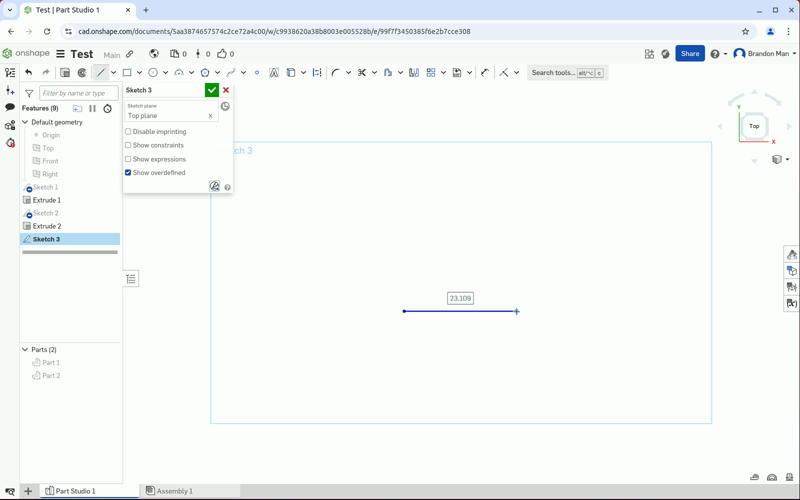
mouse_move(546, 311)
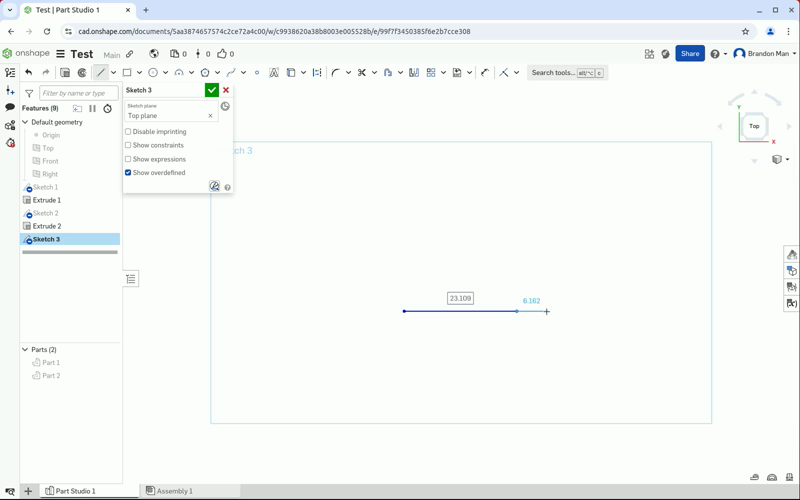
mouse_move(516, 254)
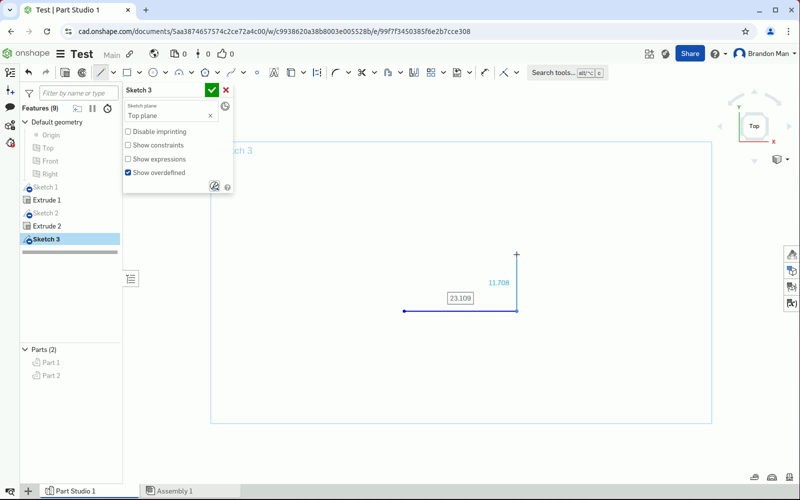
click(516, 254)
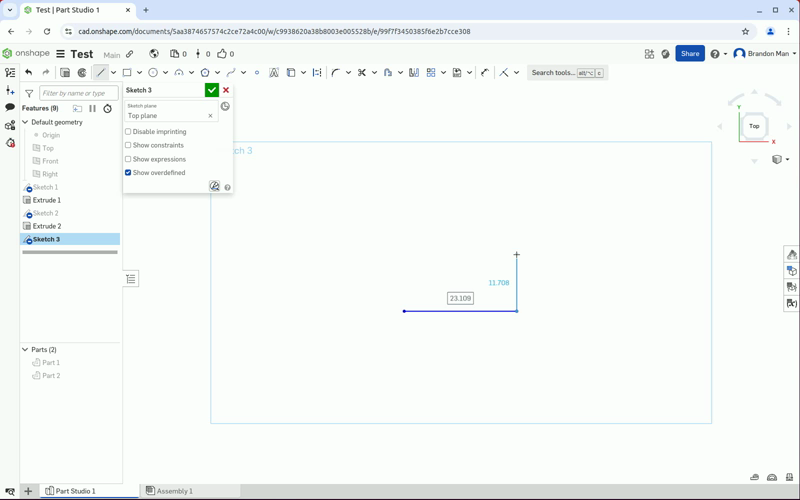
key_up(shift)
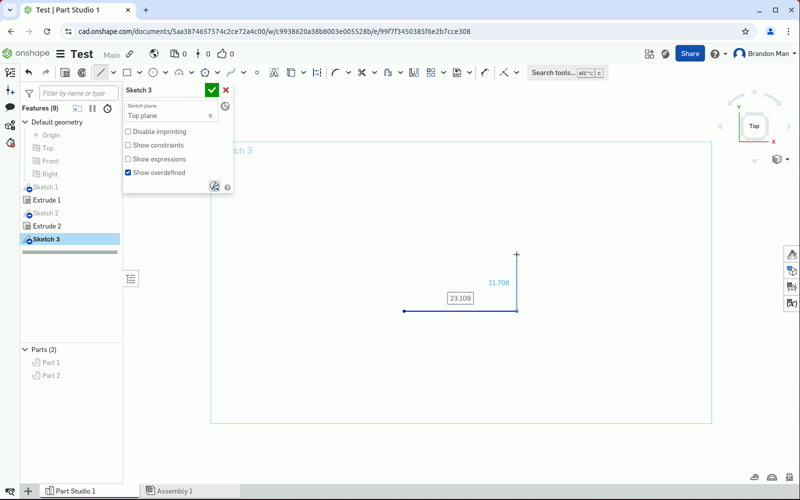
key_down(shift)
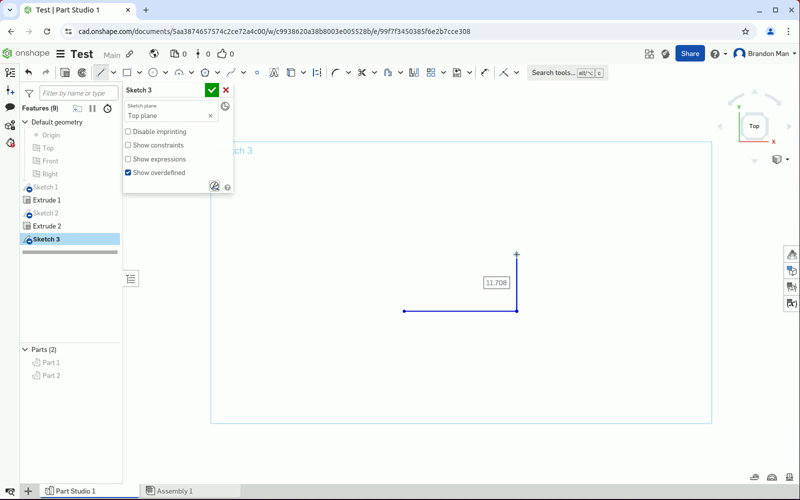
mouse_move(404, 254)
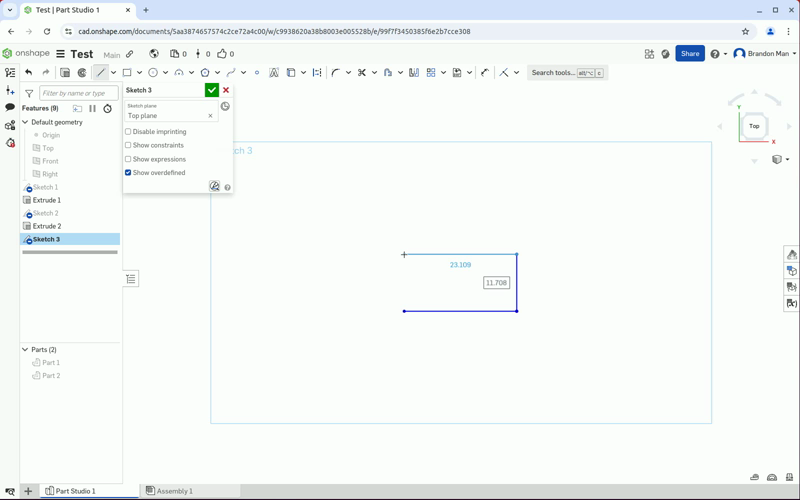
click(404, 254)
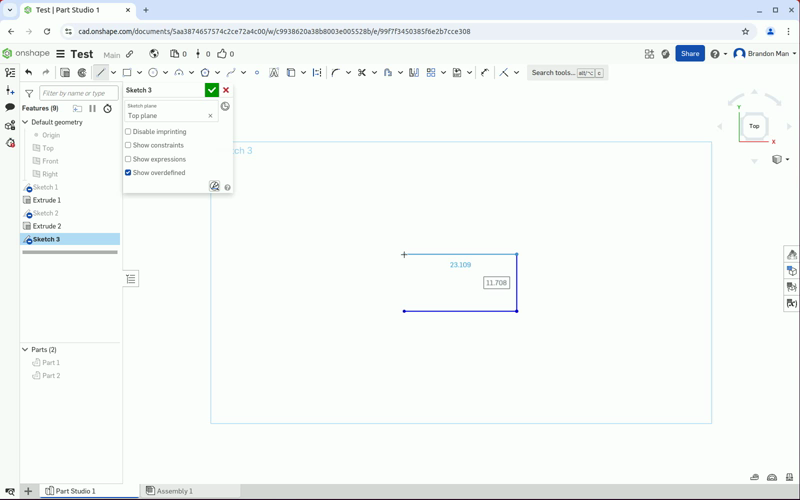
key_up(shift)
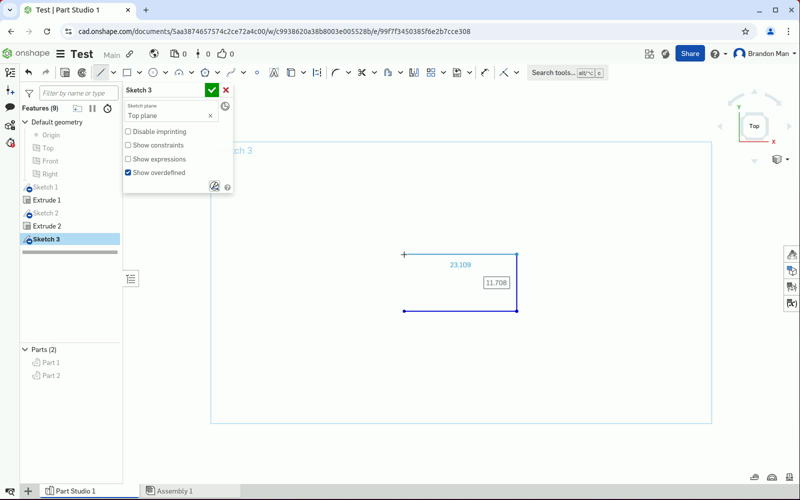
mouse_move(434, 254)
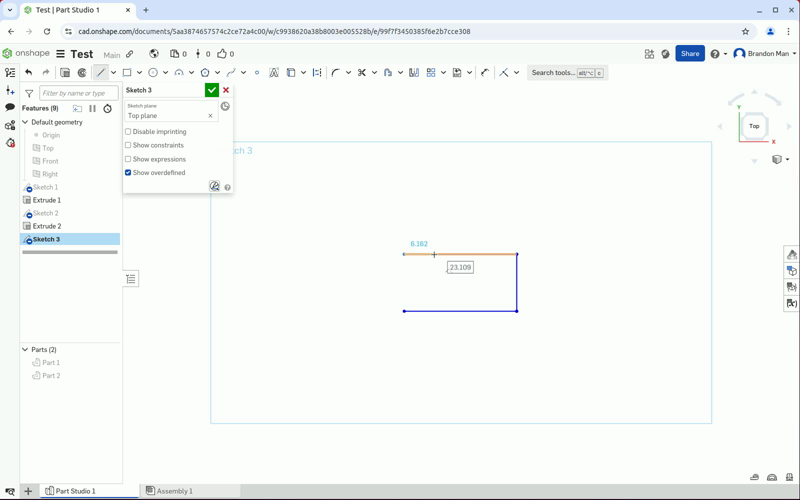
key_down(shift)
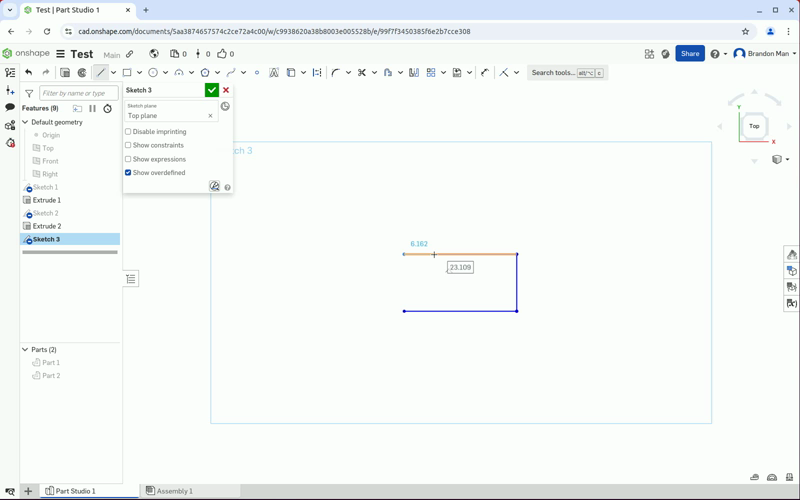
mouse_move(404, 311)
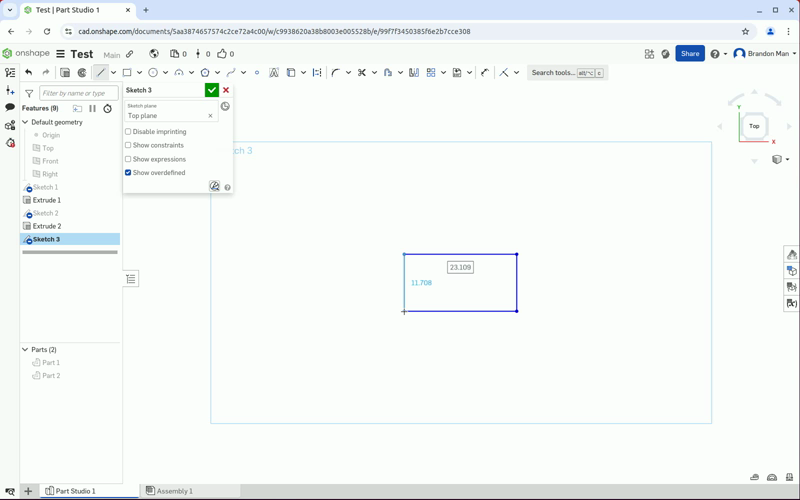
key_up(shift)
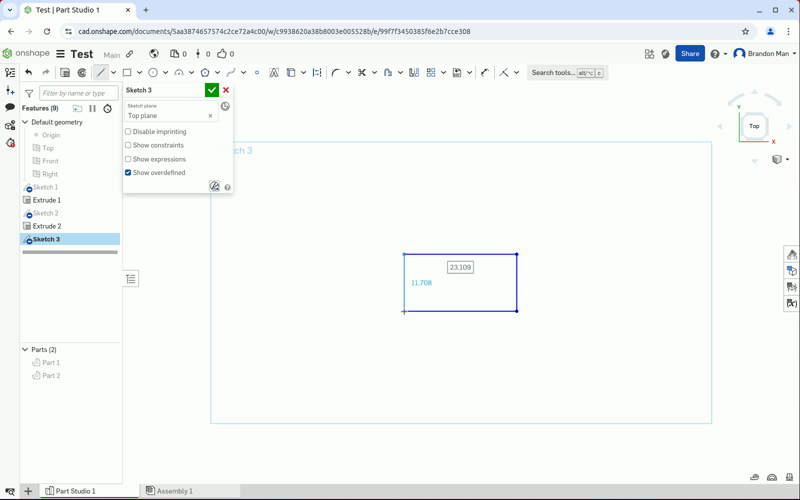
click(404, 311)
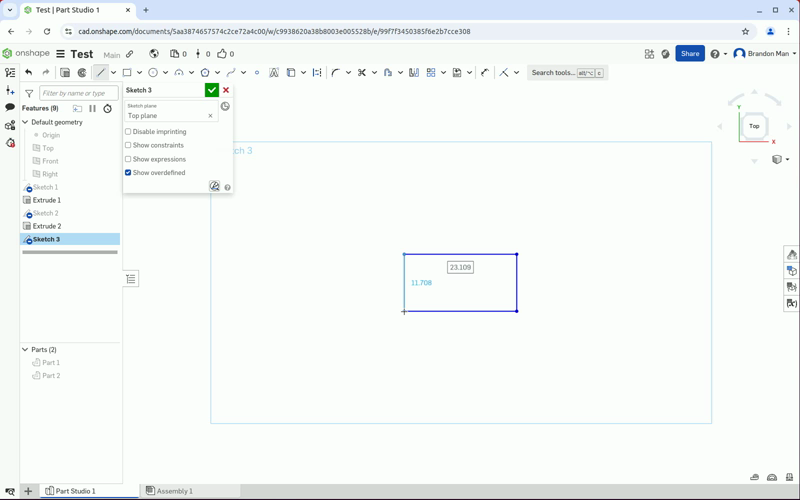
key(esc)
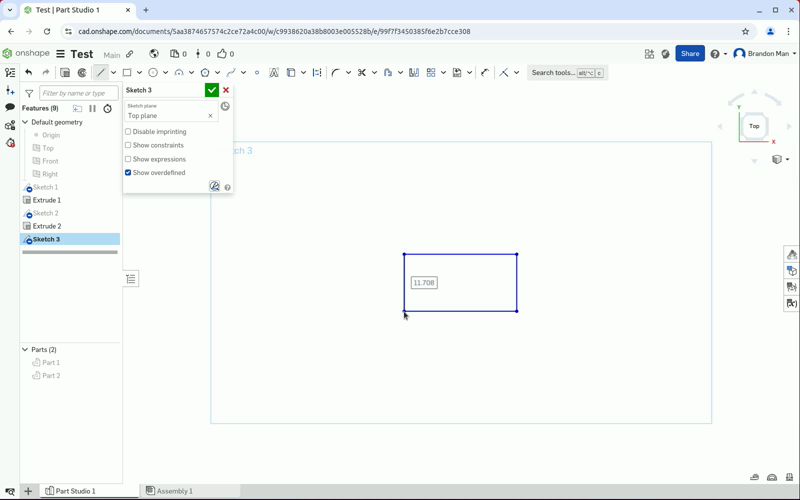
key(l)
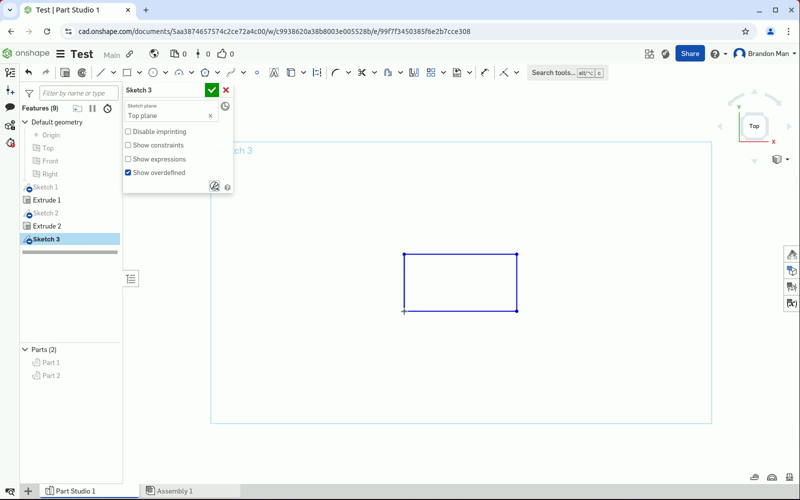
key_down(shift)
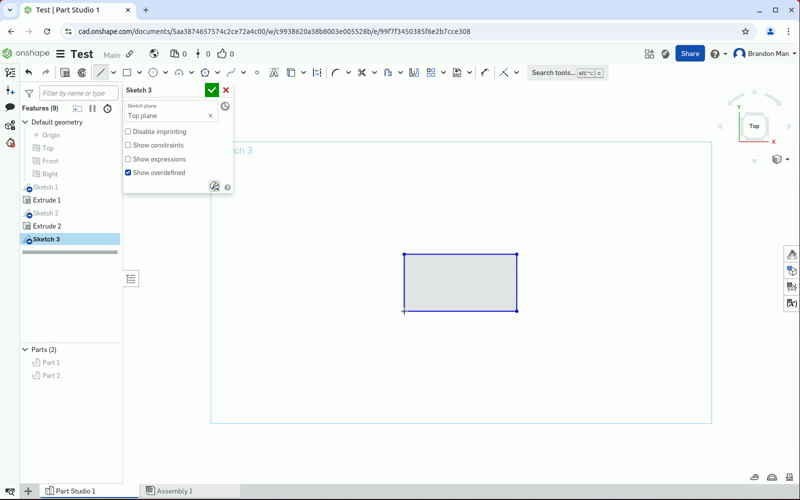
mouse_move(410, 305)
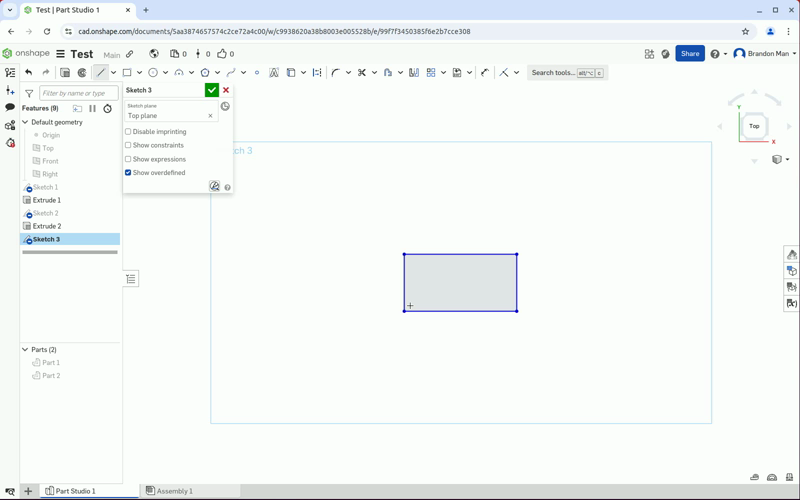
click(410, 305)
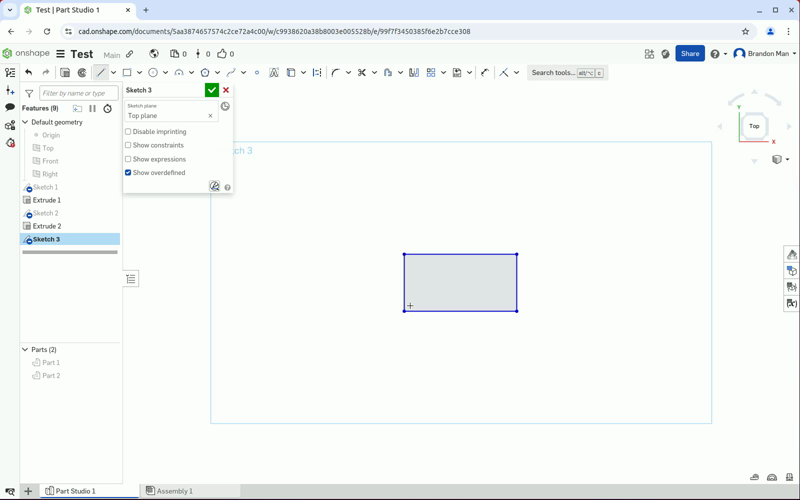
key_up(shift)
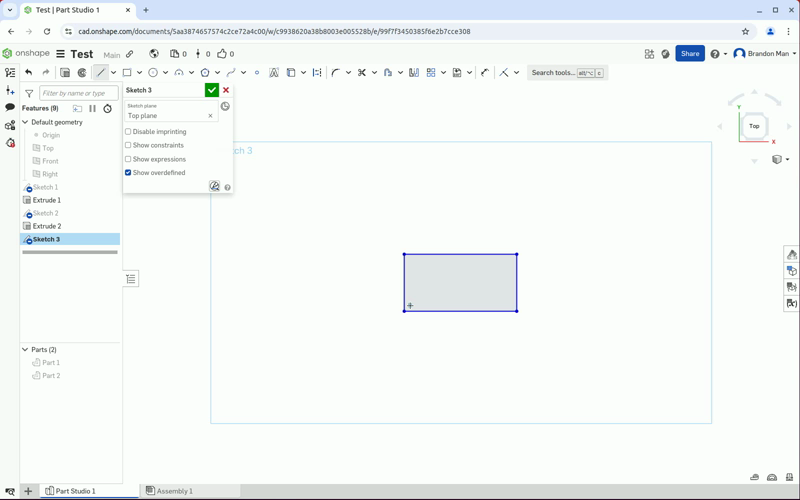
key_down(shift)
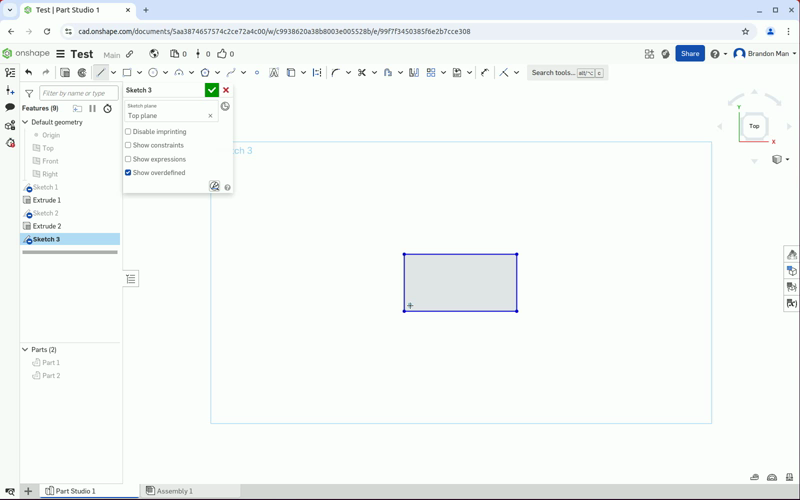
mouse_move(511, 305)
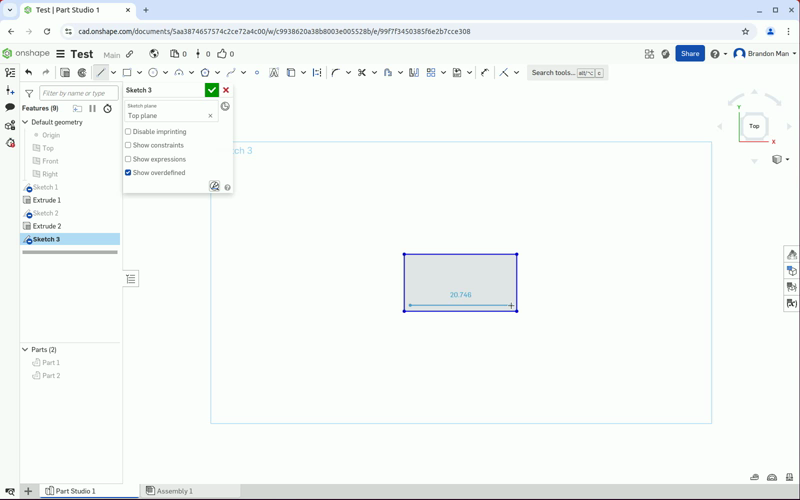
click(511, 305)
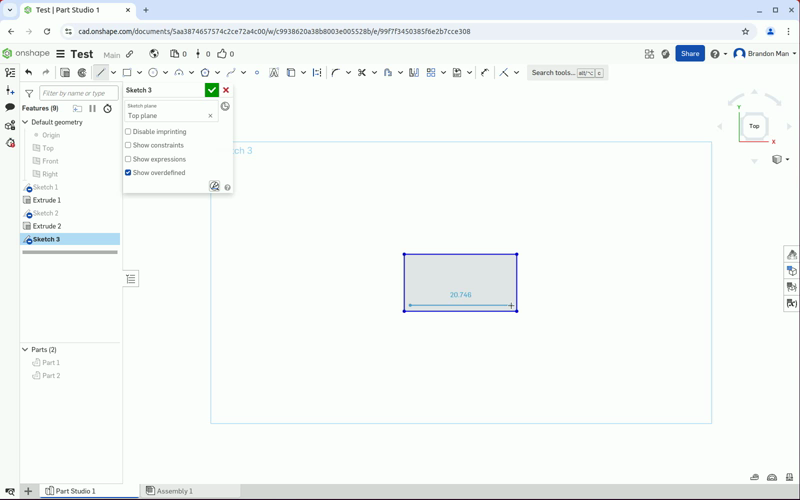
key_up(shift)
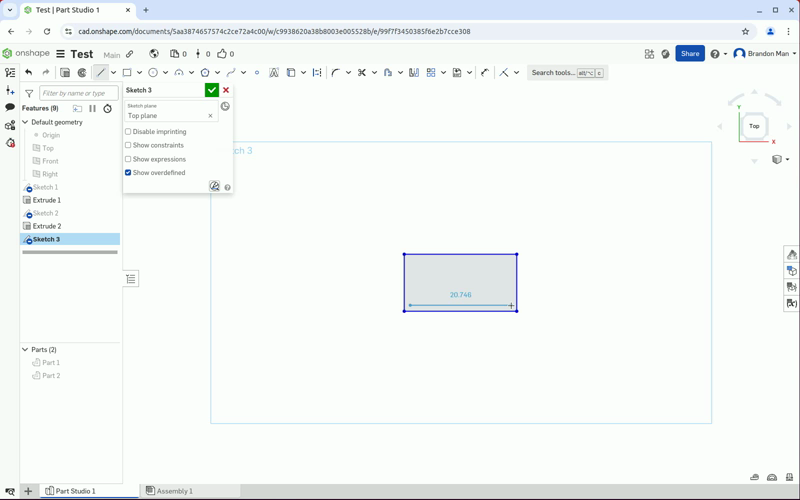
key_down(shift)
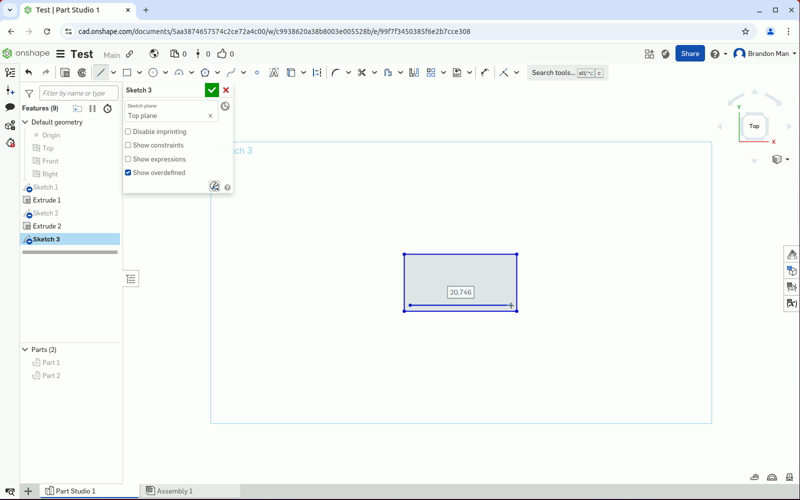
mouse_move(541, 305)
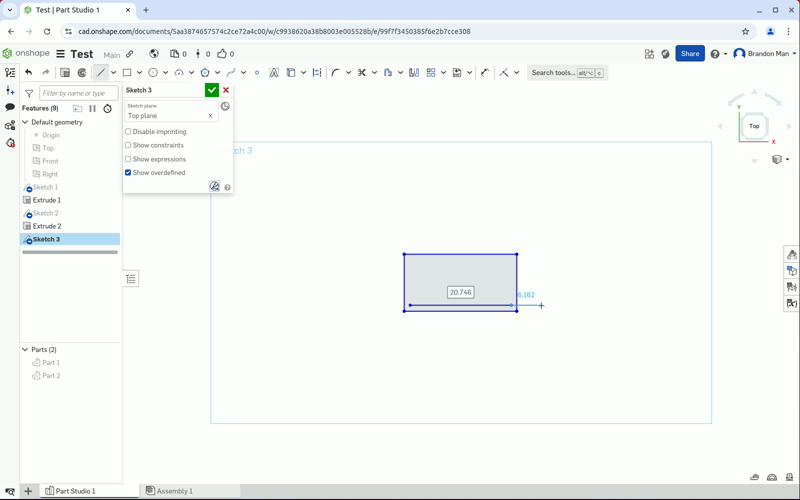
mouse_move(511, 260)
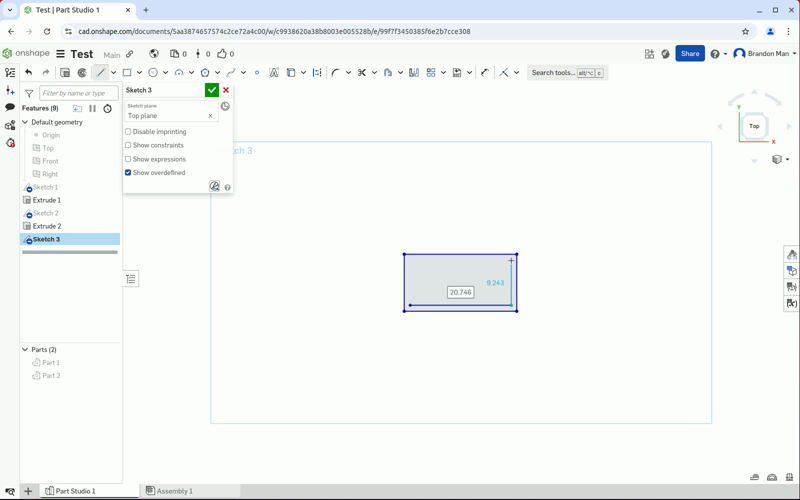
click(511, 260)
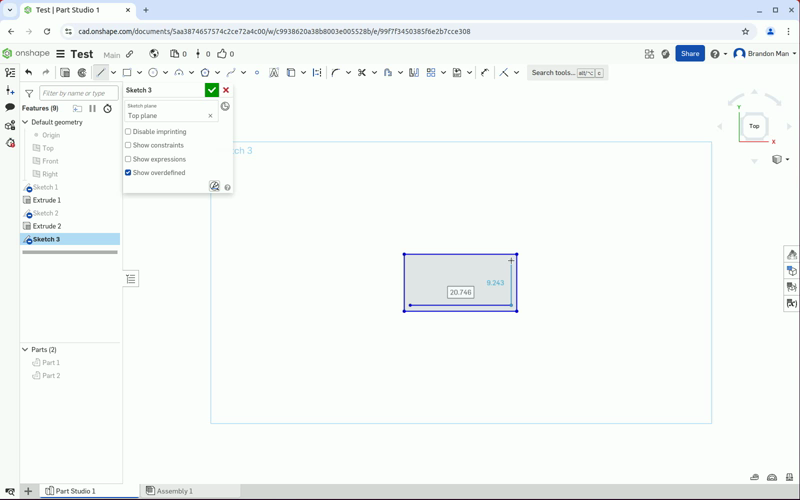
key_up(shift)
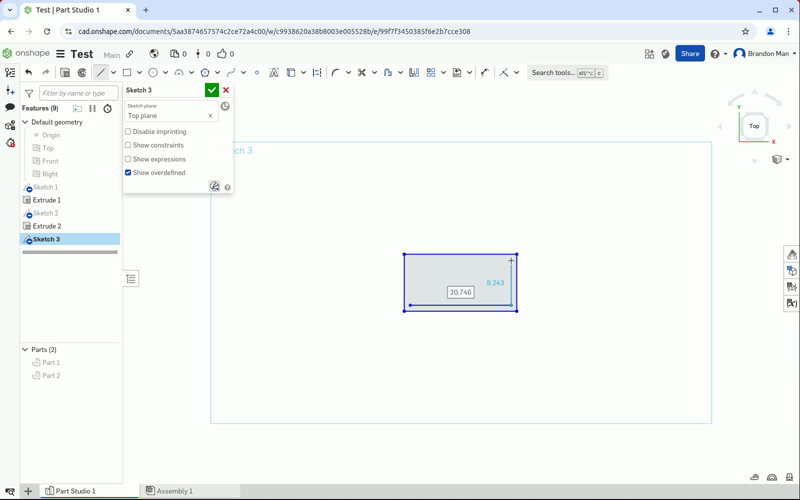
key_down(shift)
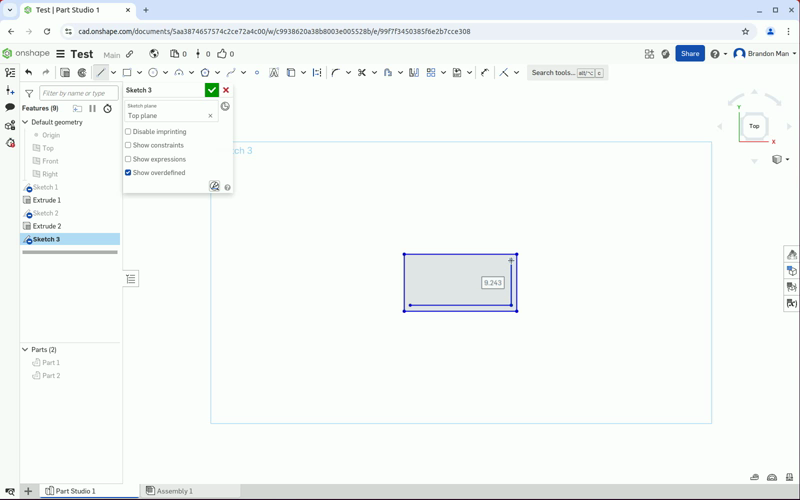
mouse_move(410, 260)
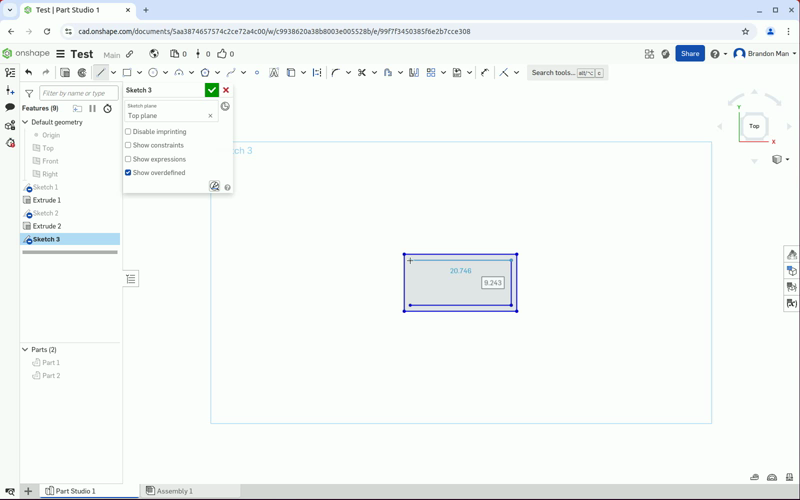
click(410, 260)
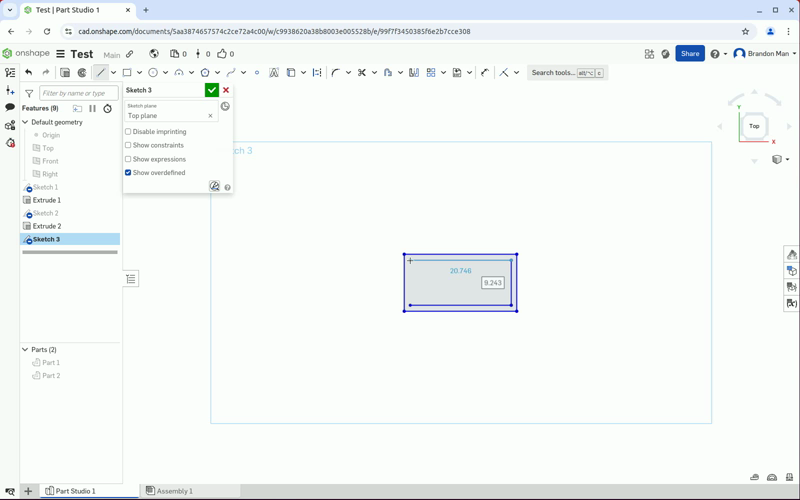
key_up(shift)
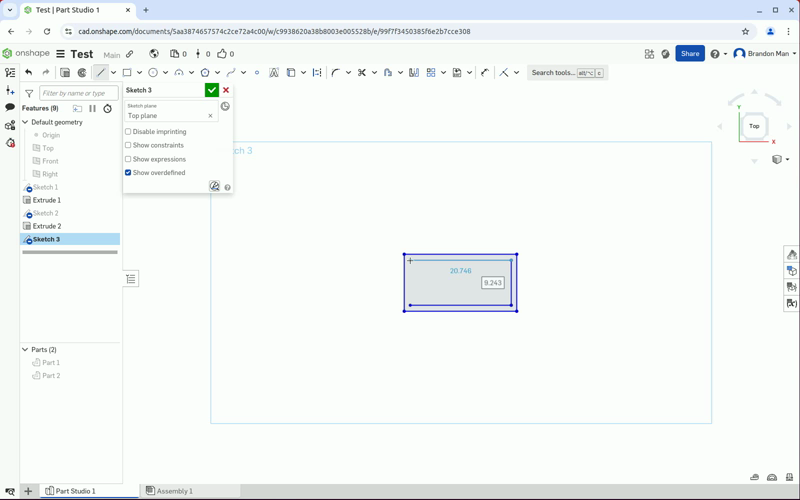
mouse_move(440, 260)
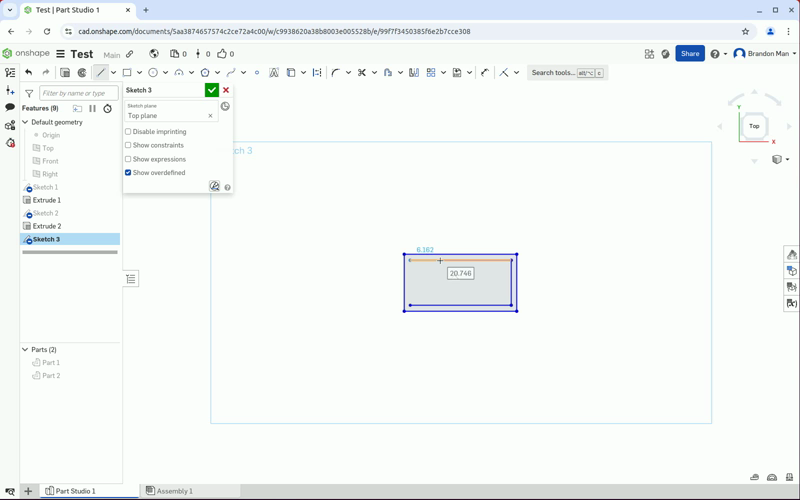
key_down(shift)
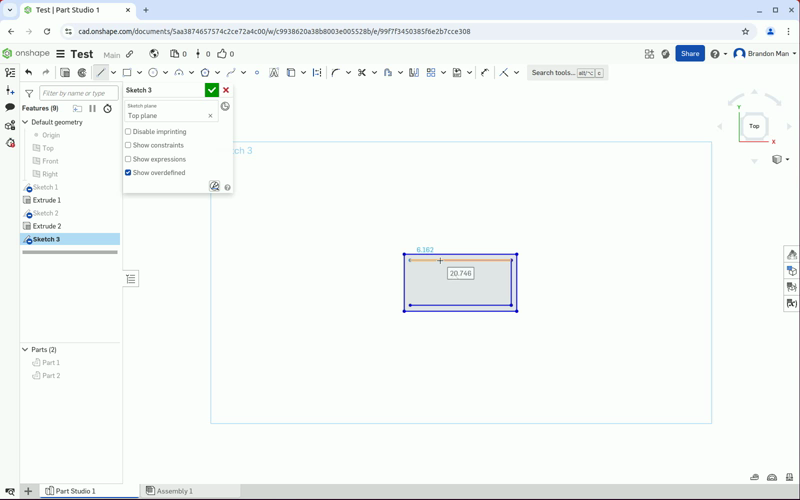
mouse_move(410, 305)
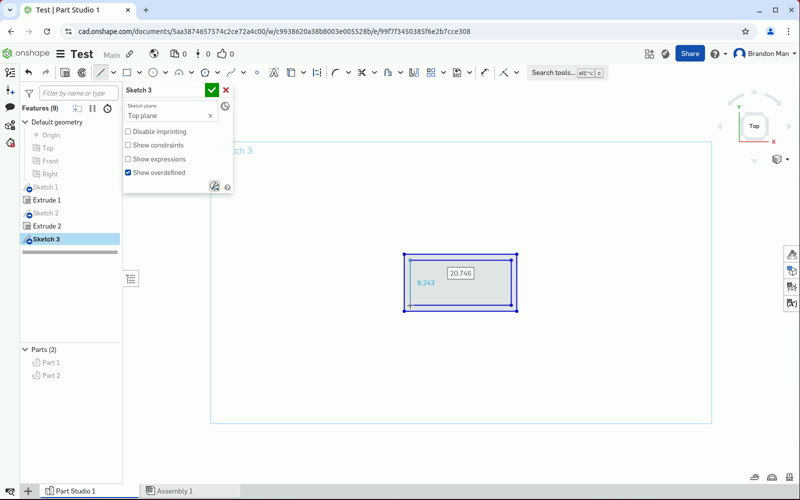
key_up(shift)
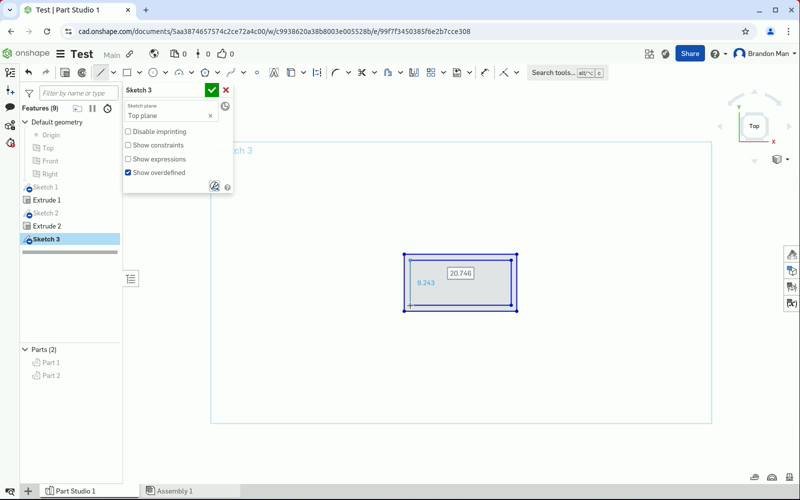
click(410, 305)
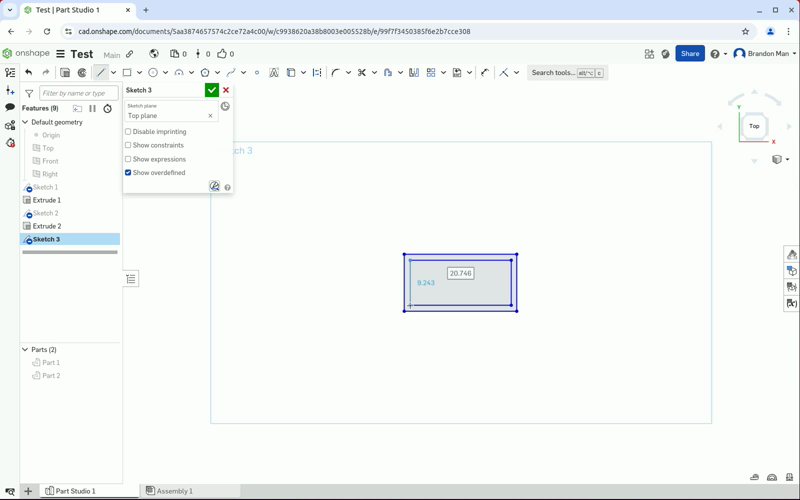
key(esc)
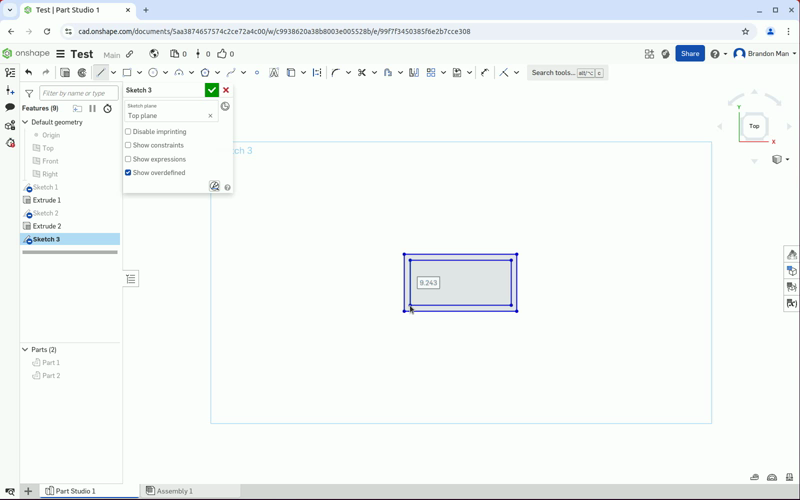
mouse_move(514, 297)
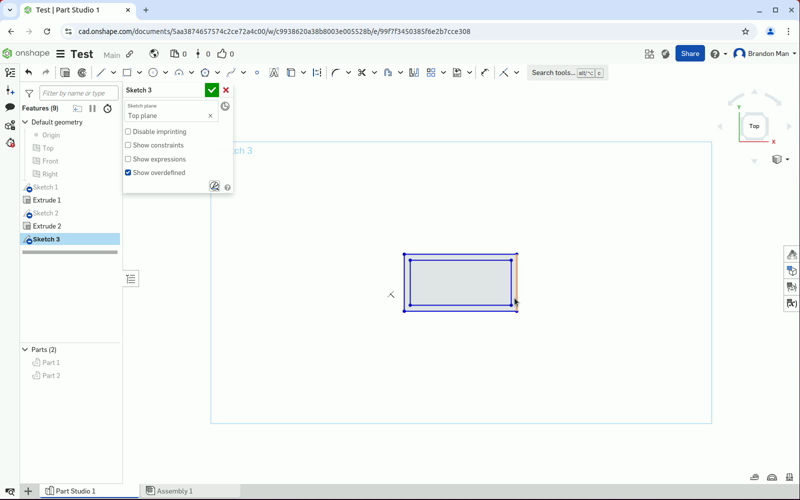
click(514, 297)
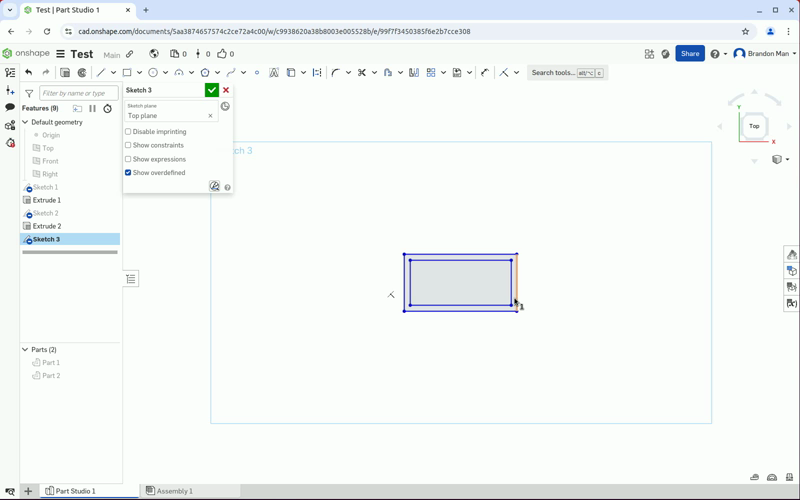
mouse_move(73, 352)
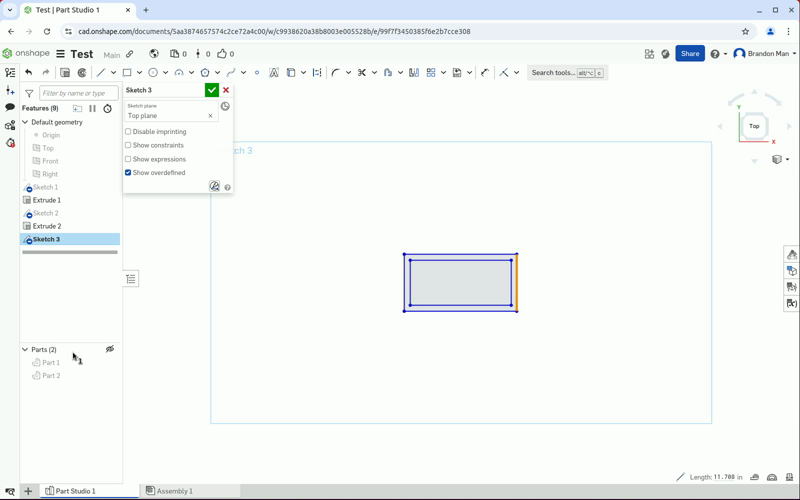
key(shift+y)
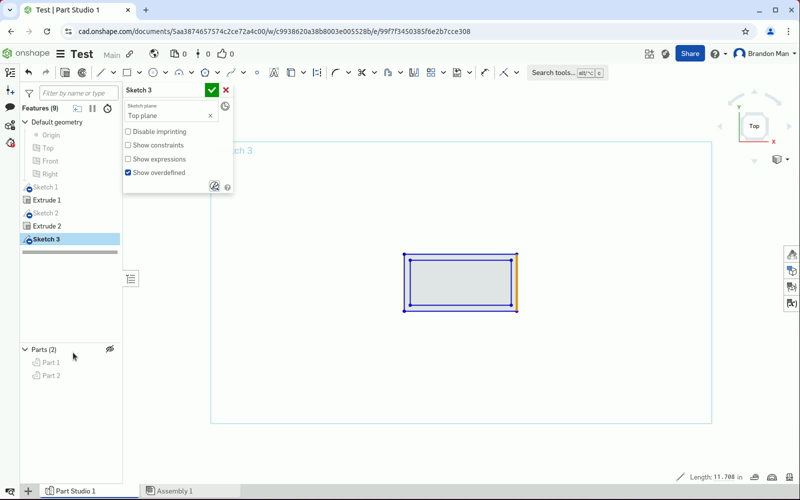
key(shift+e)
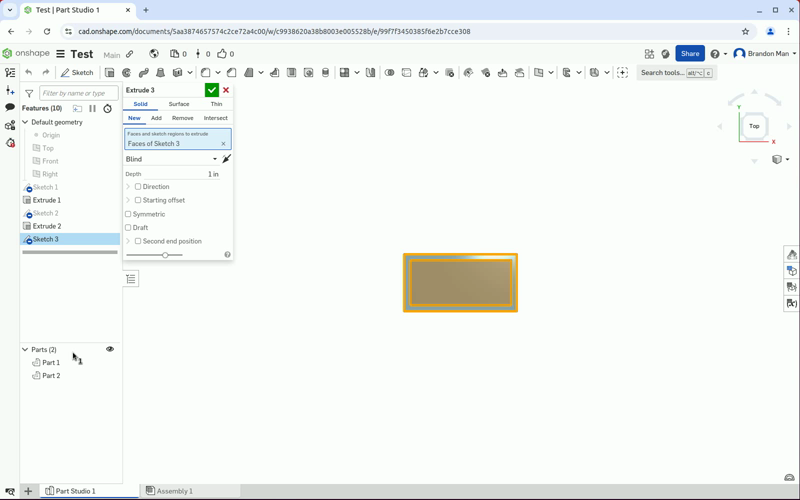
mouse_move(143, 106)
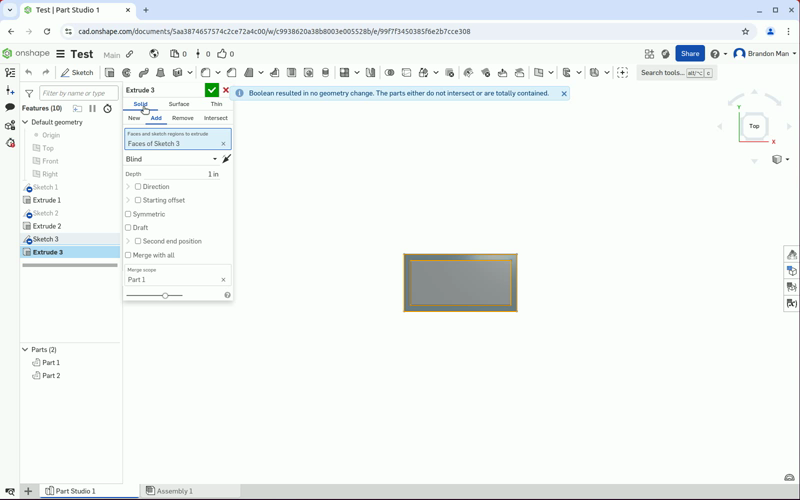
click(143, 106)
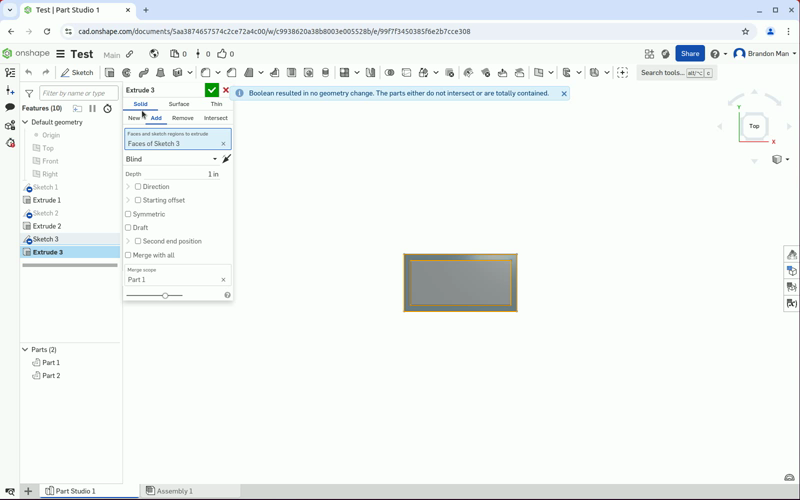
mouse_move(137, 120)
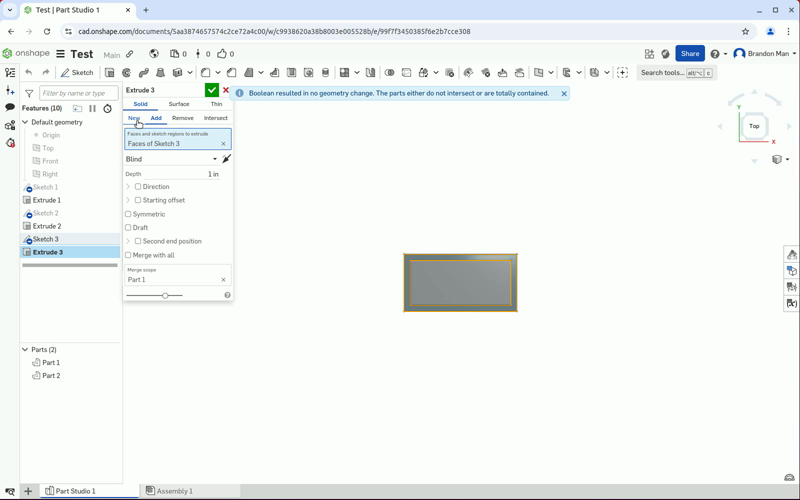
click(137, 120)
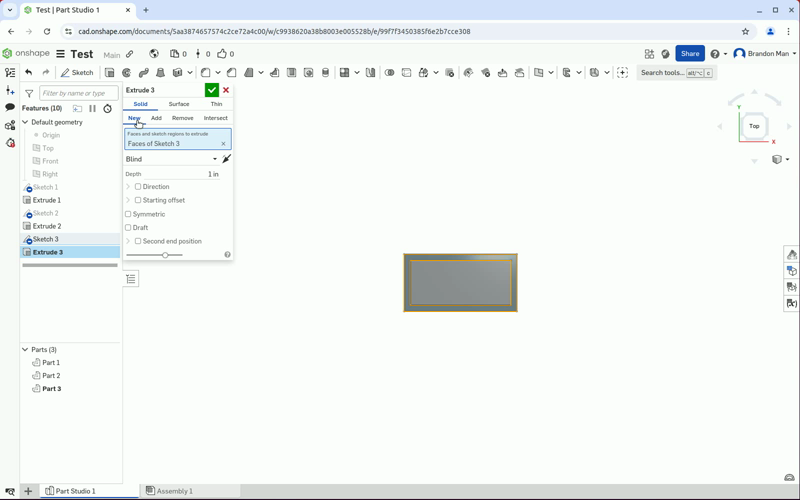
key(tab, 4)
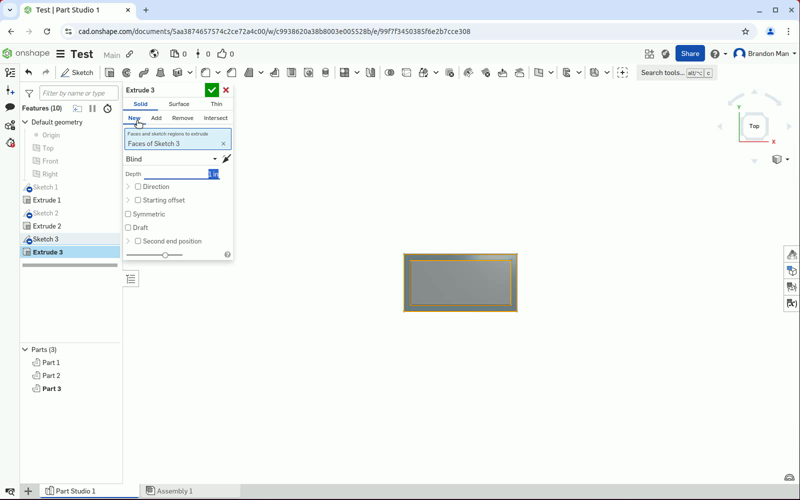
text(-2.407)
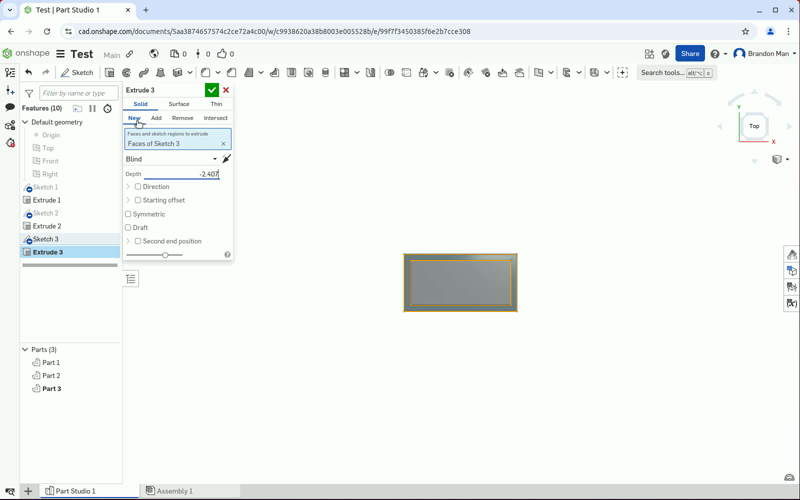
key(enter)
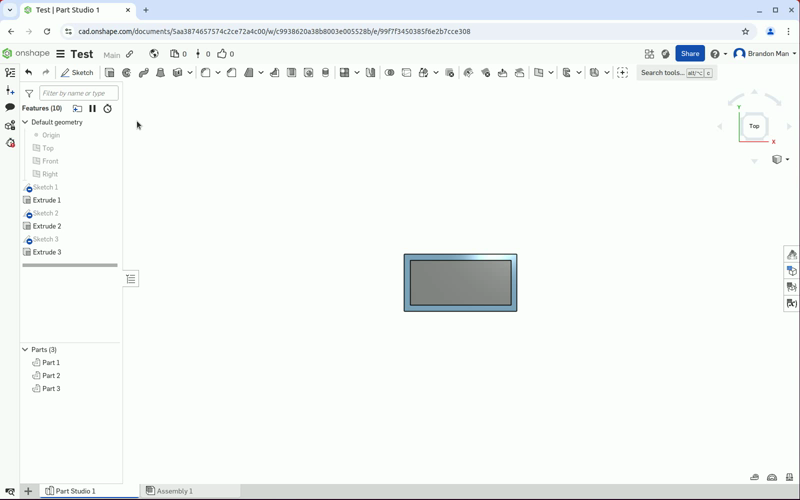
key(shift+h)
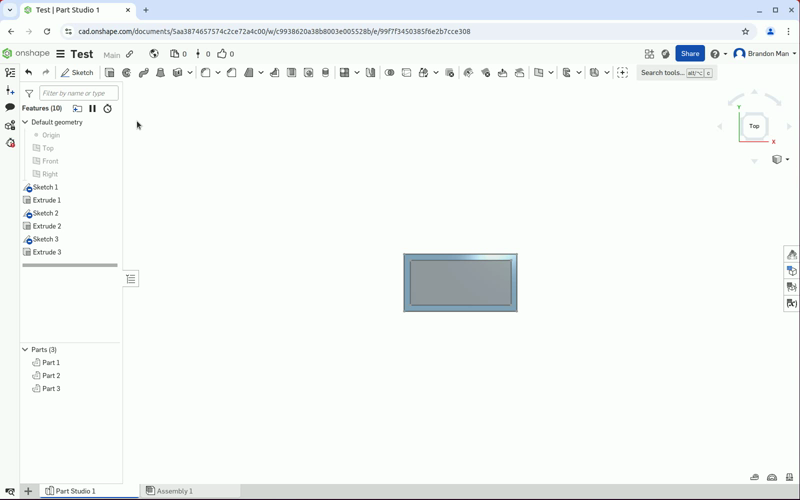
key(shift+h)
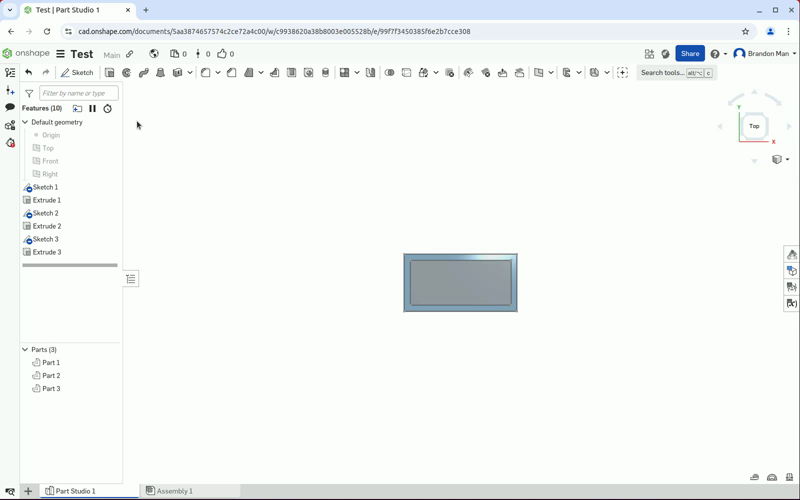
key(shift+7)
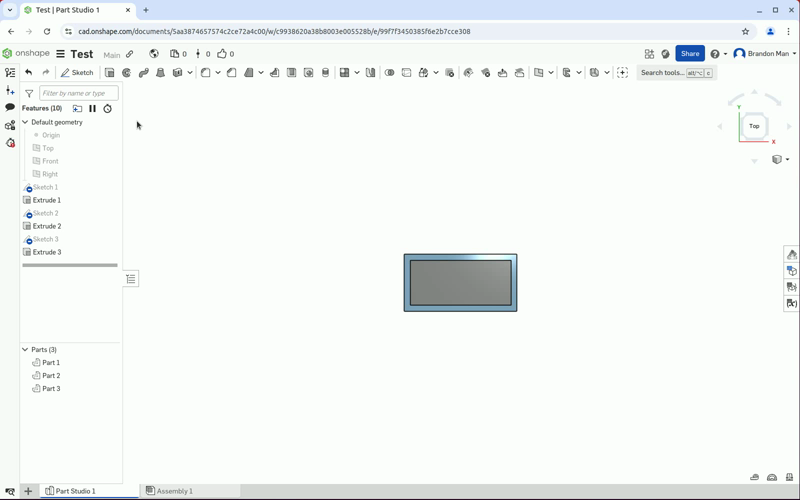
key(up, 3)
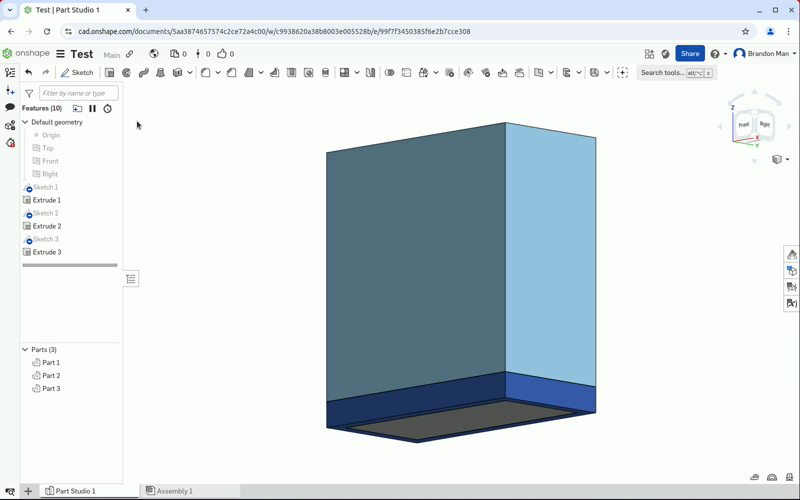
key(left, 3)
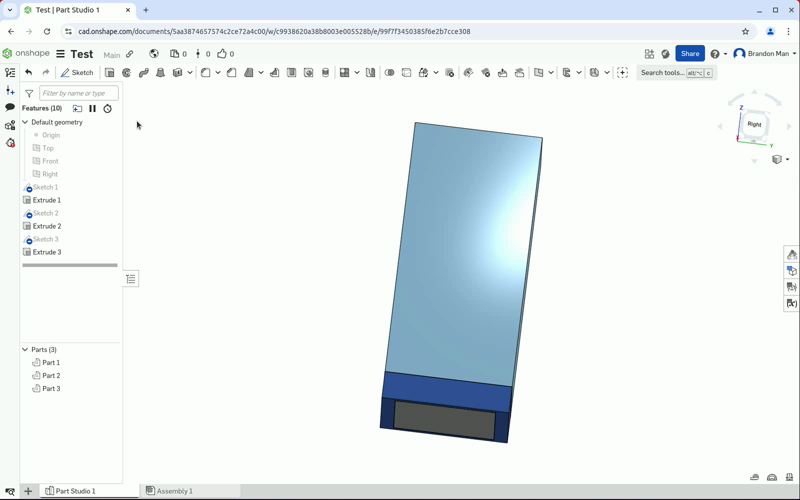
key(right, 3)
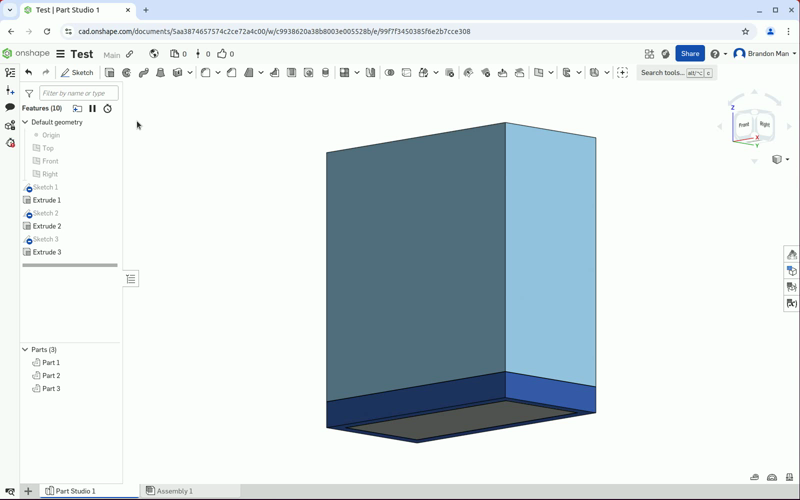
key(down, 3)
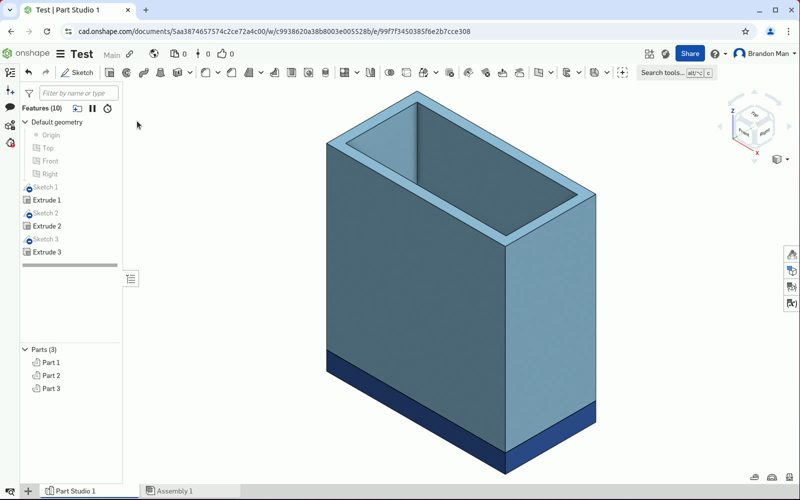
mouse_move(73, 189)
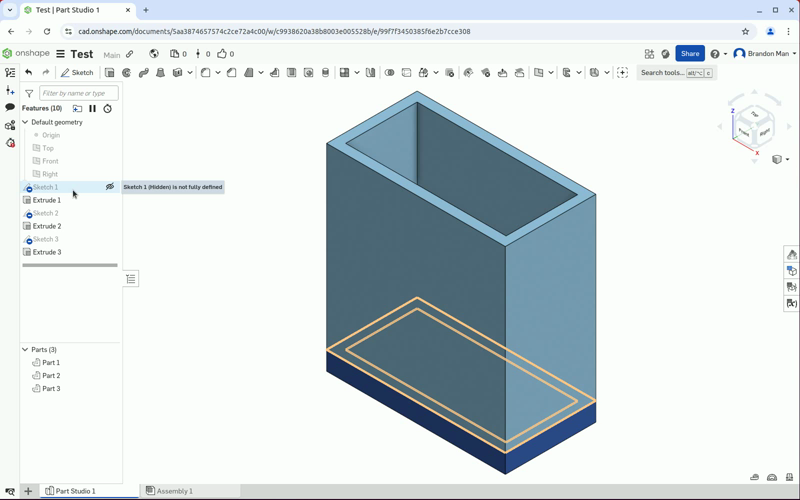
click(73, 189)